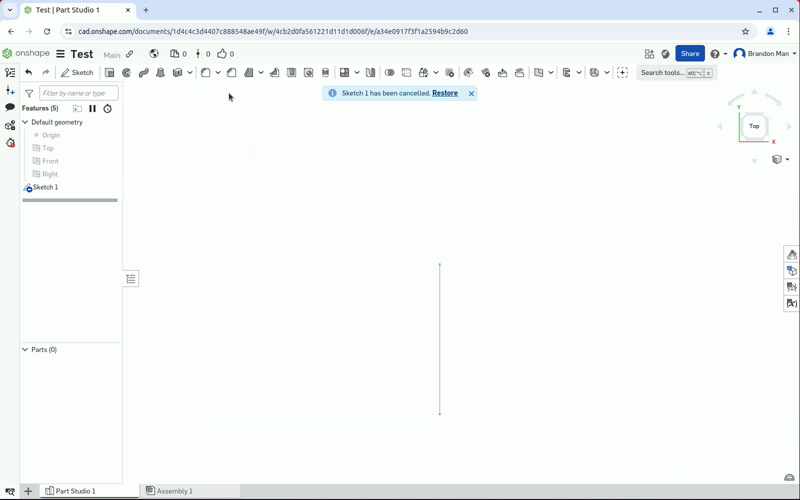
key(shift+h)
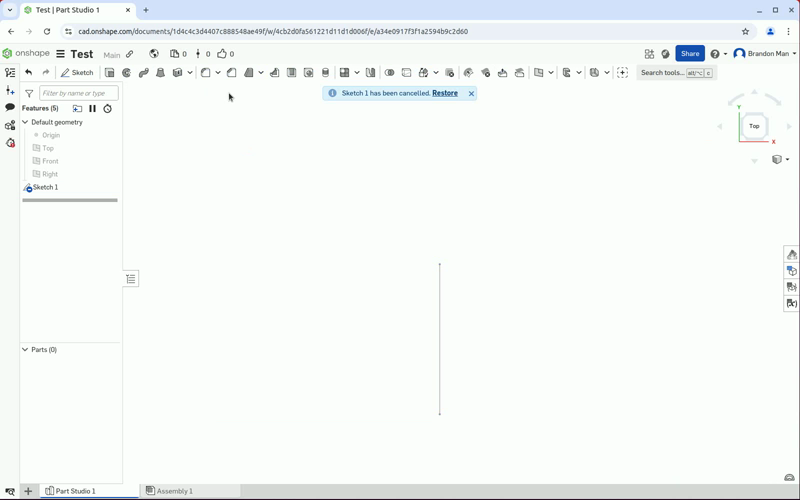
key(shift+s)
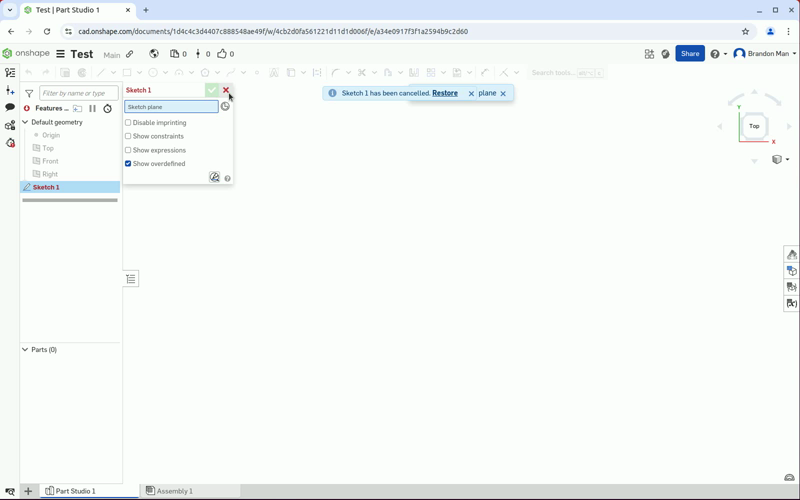
mouse_move(73, 150)
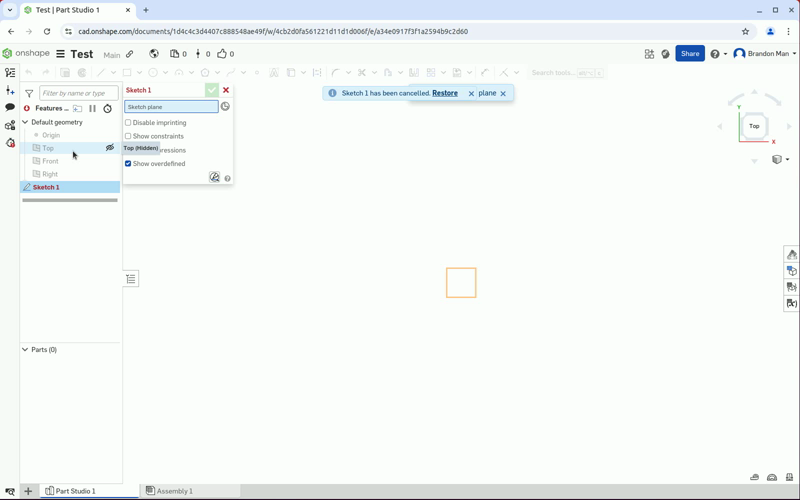
click(73, 150)
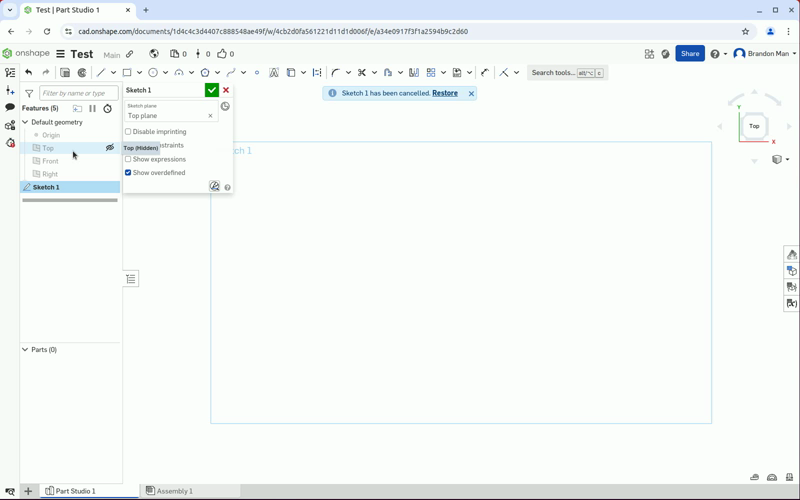
mouse_move(73, 352)
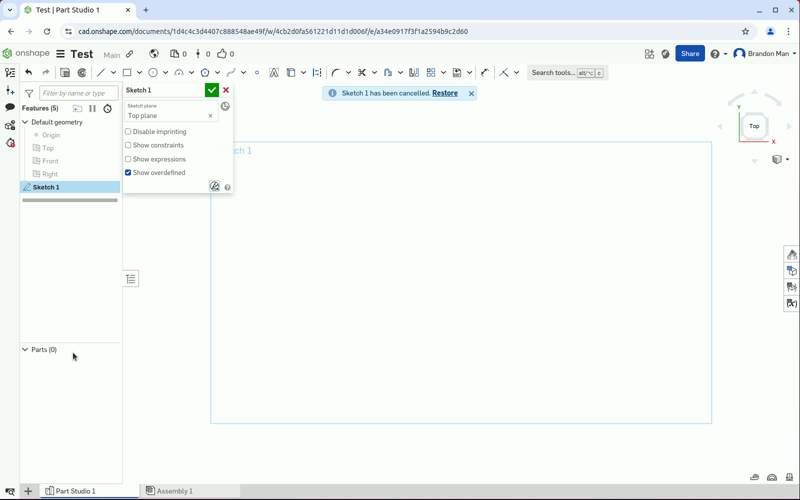
key(y)
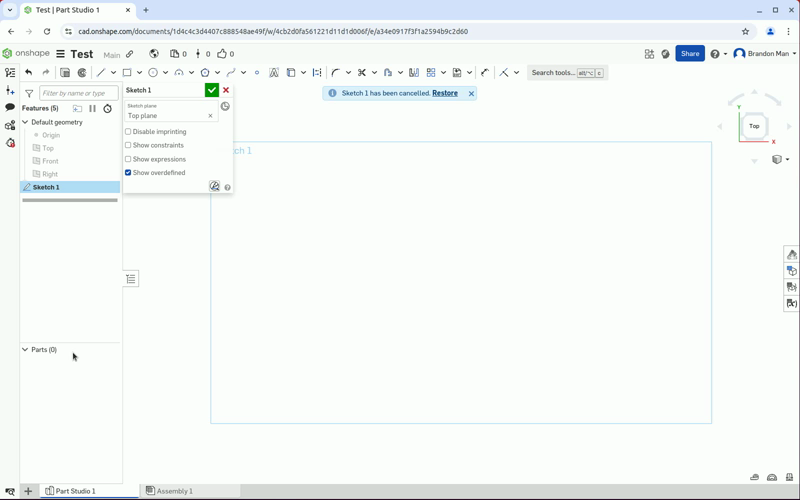
key(a)
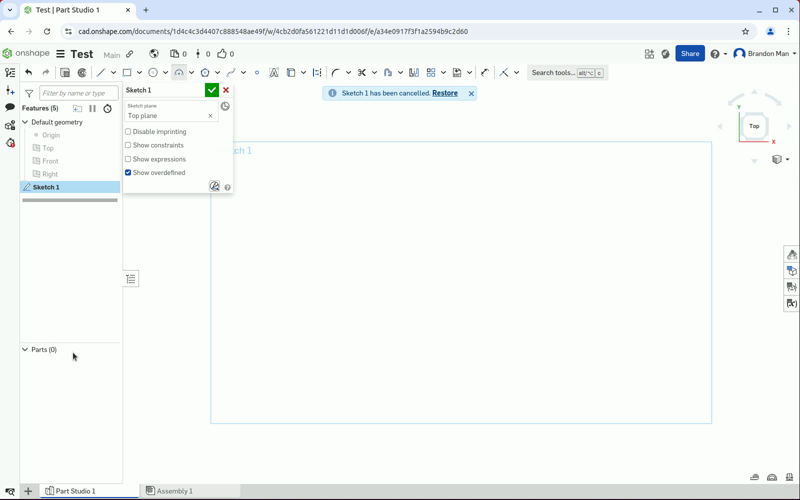
key_down(shift)
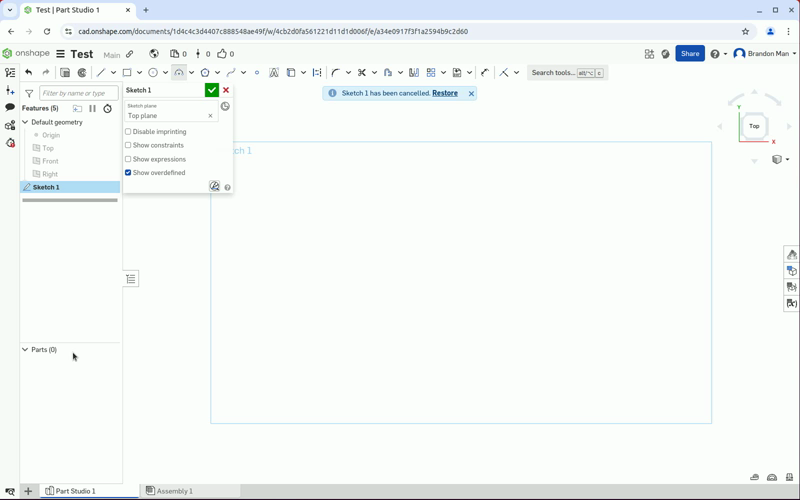
mouse_move(460, 368)
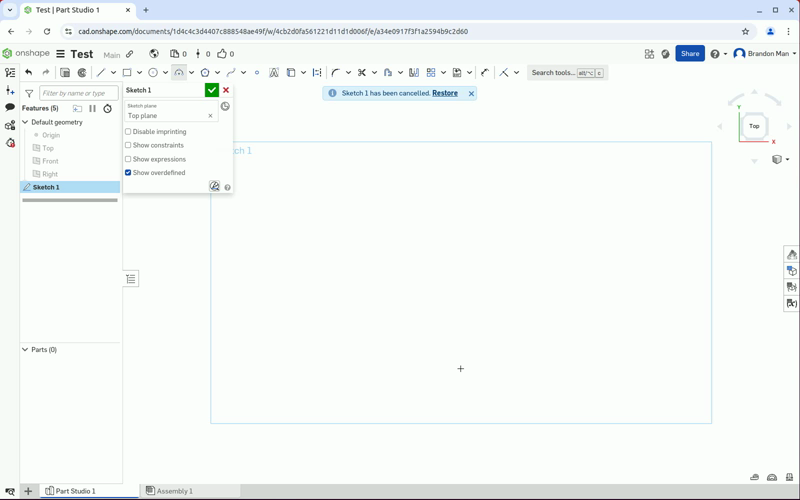
click(460, 368)
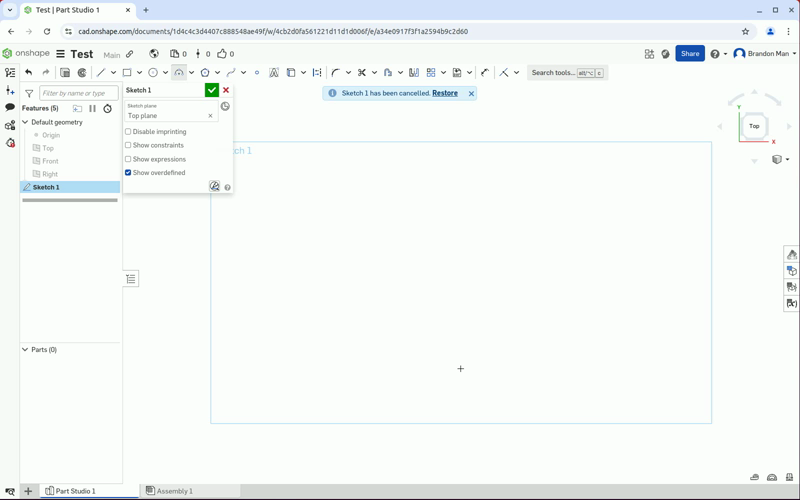
key_up(shift)
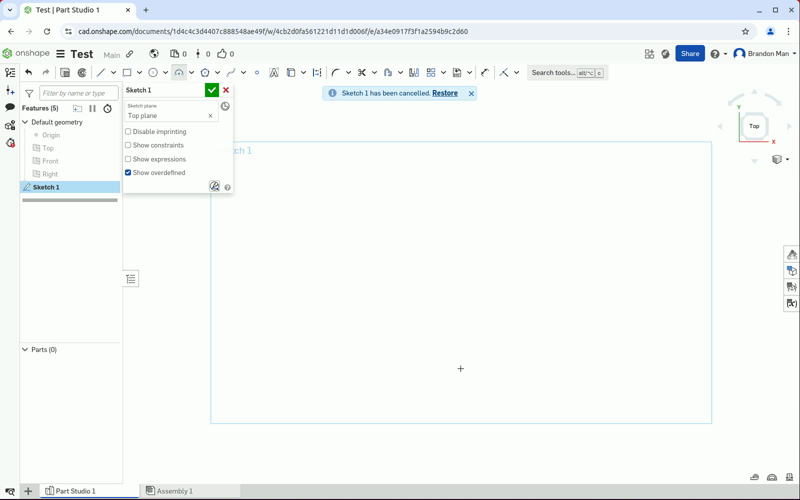
key_down(shift)
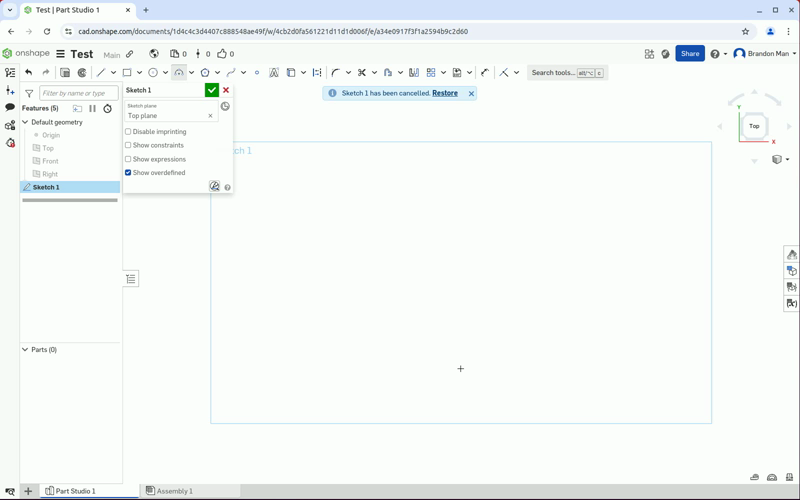
mouse_move(477, 391)
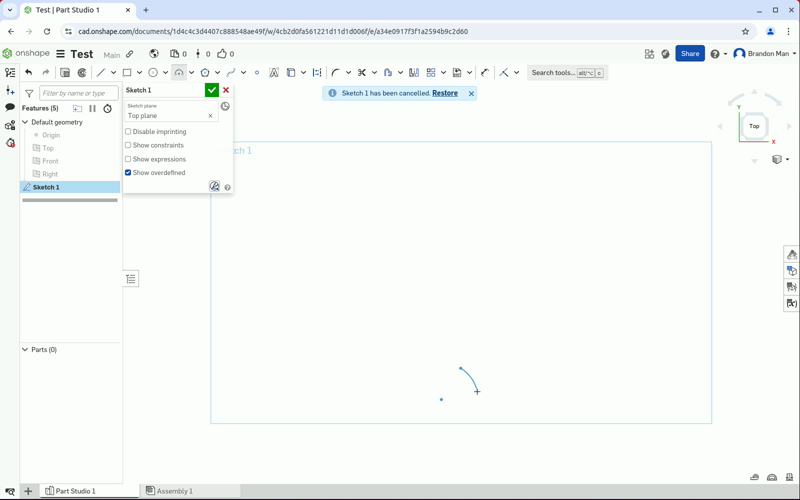
click(477, 391)
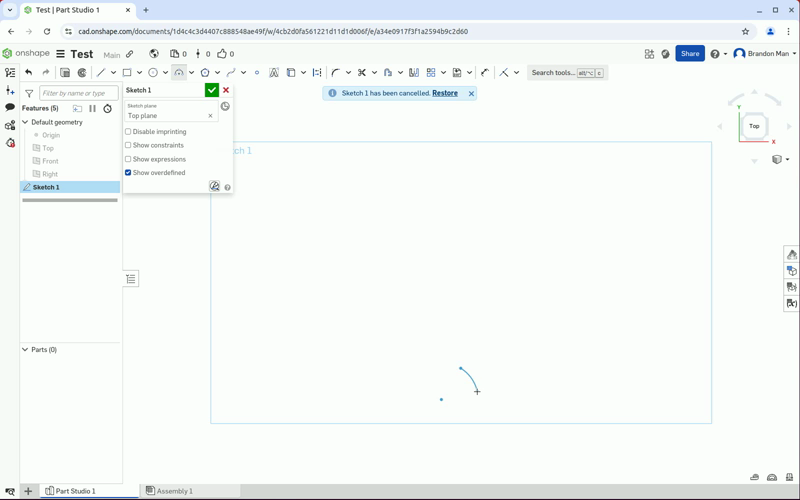
mouse_move(475, 375)
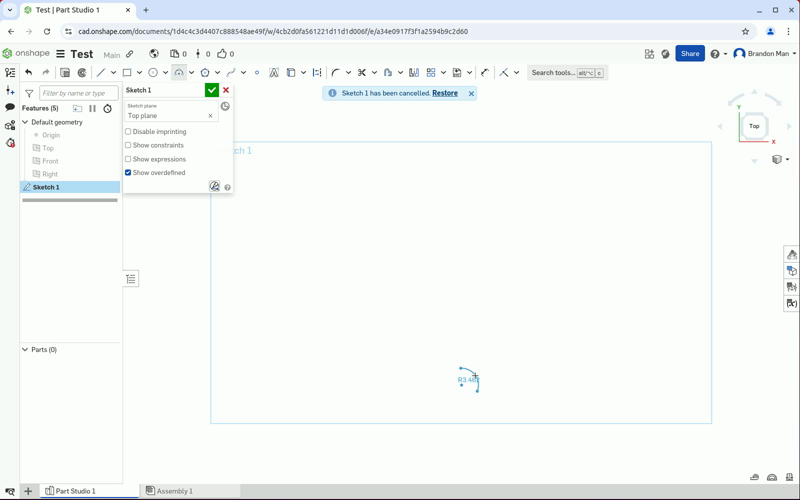
click(475, 375)
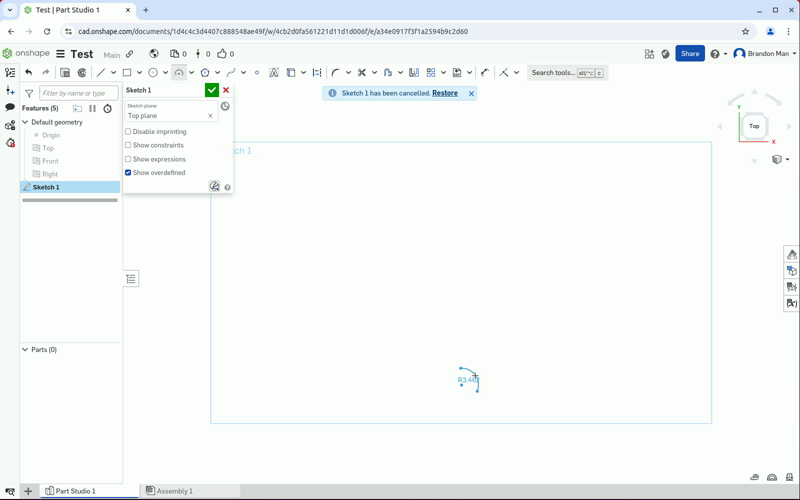
key_up(shift)
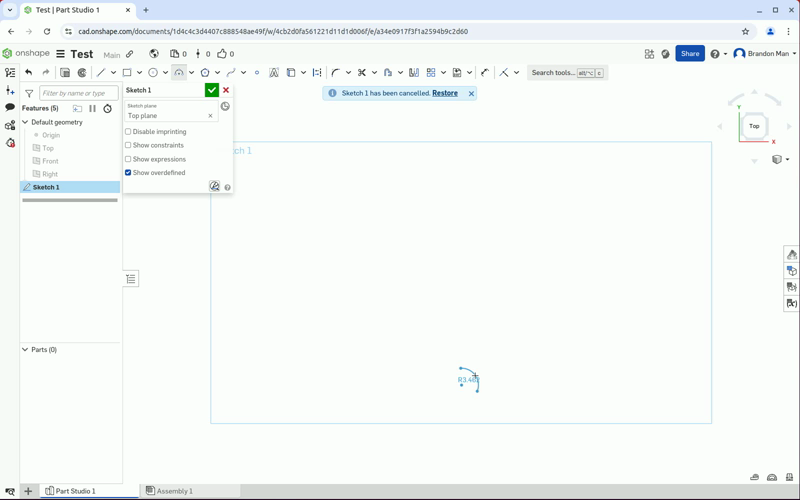
key(esc)
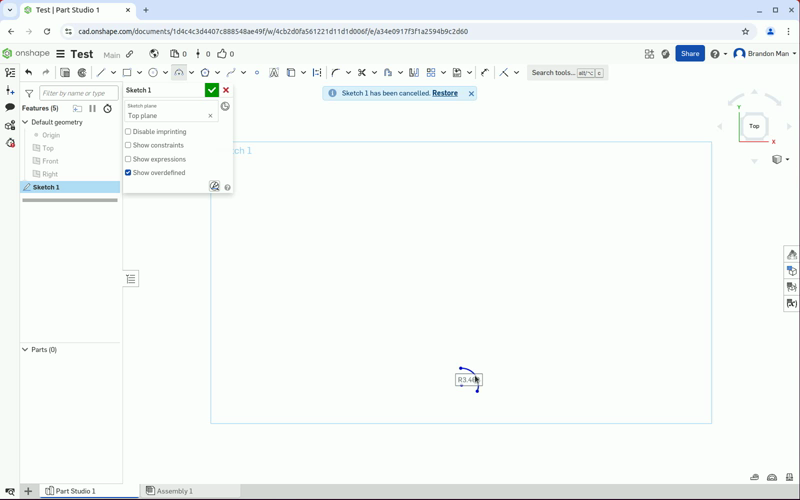
key(l)
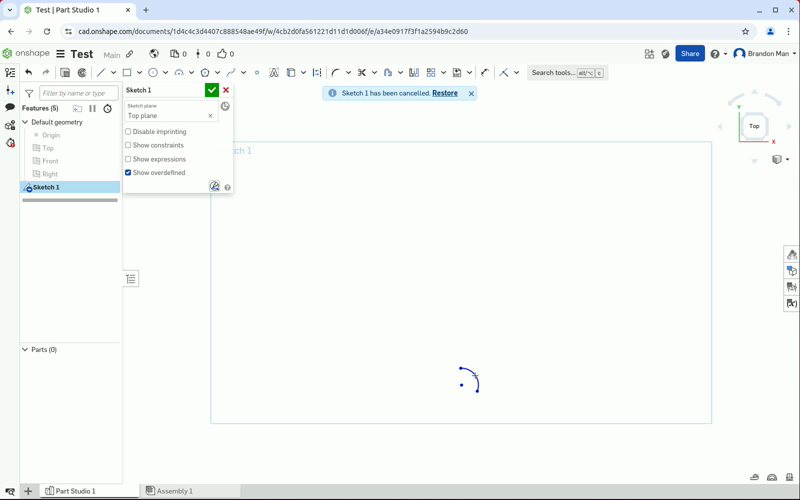
mouse_move(477, 391)
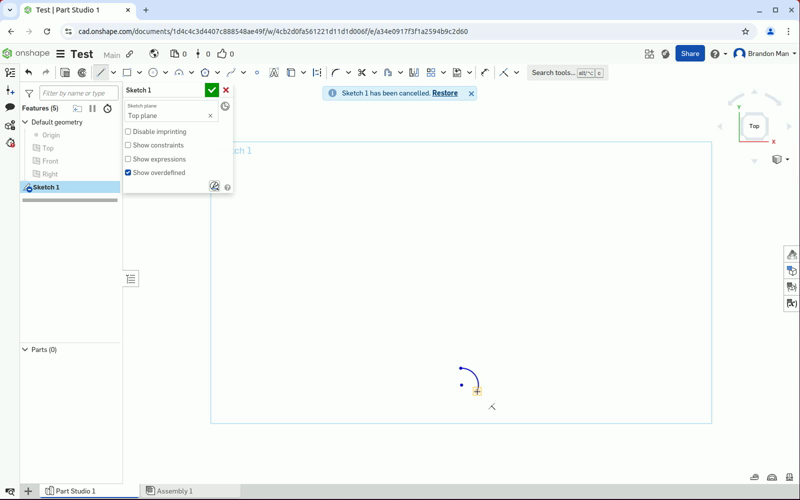
click(477, 391)
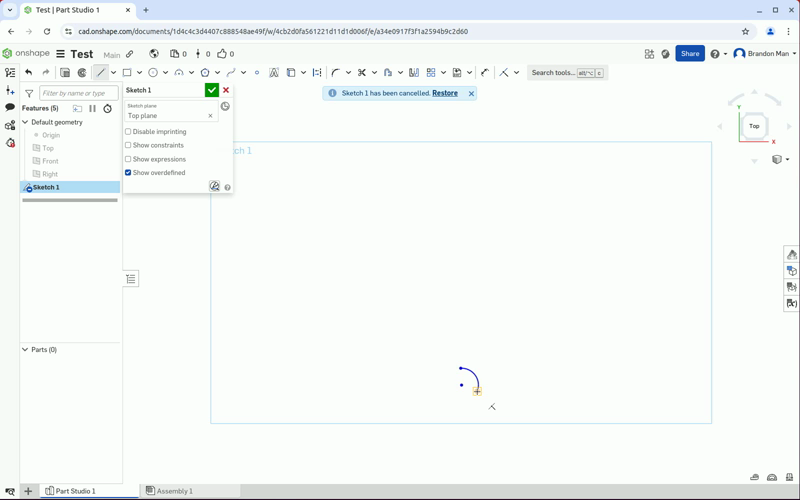
key_down(shift)
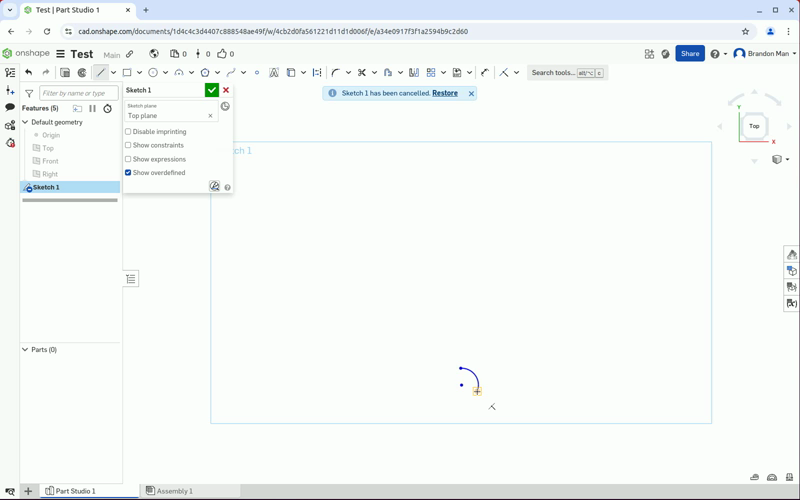
mouse_move(507, 391)
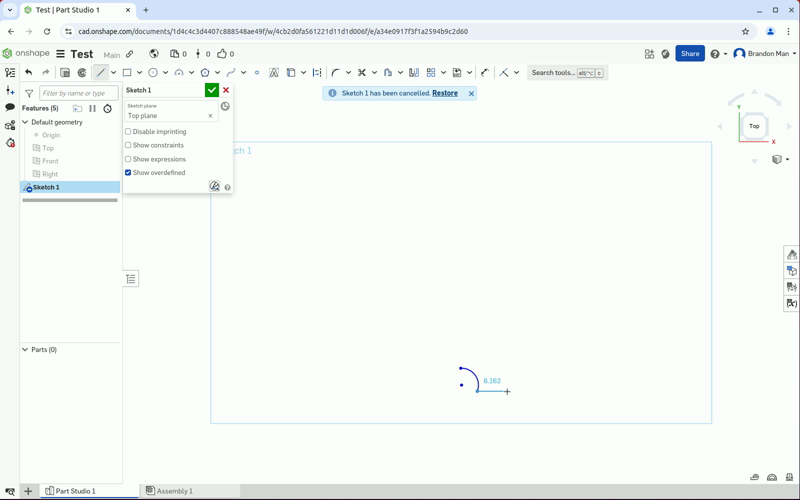
mouse_move(479, 391)
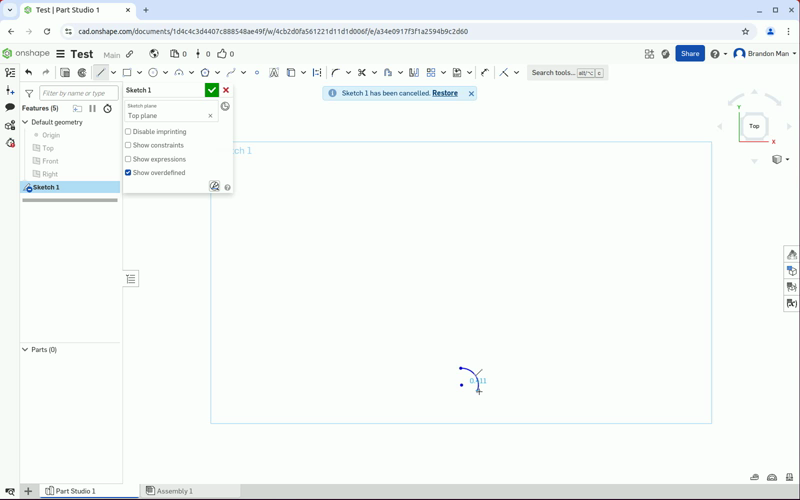
scroll(6)
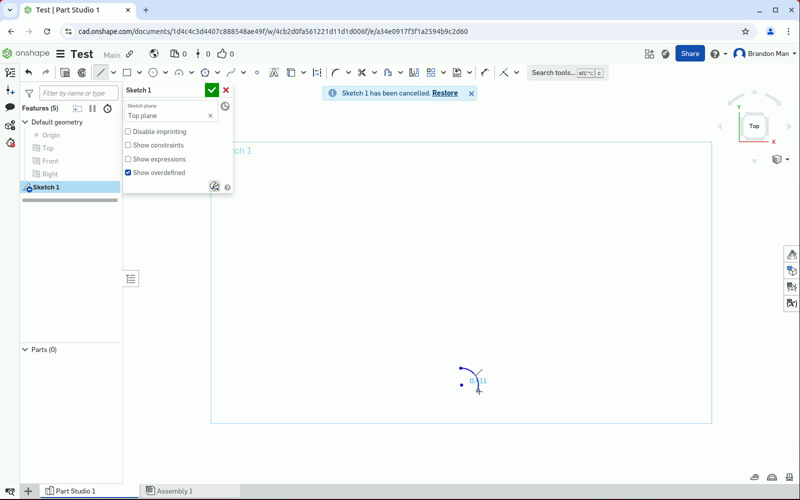
scroll(6)
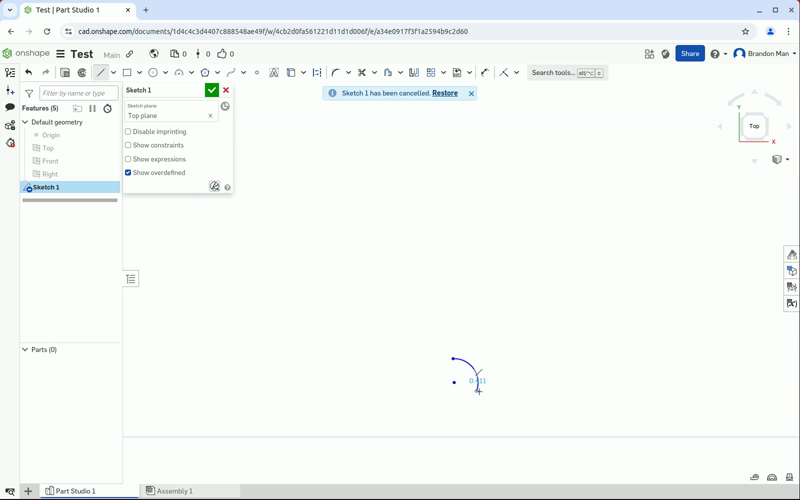
scroll(6)
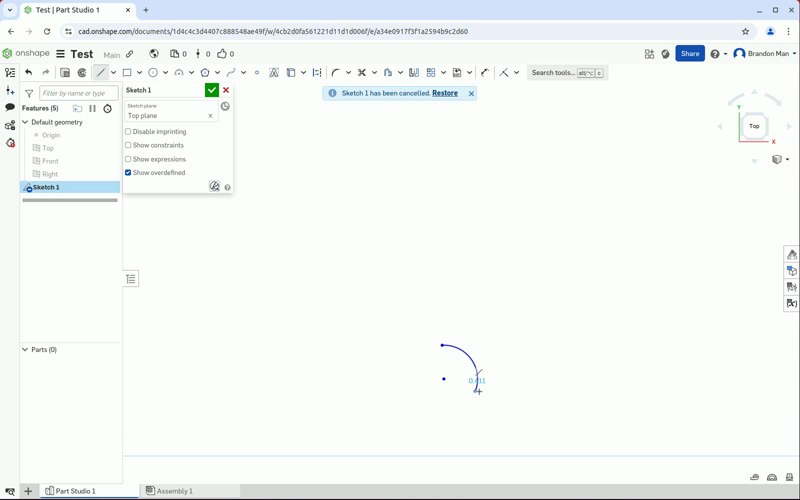
scroll(6)
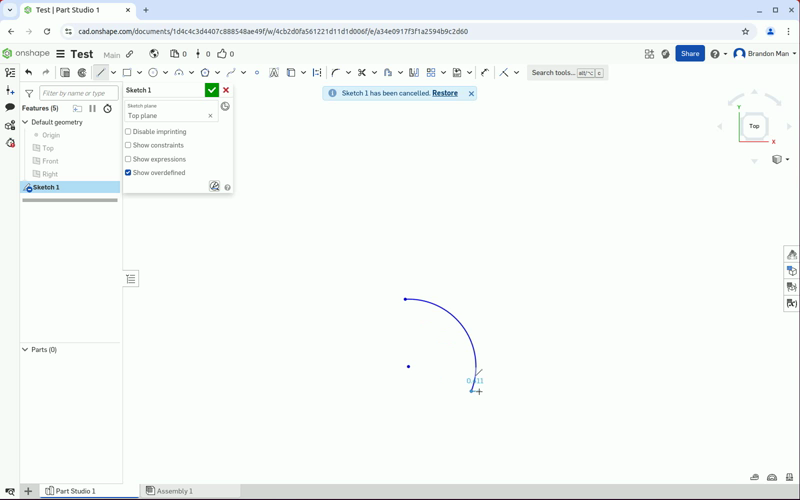
scroll(6)
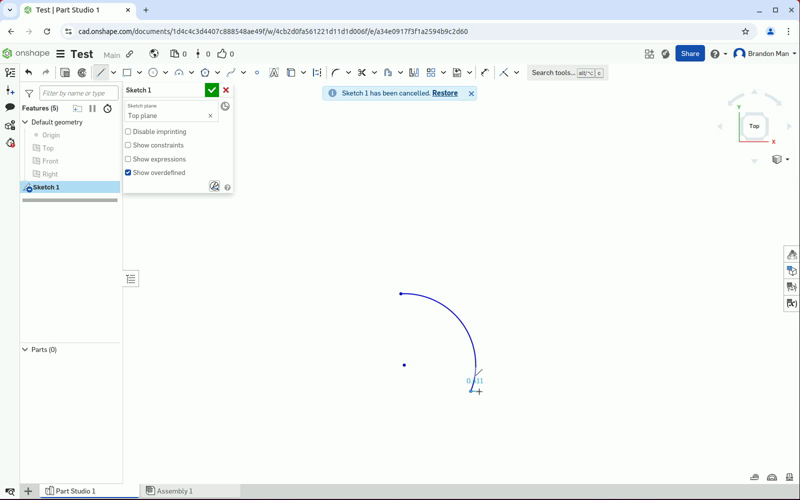
scroll(6)
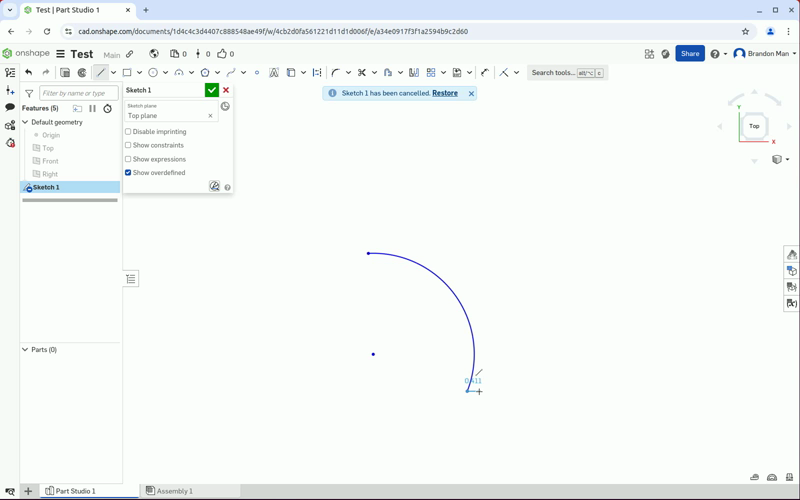
scroll(6)
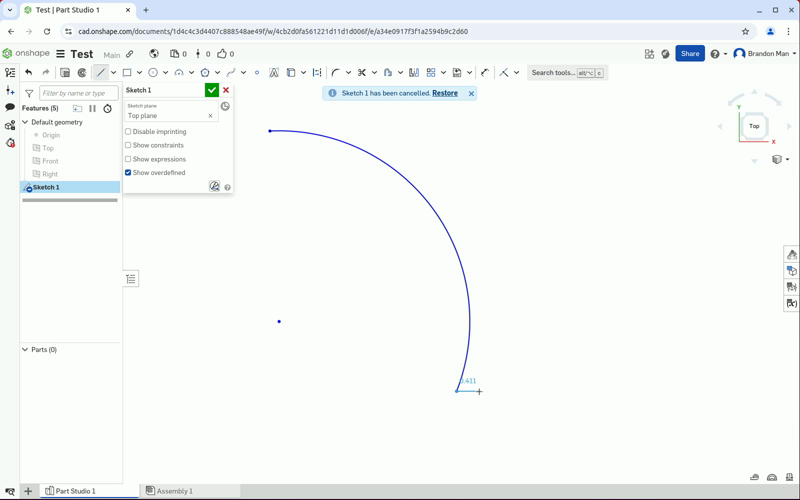
click(479, 391)
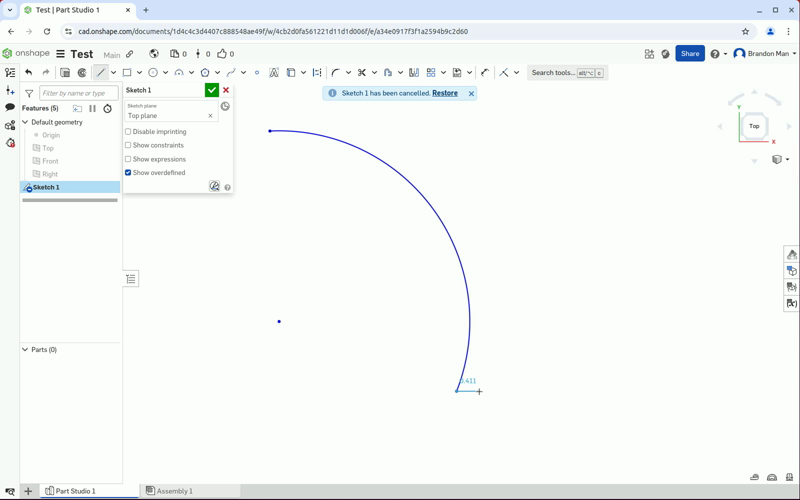
scroll(-6)
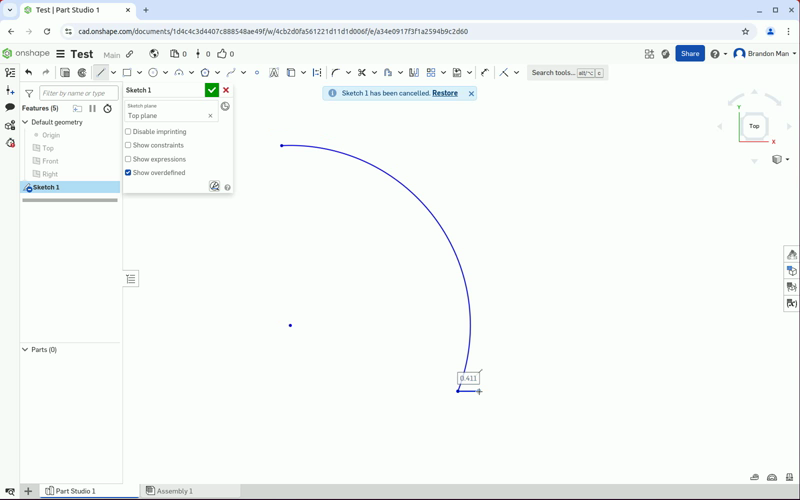
scroll(-6)
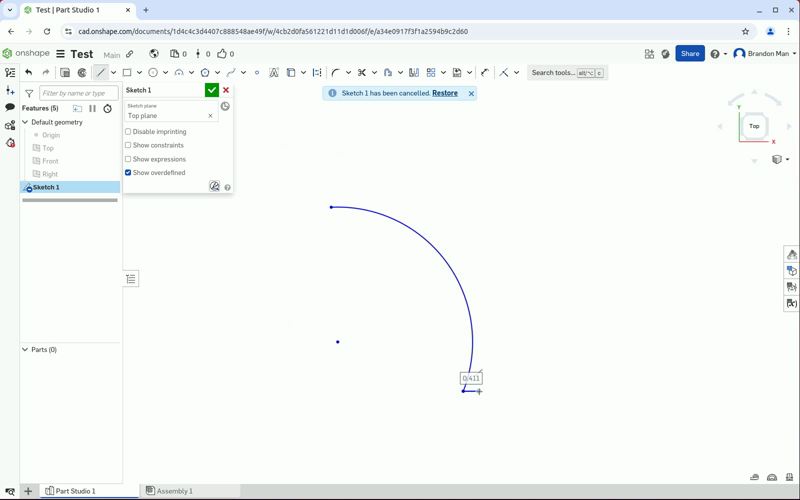
scroll(-6)
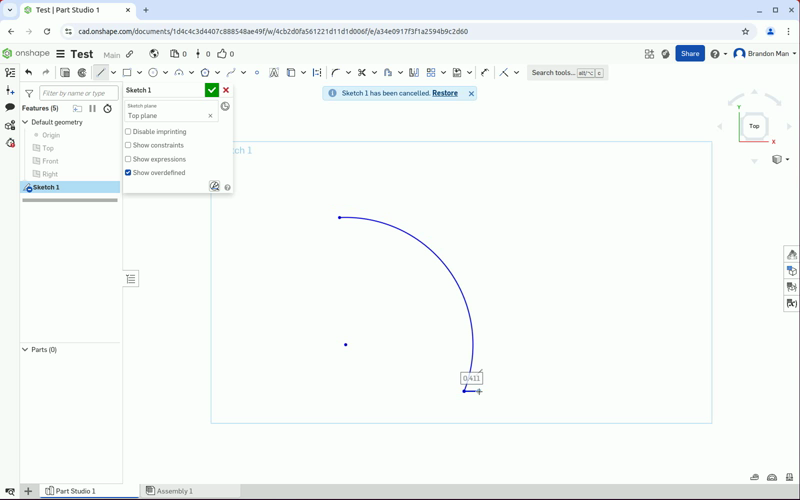
scroll(-6)
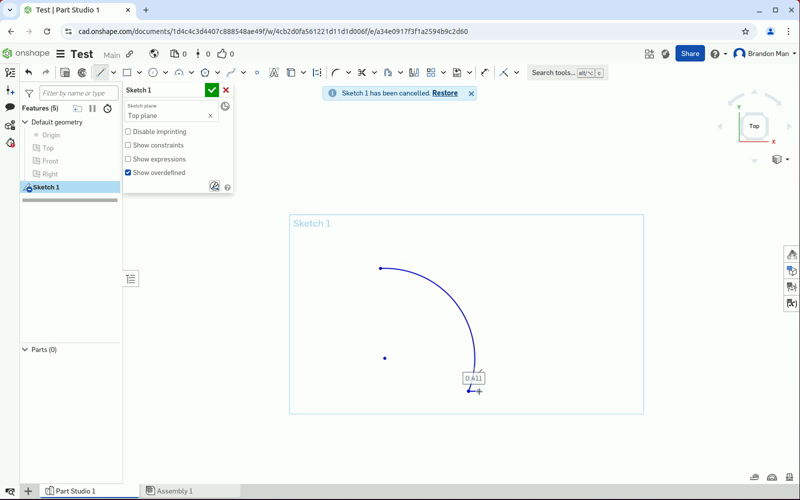
scroll(-6)
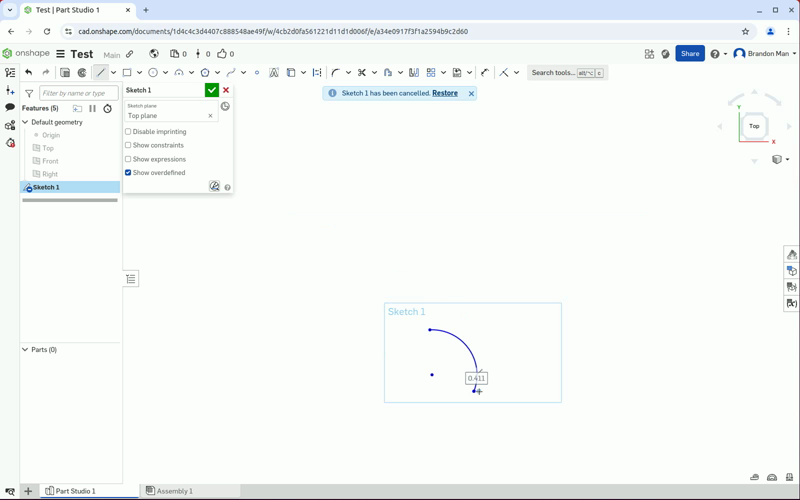
scroll(-6)
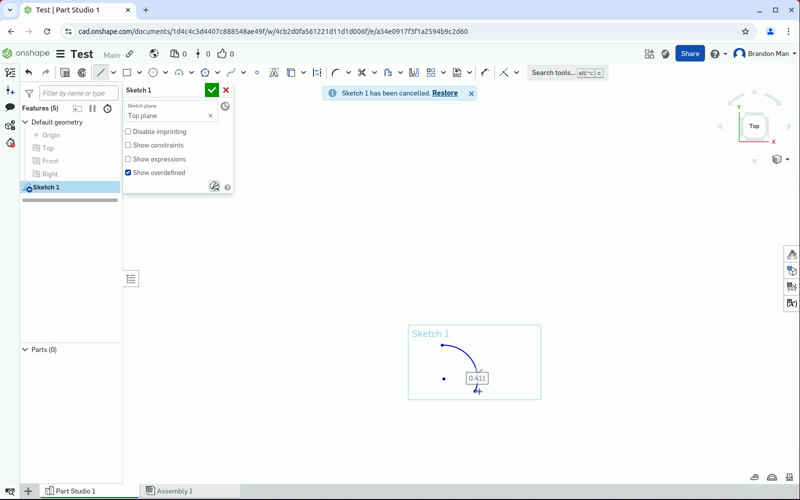
scroll(-6)
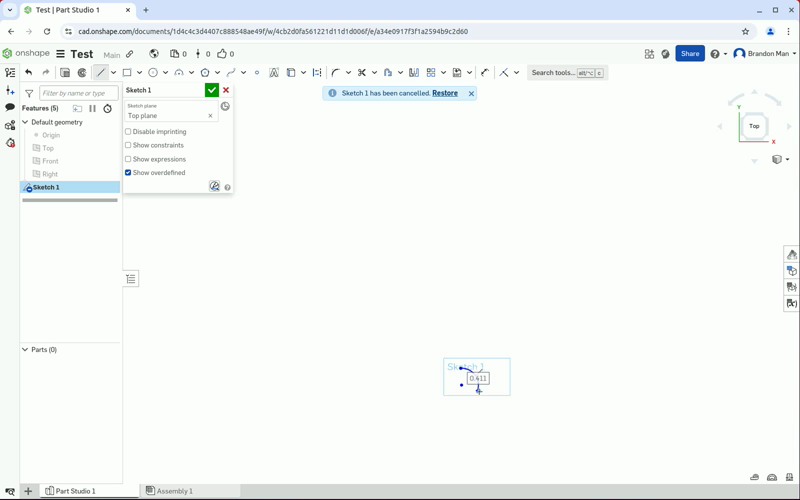
key_up(shift)
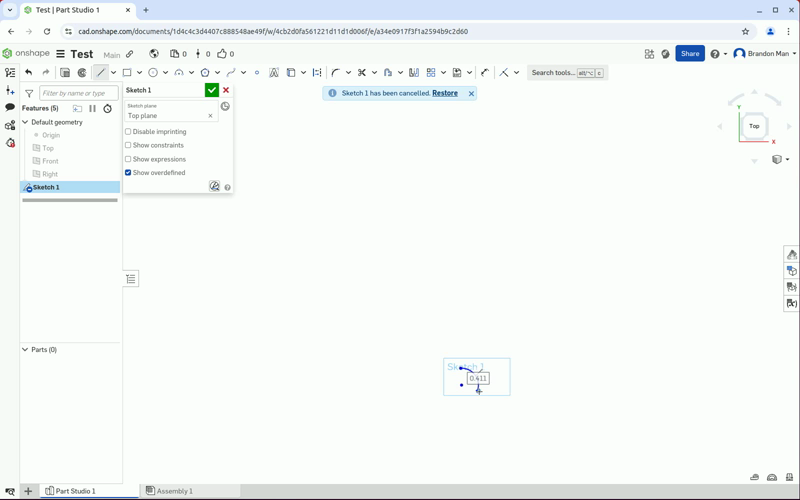
key_down(shift)
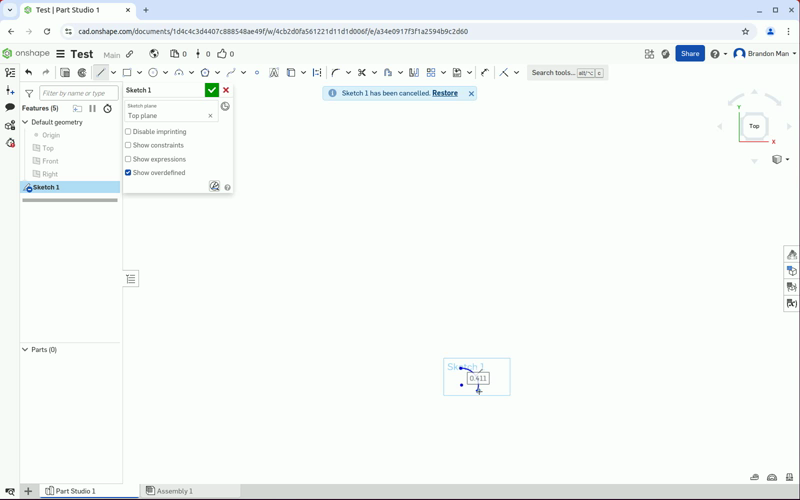
mouse_move(479, 171)
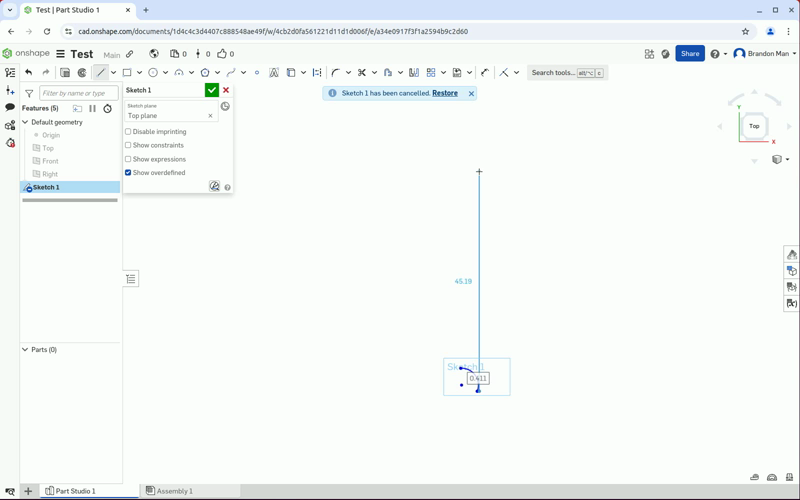
click(479, 171)
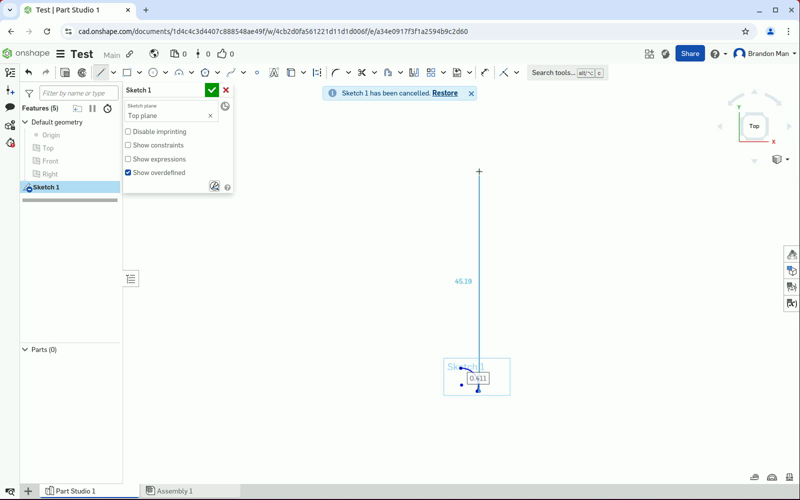
key_up(shift)
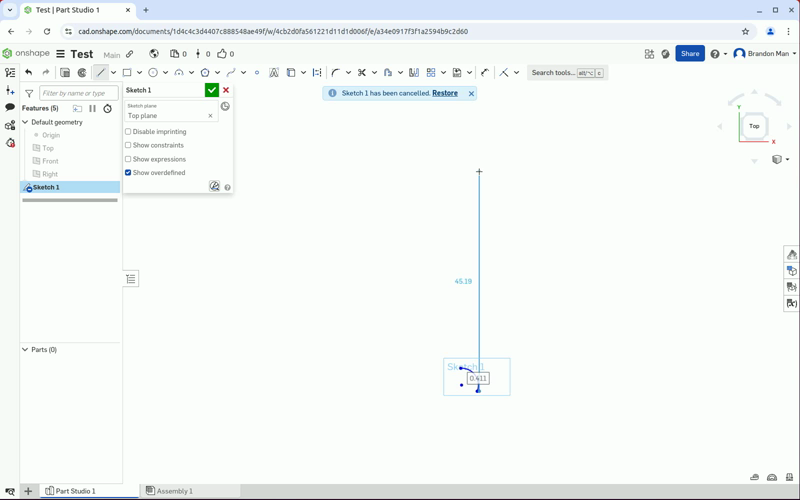
key_down(shift)
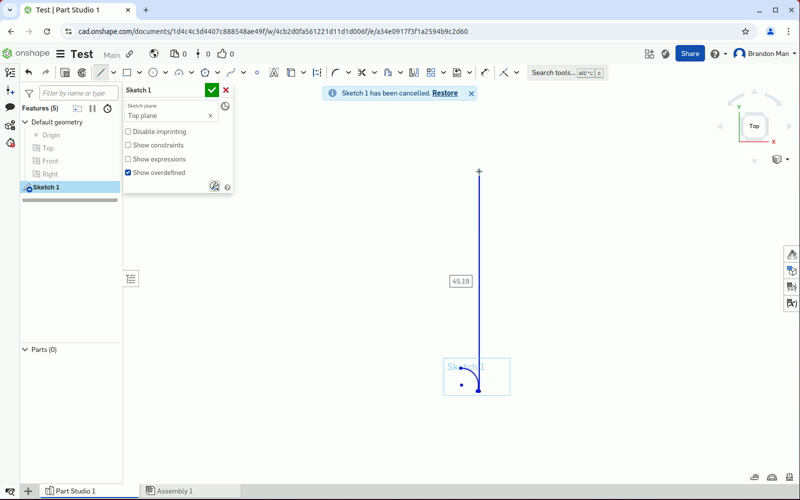
mouse_move(509, 171)
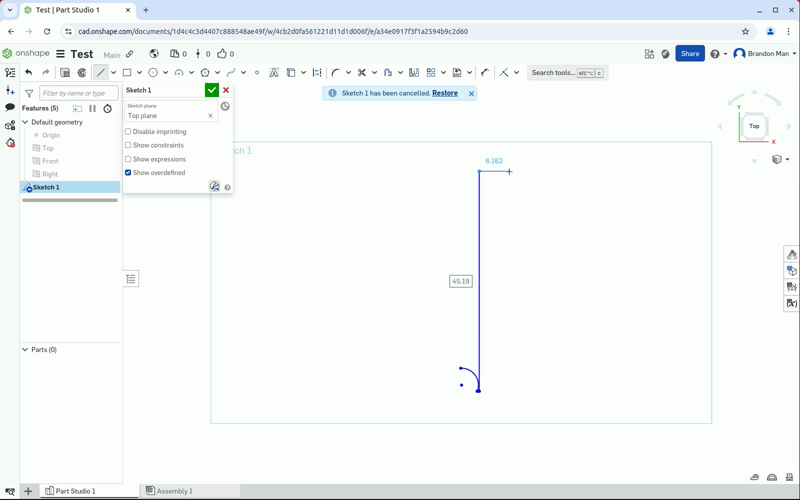
mouse_move(475, 171)
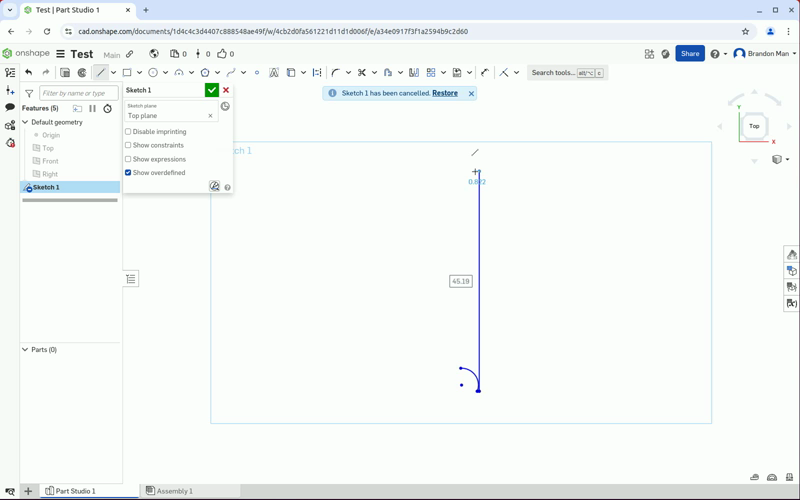
scroll(6)
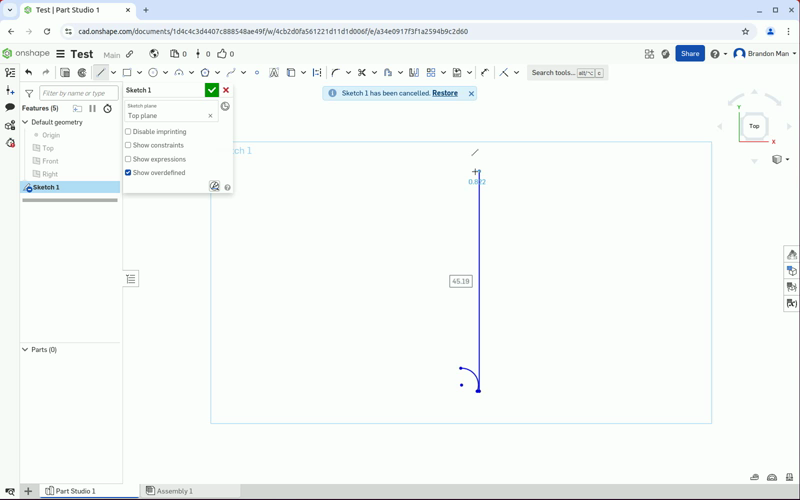
scroll(6)
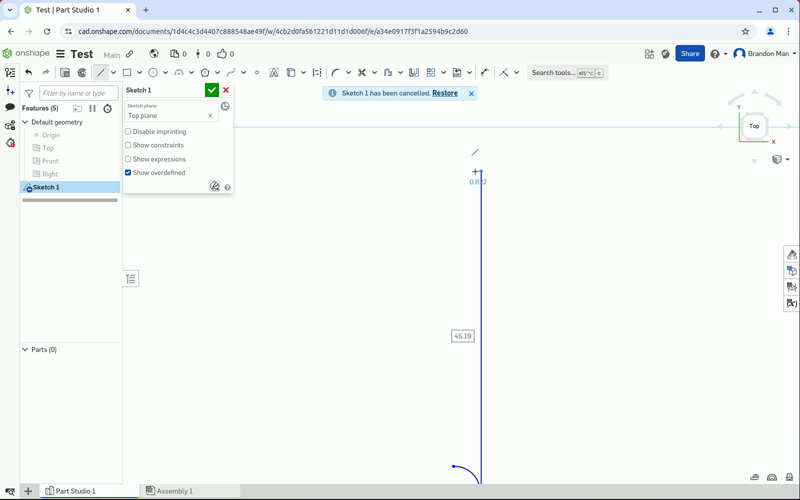
scroll(6)
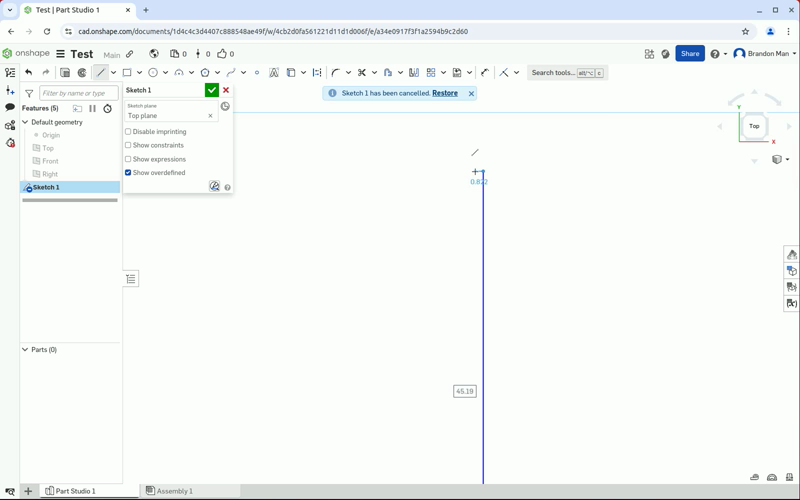
scroll(6)
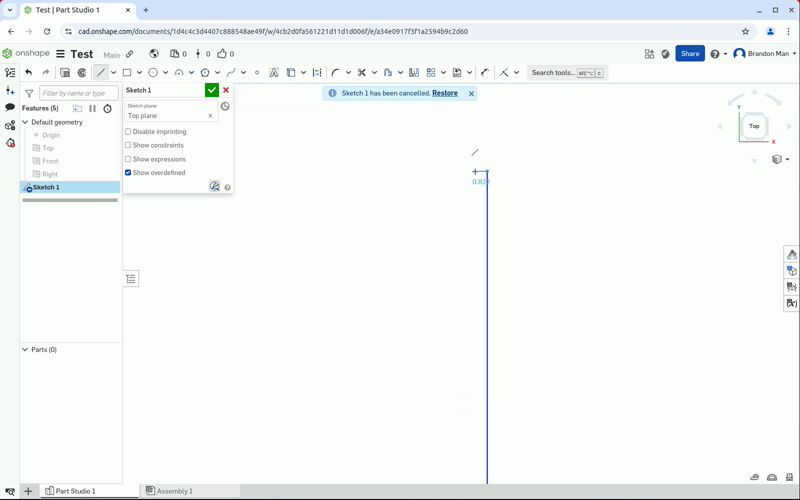
scroll(6)
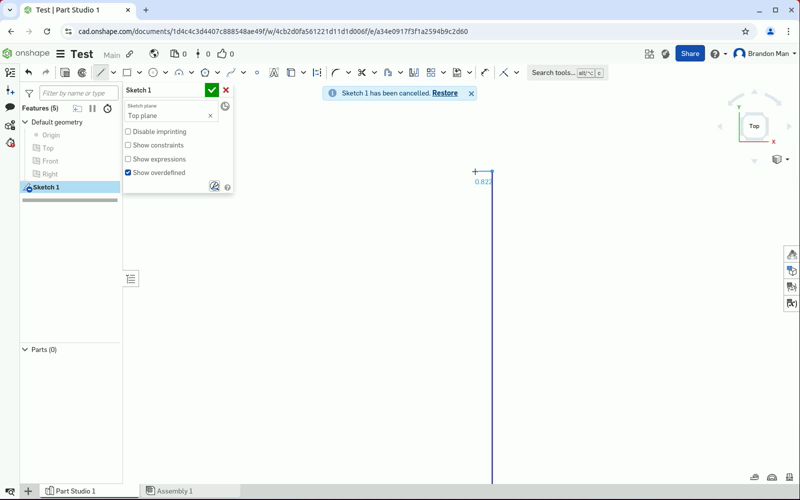
scroll(6)
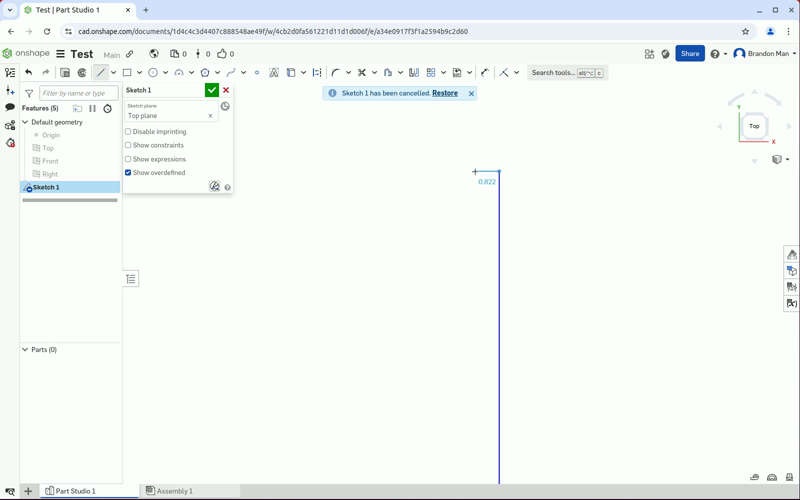
scroll(6)
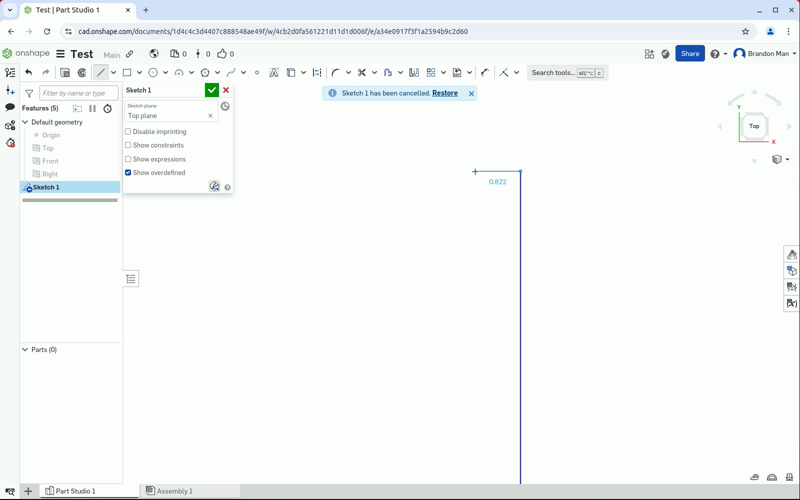
click(475, 171)
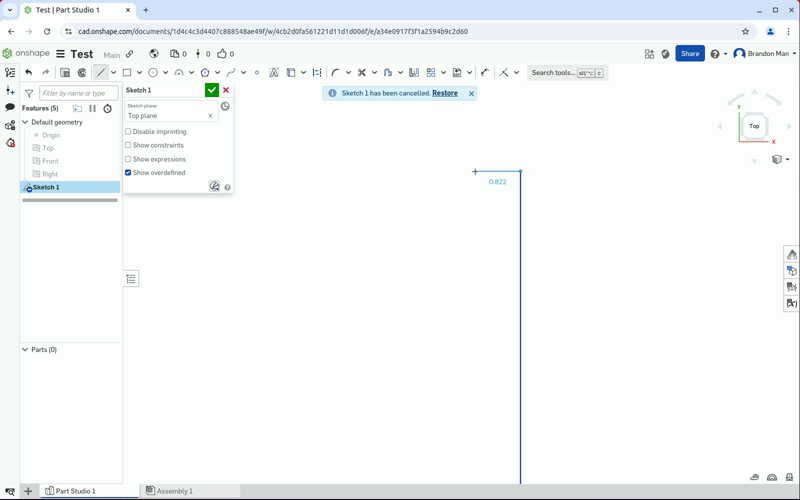
scroll(-6)
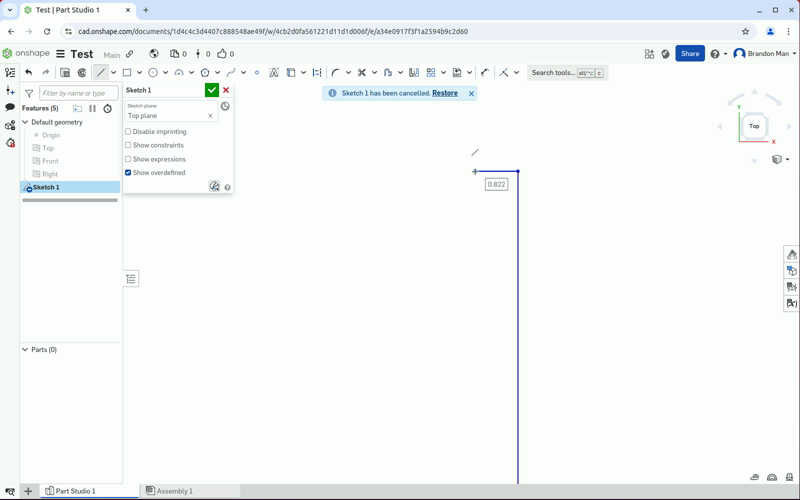
scroll(-6)
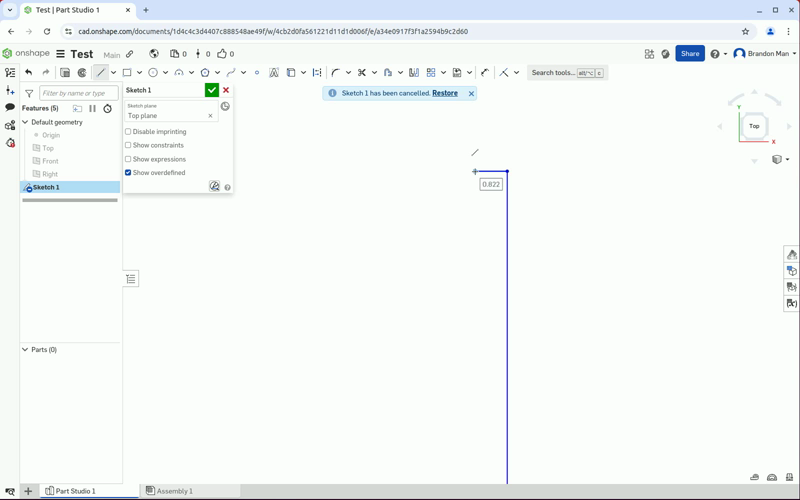
scroll(-6)
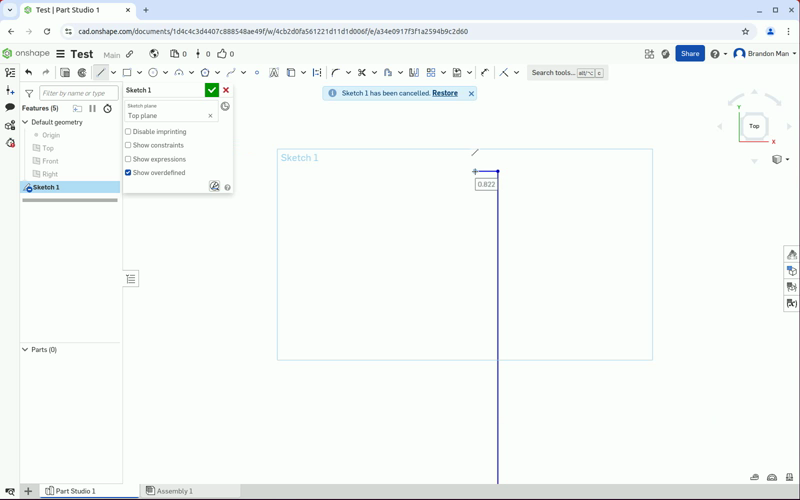
scroll(-6)
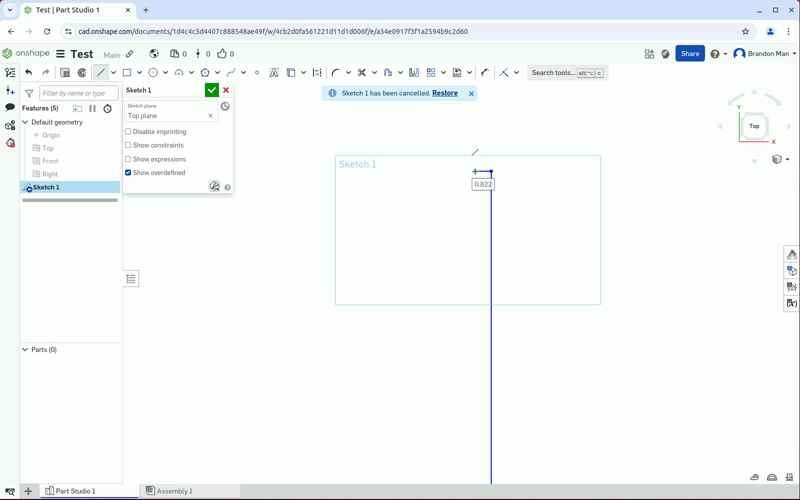
scroll(-6)
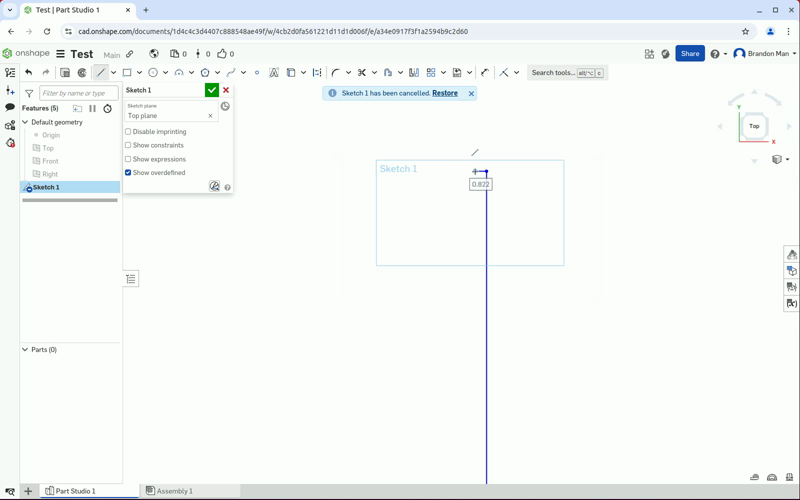
scroll(-6)
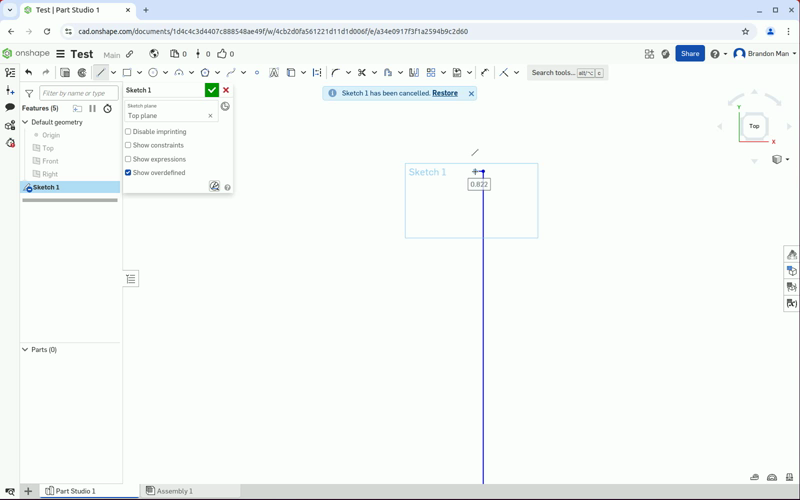
scroll(-6)
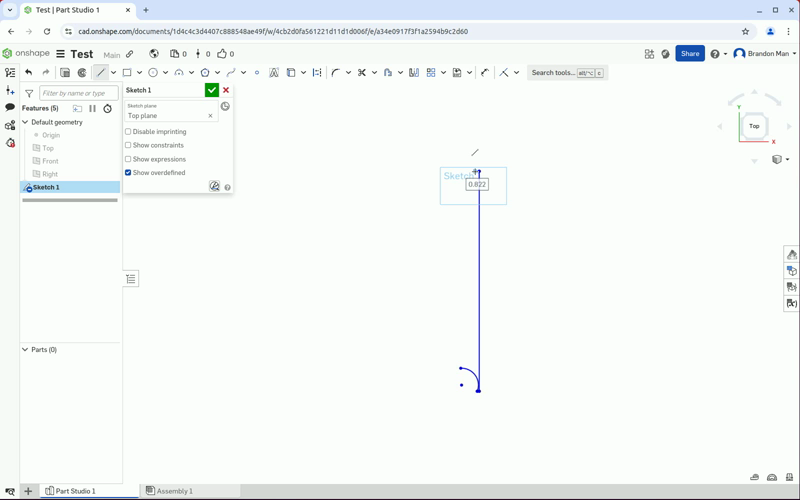
key_up(shift)
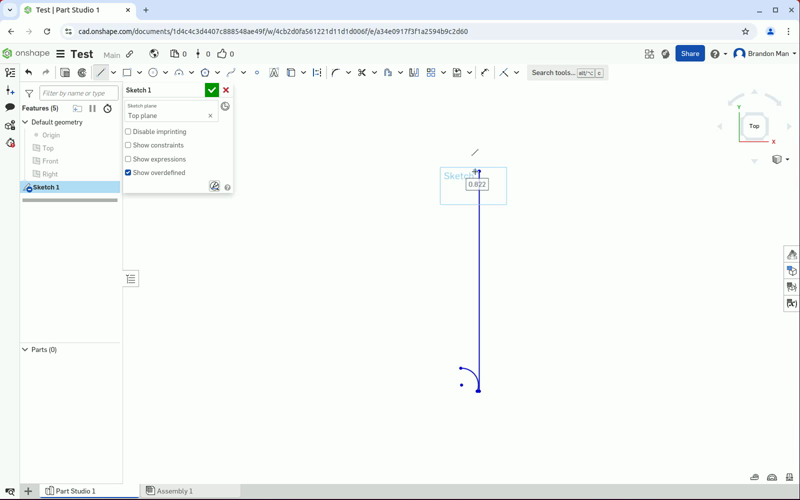
key(esc)
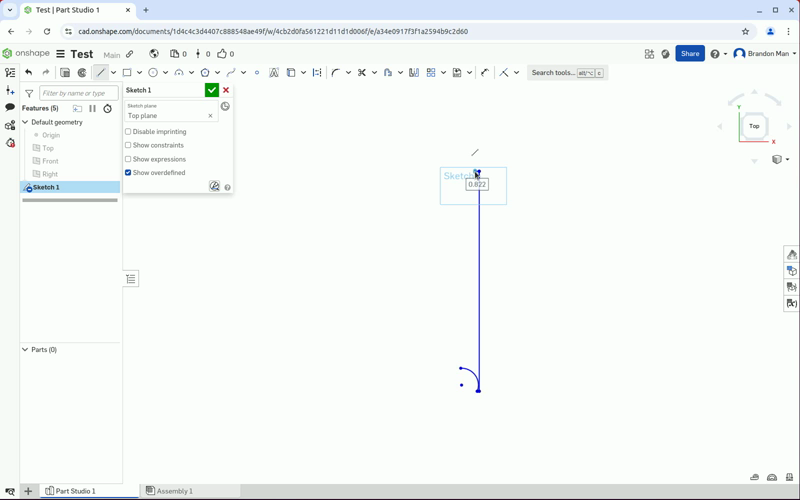
key(a)
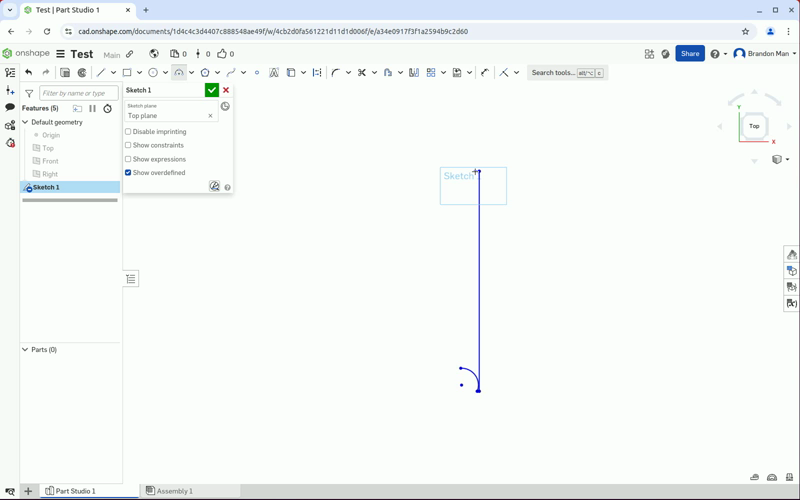
mouse_move(475, 171)
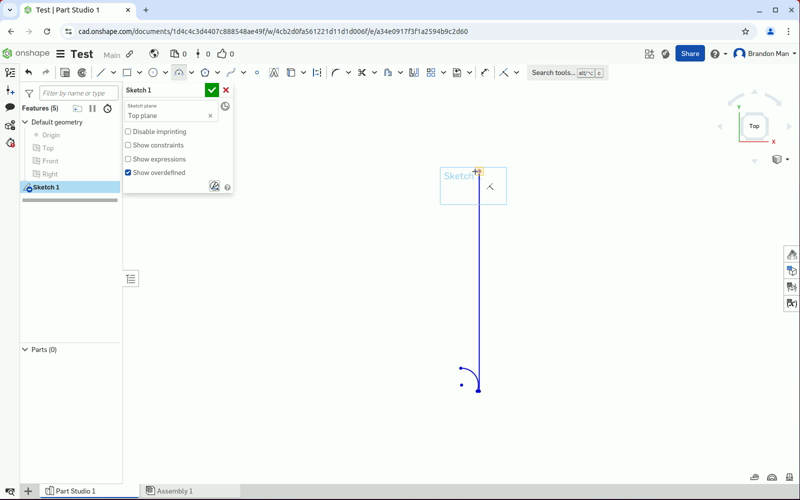
scroll(6)
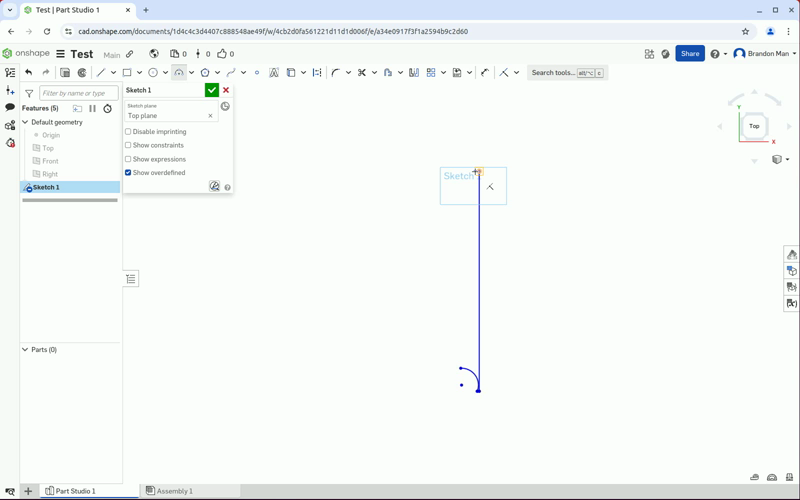
scroll(6)
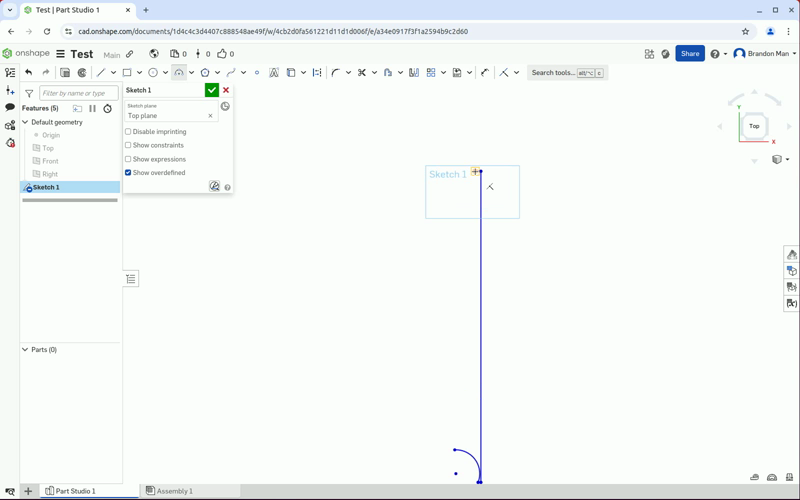
scroll(6)
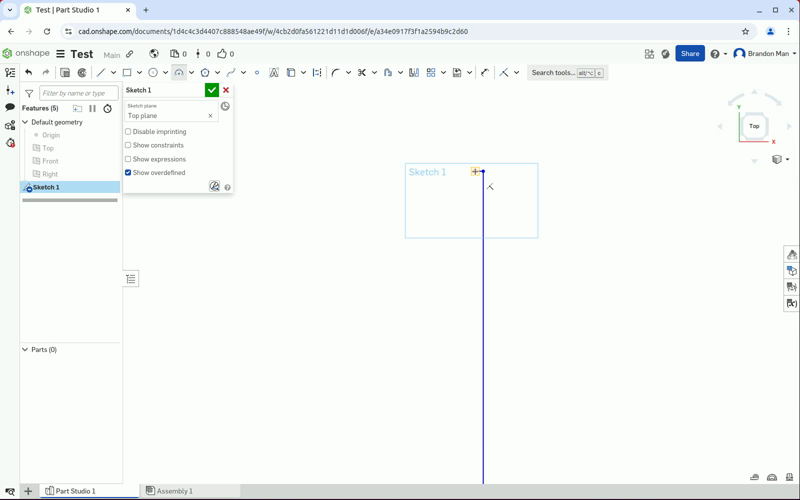
scroll(6)
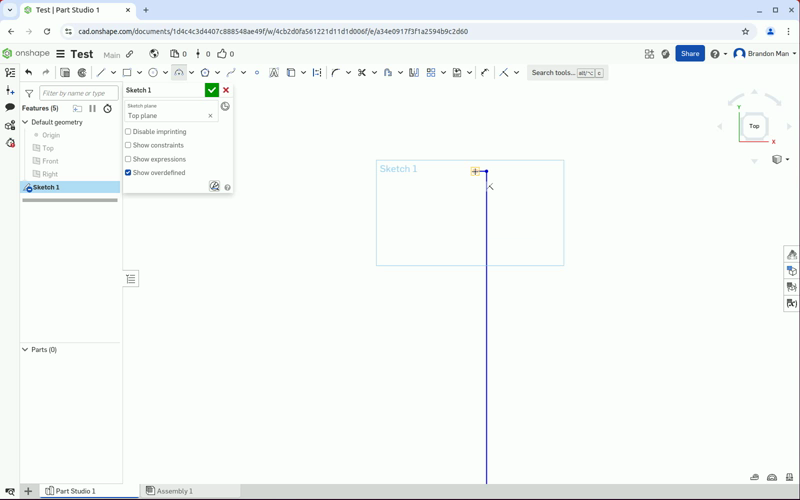
scroll(6)
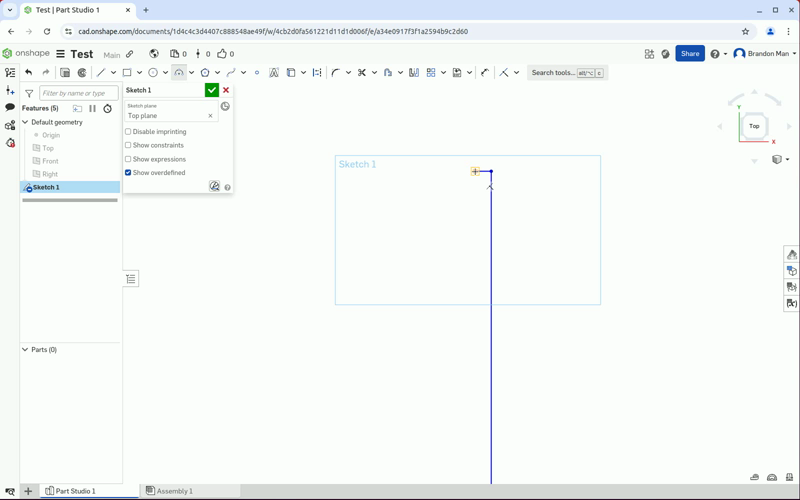
scroll(6)
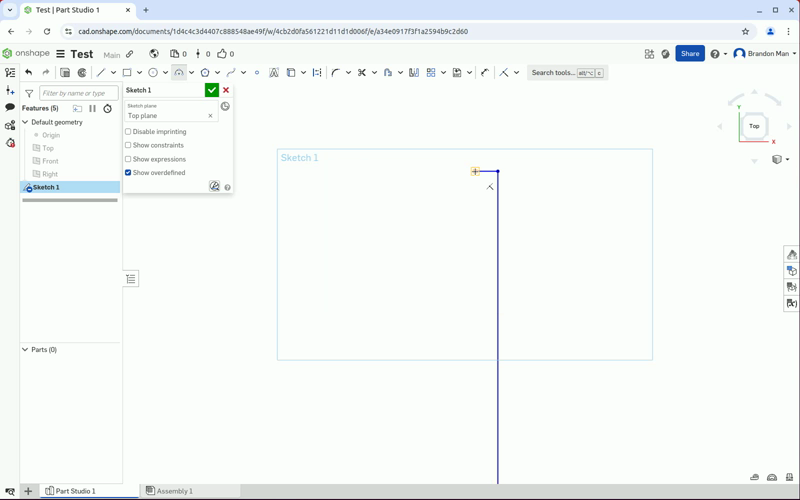
scroll(6)
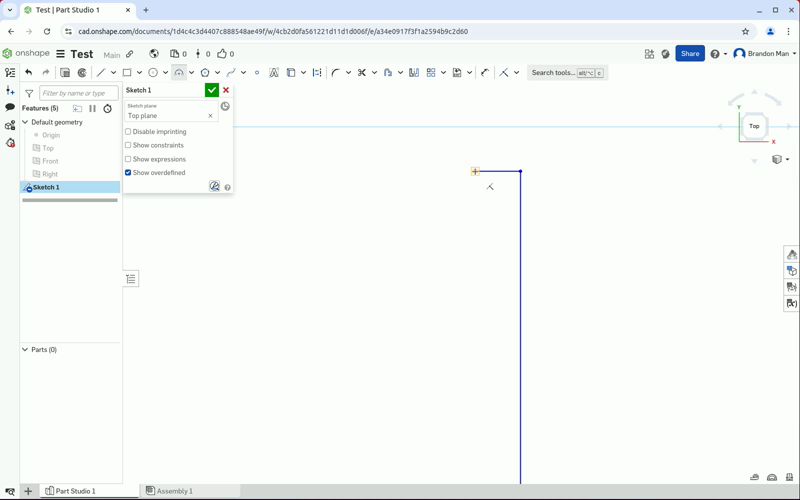
click(475, 171)
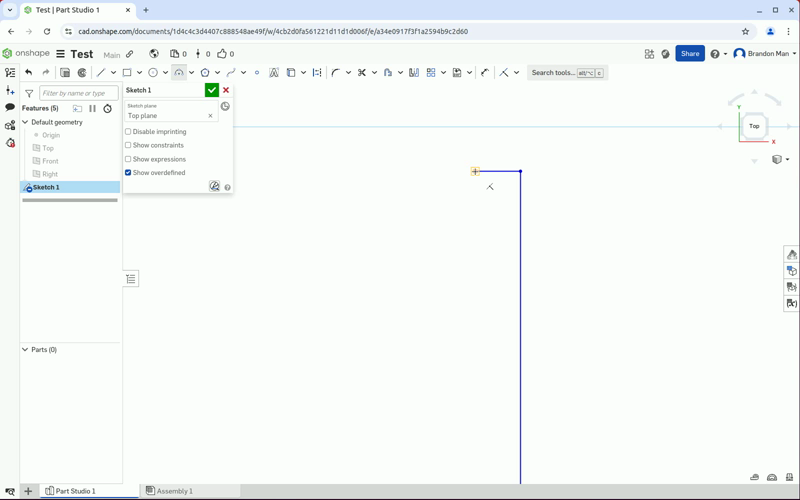
scroll(-6)
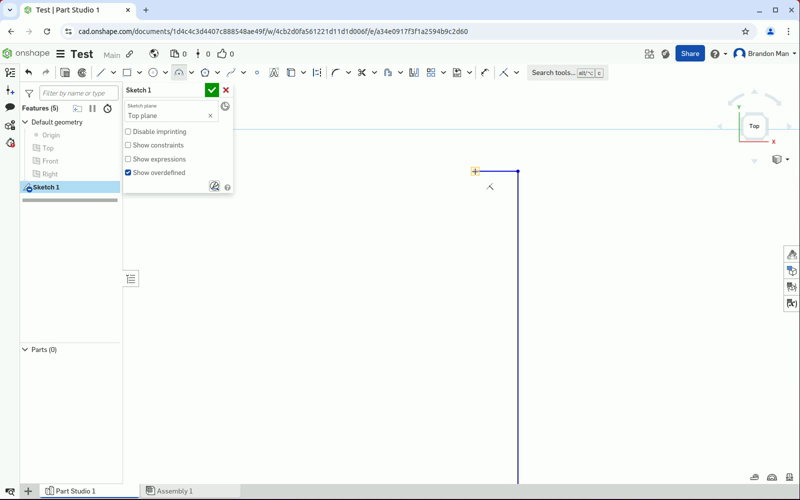
scroll(-6)
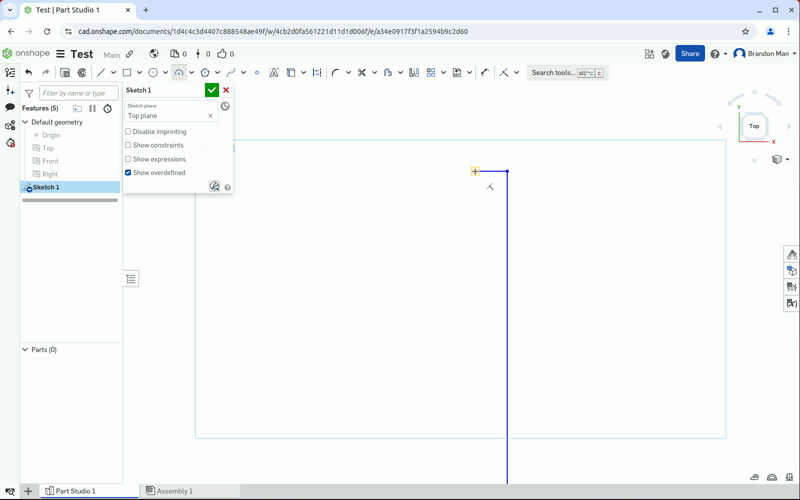
scroll(-6)
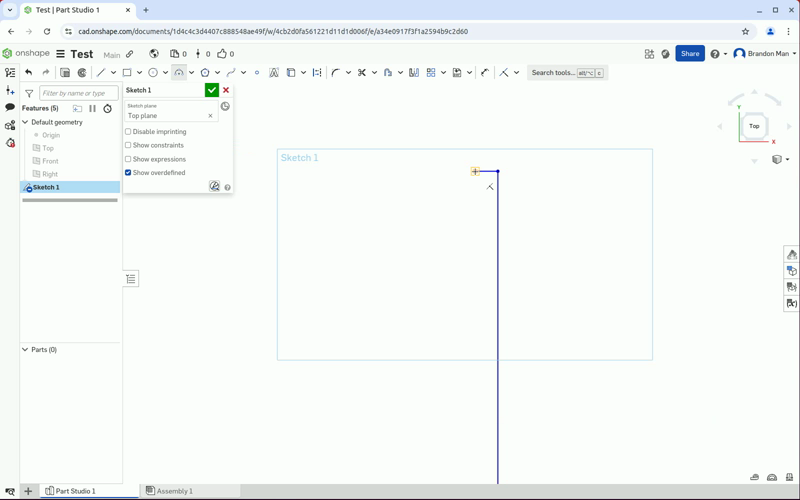
scroll(-6)
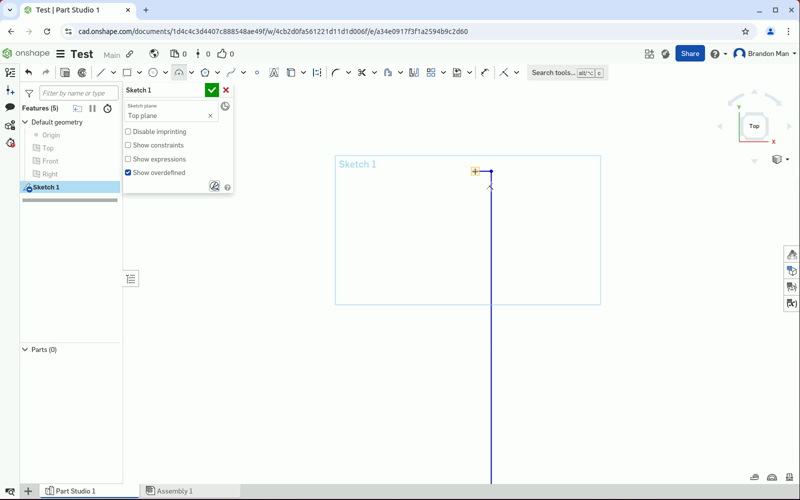
scroll(-6)
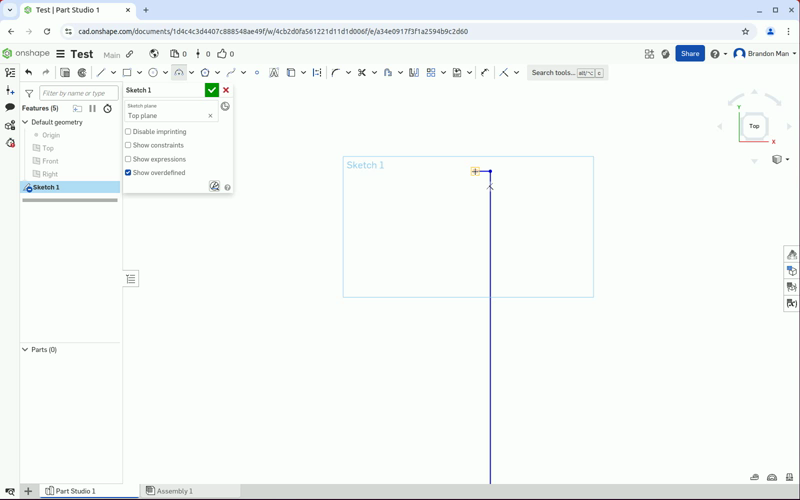
scroll(-6)
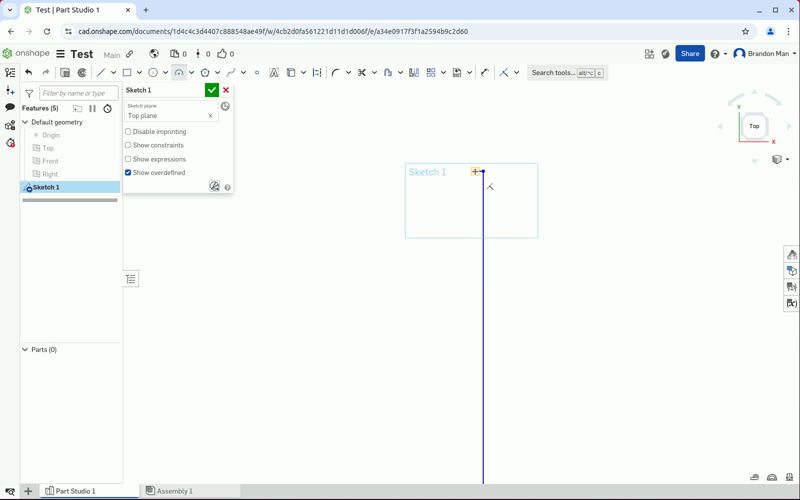
scroll(-6)
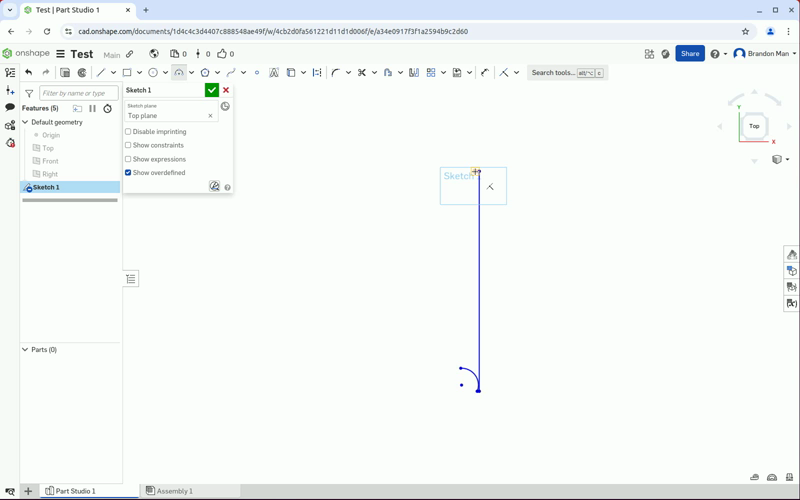
key_down(shift)
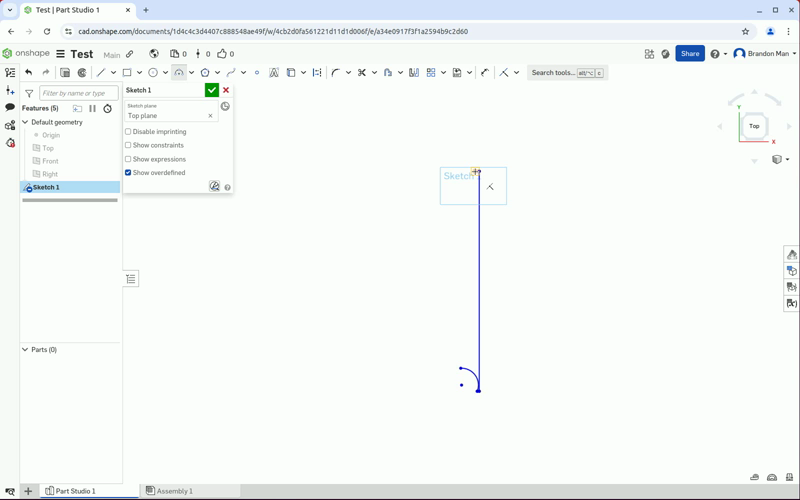
mouse_move(460, 198)
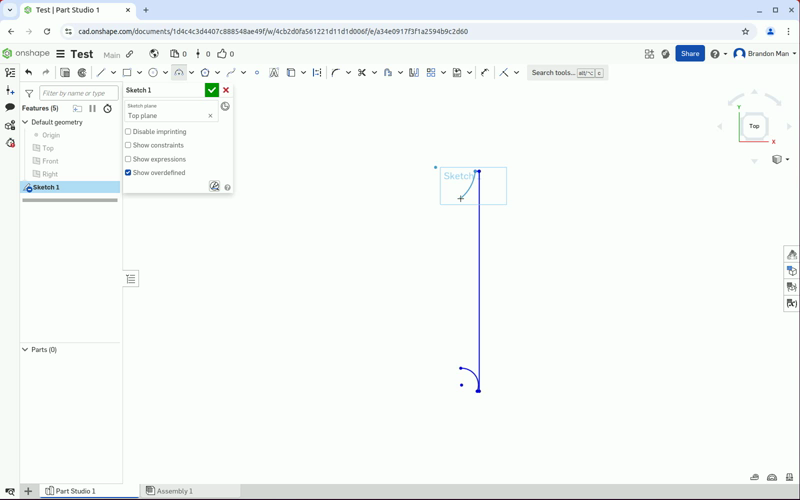
click(460, 198)
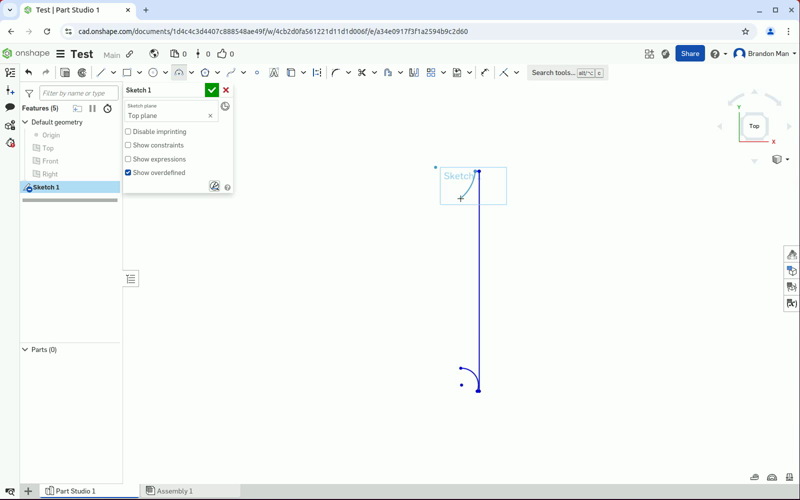
mouse_move(476, 189)
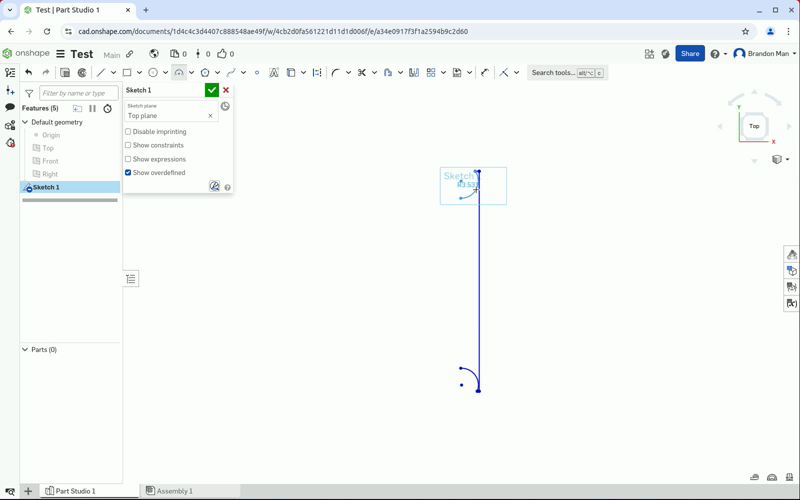
click(476, 189)
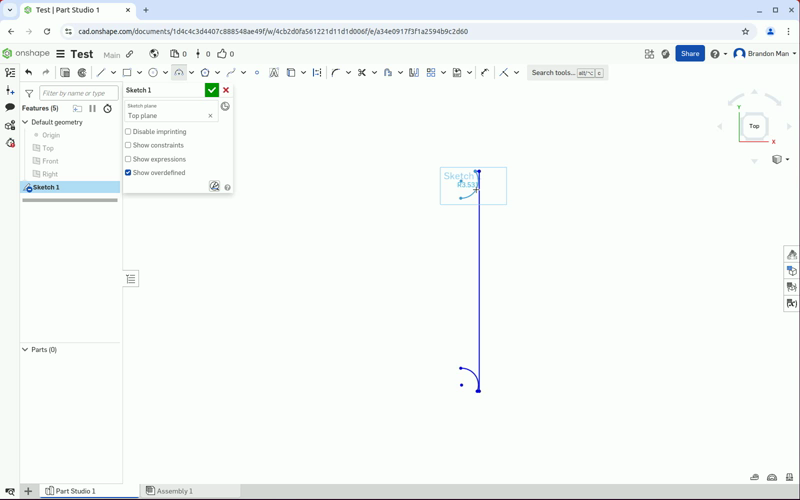
key_up(shift)
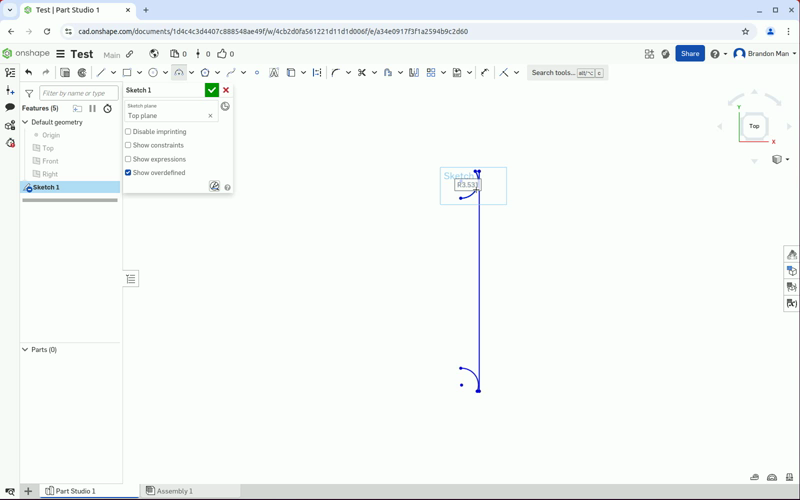
key(esc)
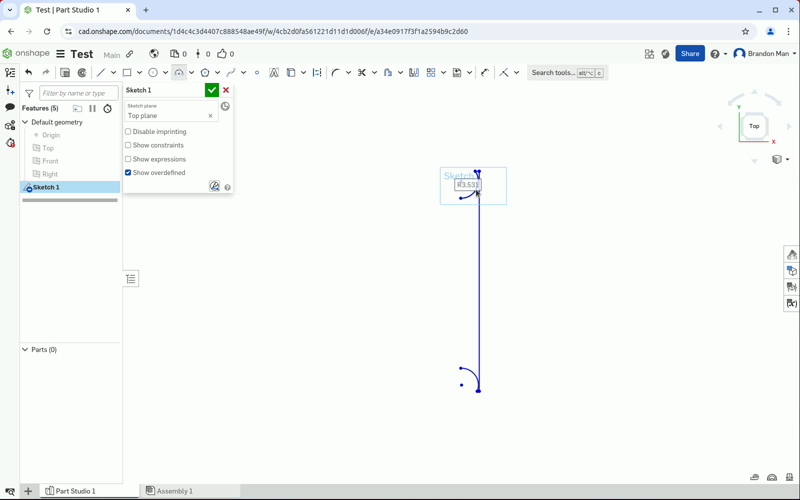
key(l)
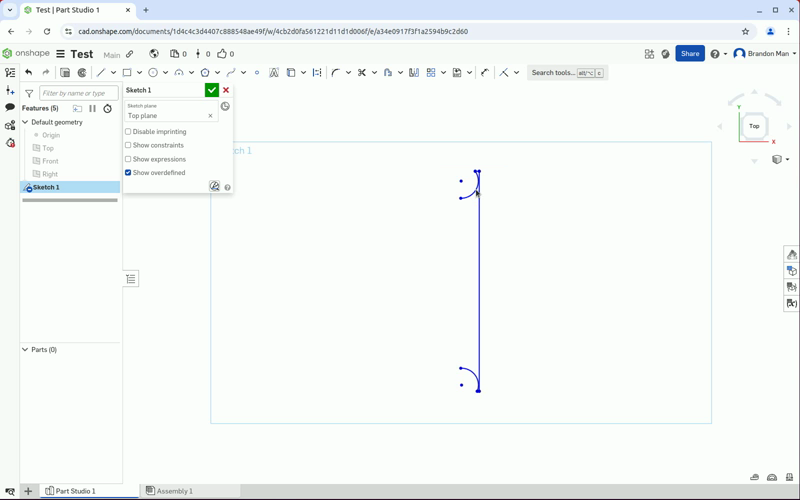
mouse_move(460, 198)
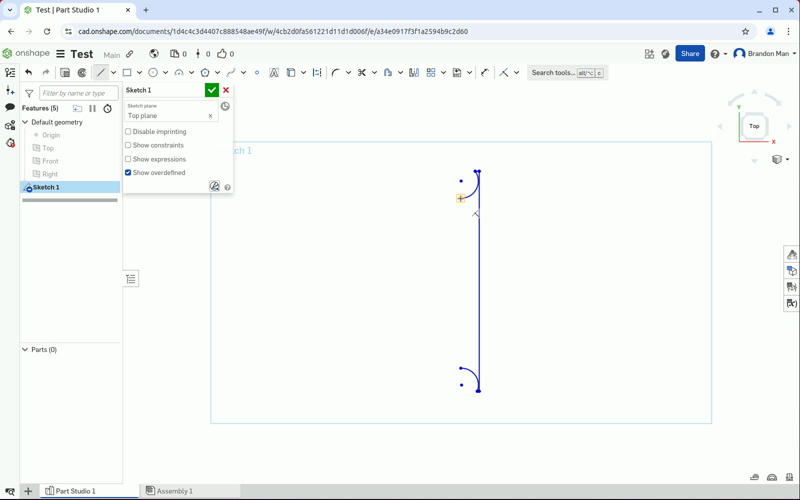
click(460, 198)
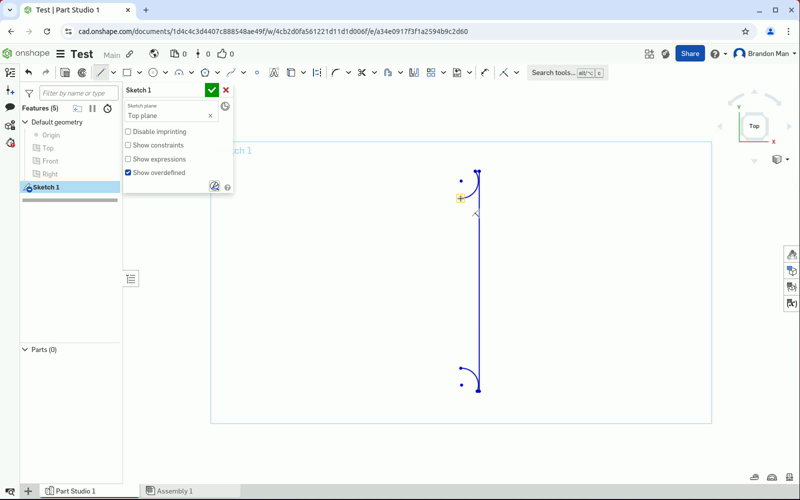
key_down(shift)
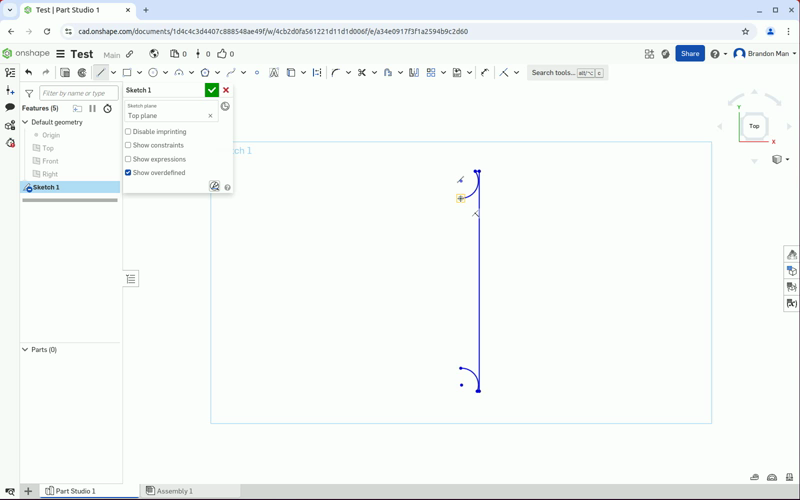
mouse_move(460, 283)
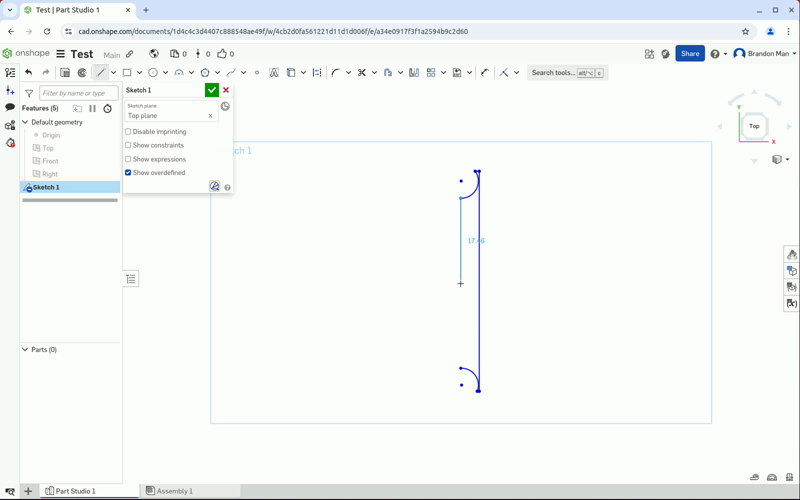
click(460, 283)
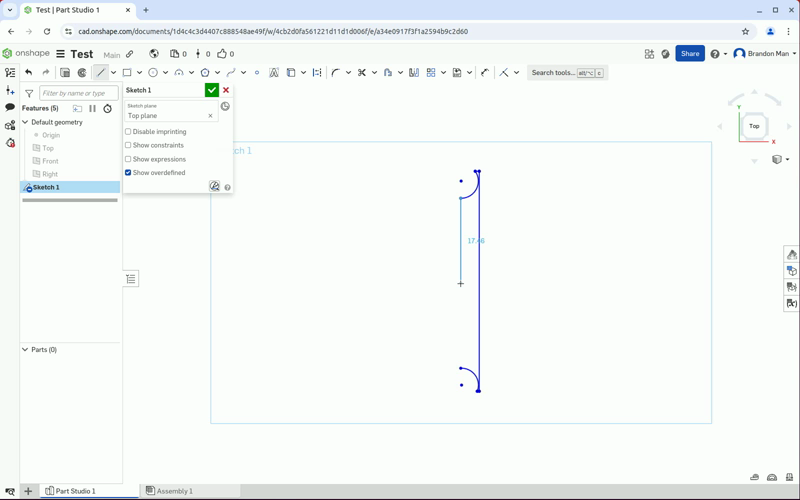
key_up(shift)
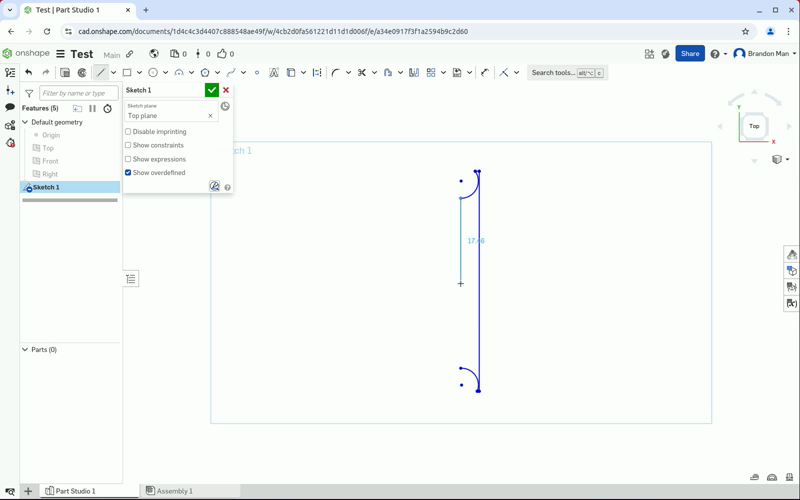
key_down(shift)
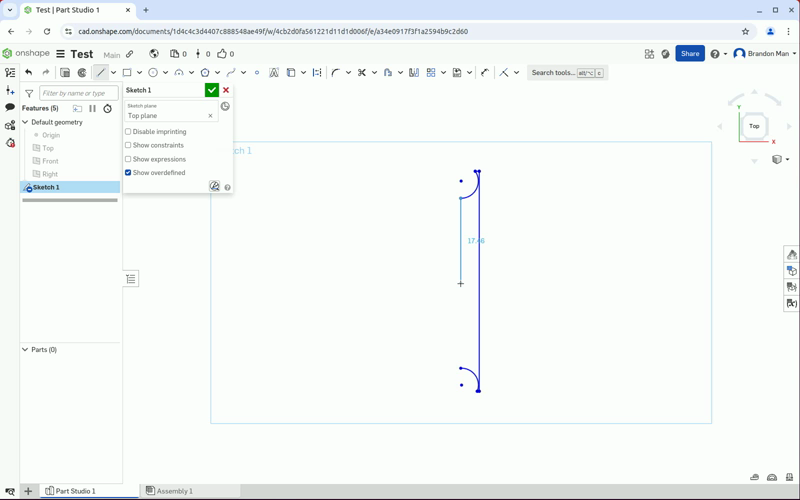
mouse_move(460, 368)
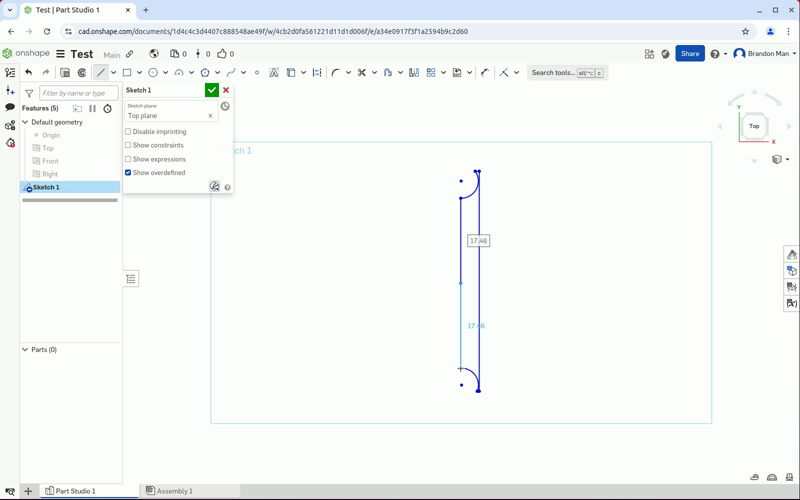
key_up(shift)
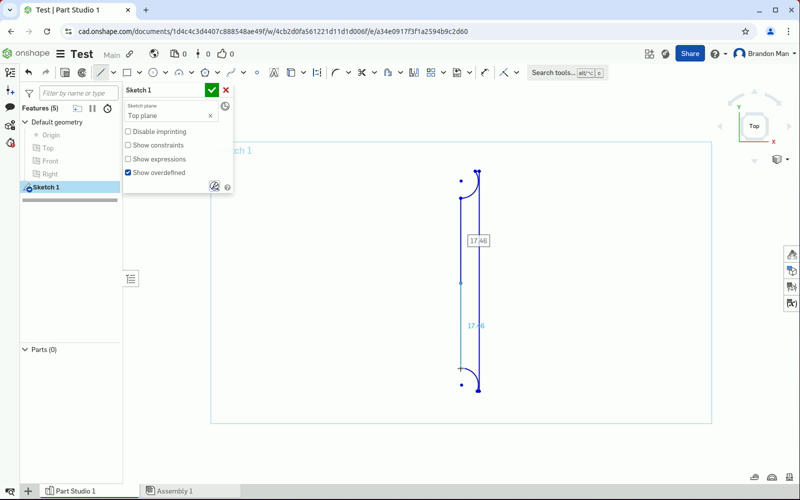
click(460, 368)
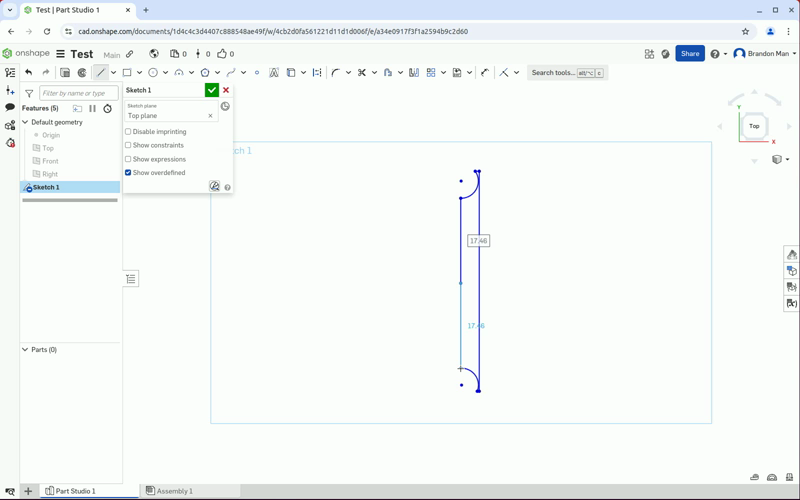
key(esc)
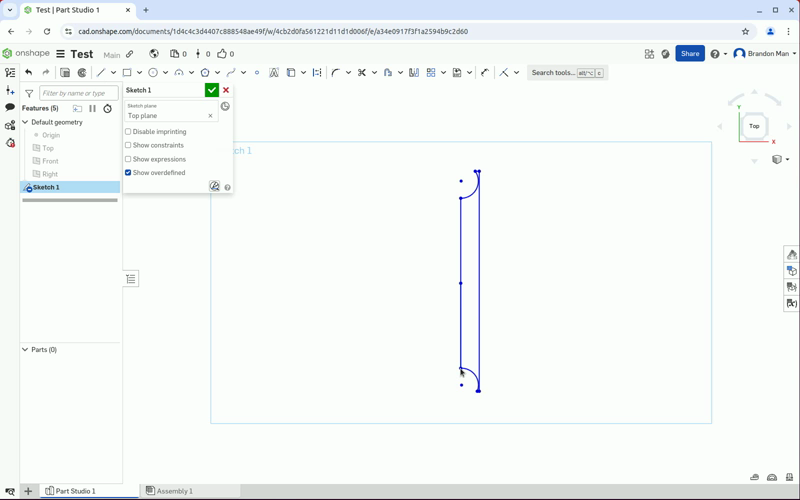
mouse_move(473, 334)
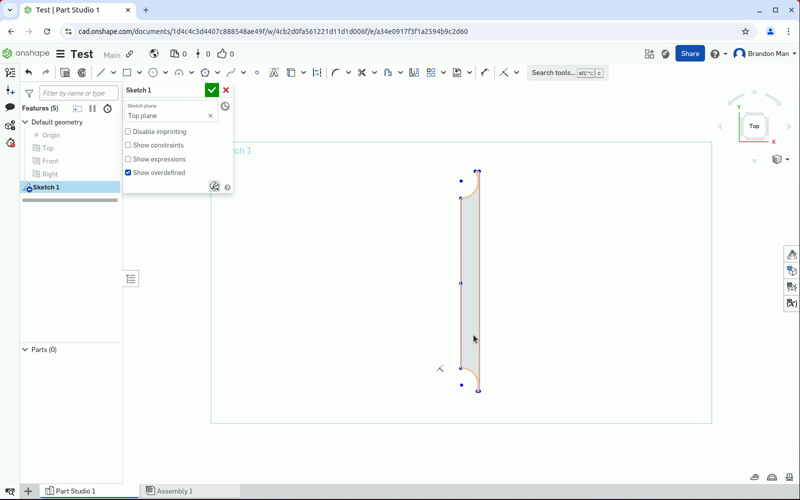
click(473, 334)
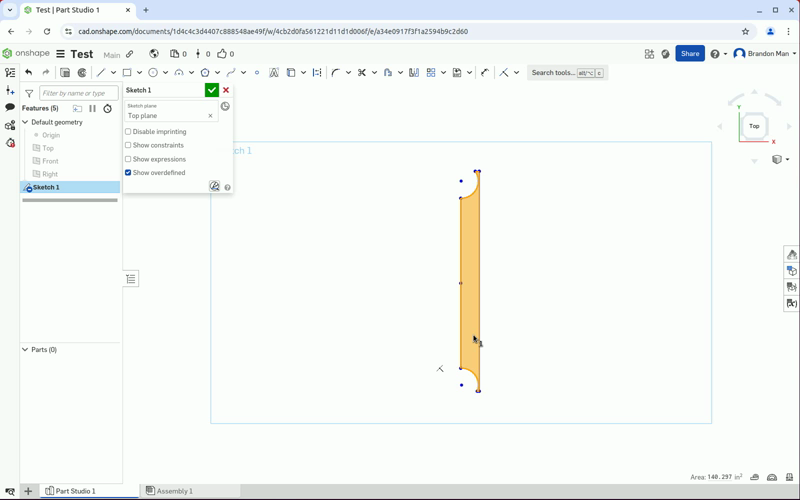
mouse_move(73, 352)
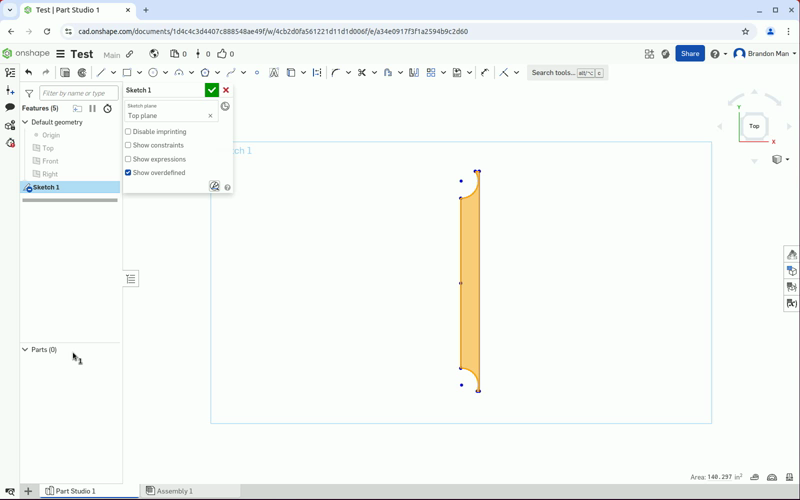
key(shift+y)
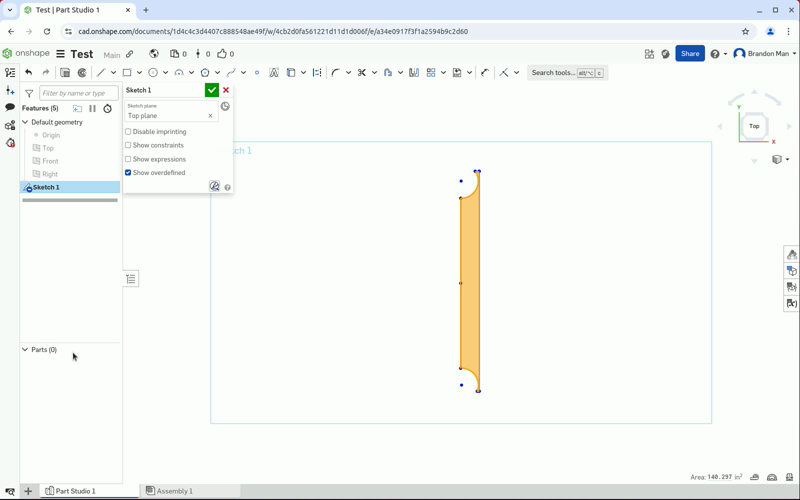
key(shift+e)
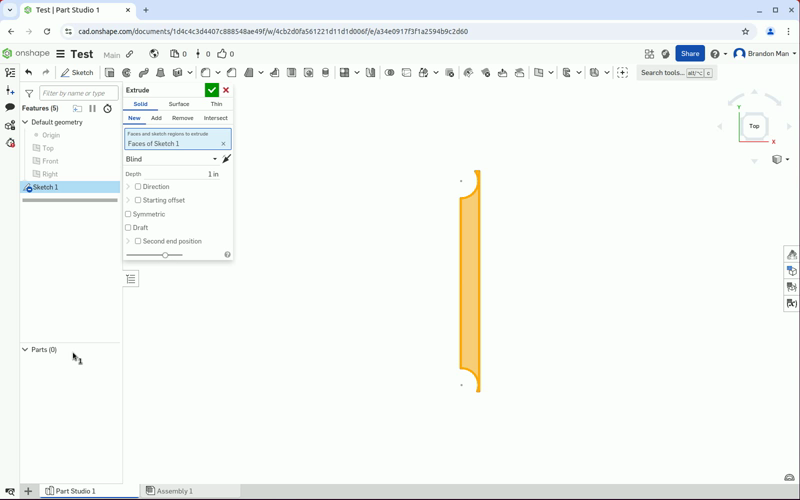
mouse_move(143, 106)
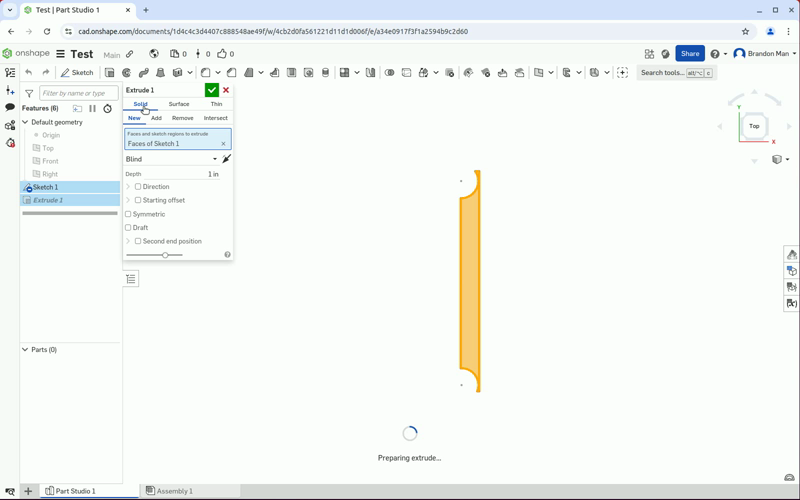
click(143, 106)
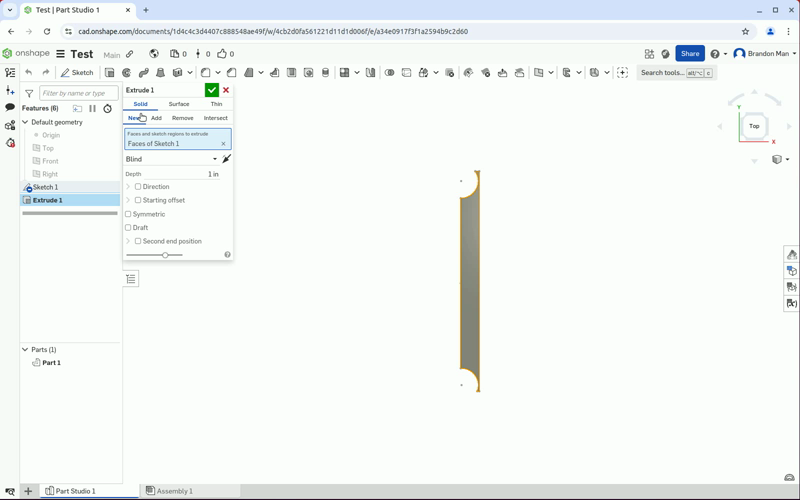
mouse_move(137, 120)
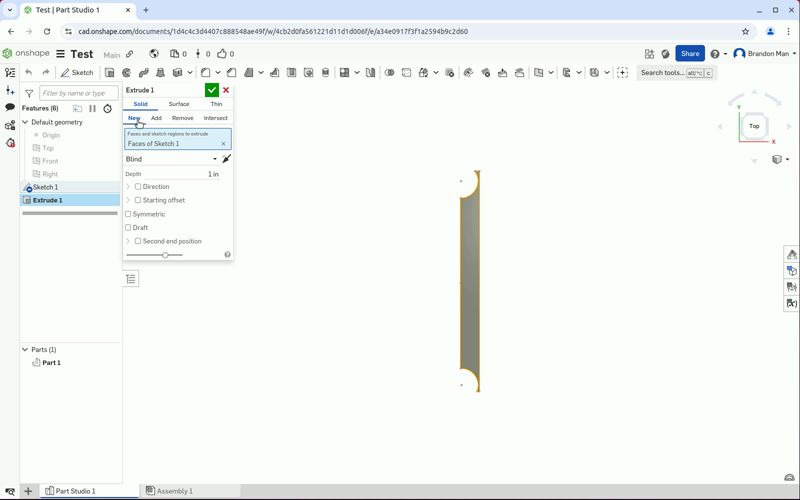
click(137, 120)
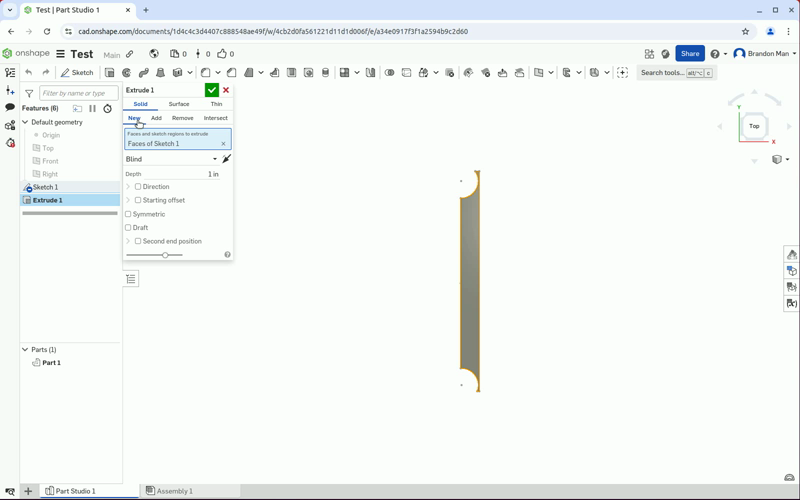
key(tab, 4)
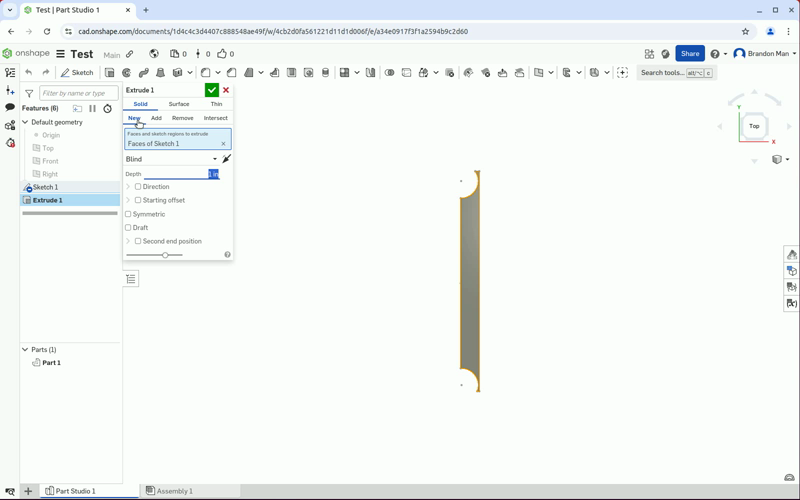
text(6.258)
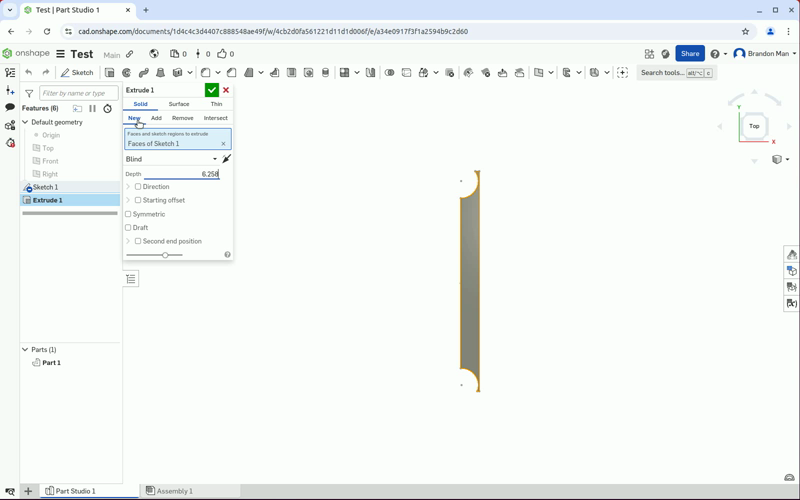
key(enter)
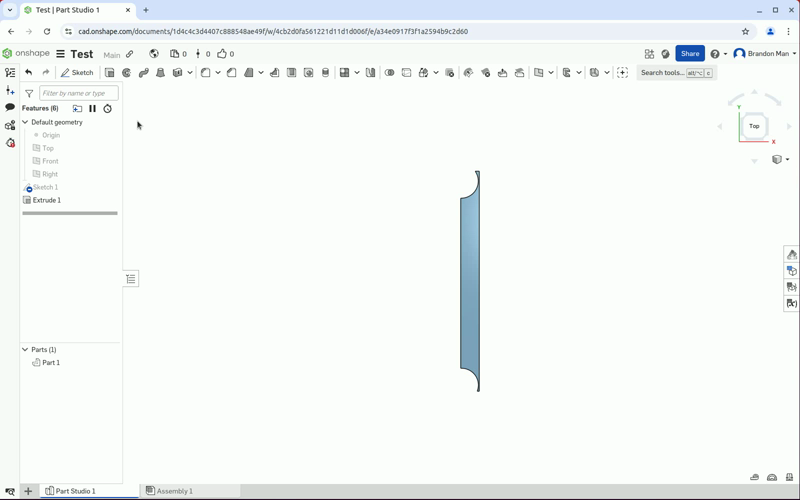
key(shift+h)
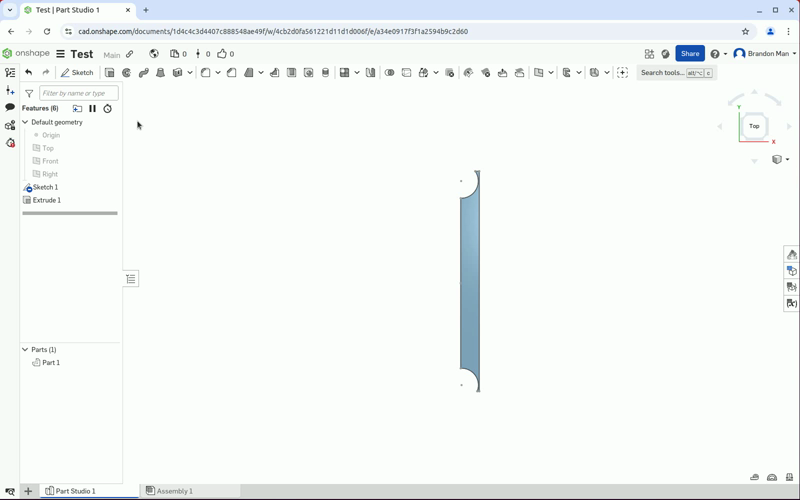
key(shift+h)
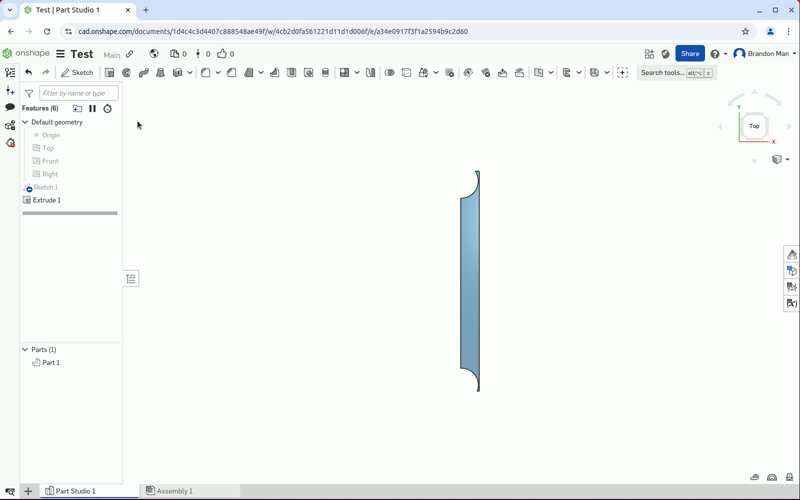
mouse_move(73, 189)
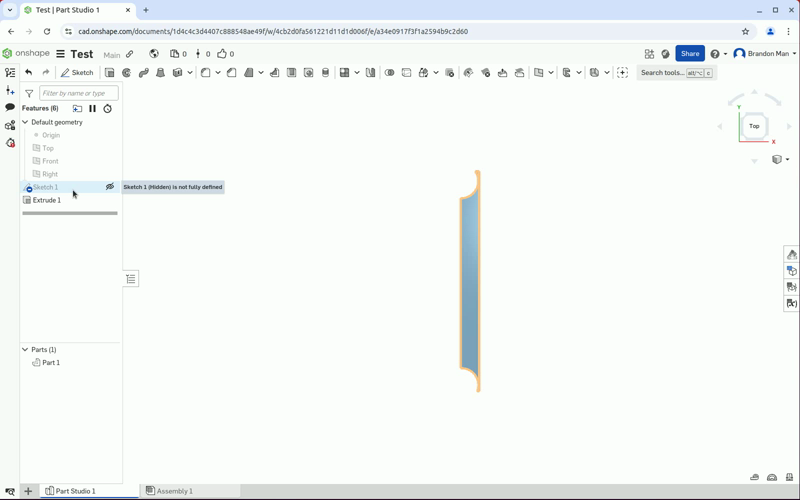
click(73, 189)
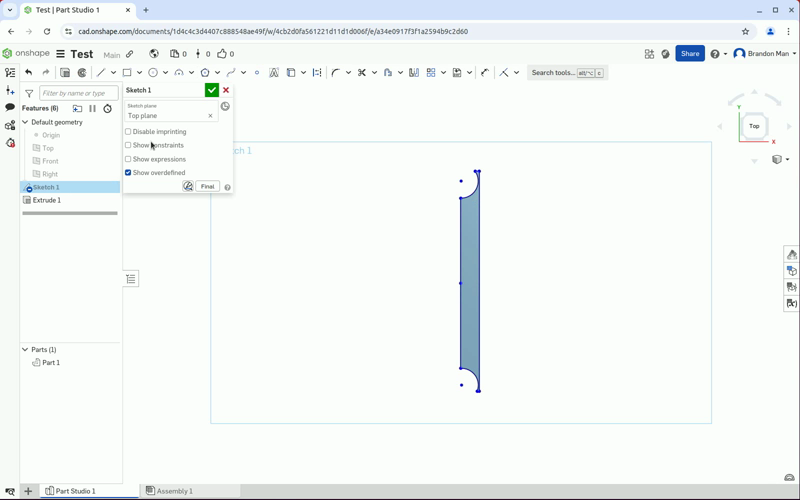
mouse_move(229, 92)
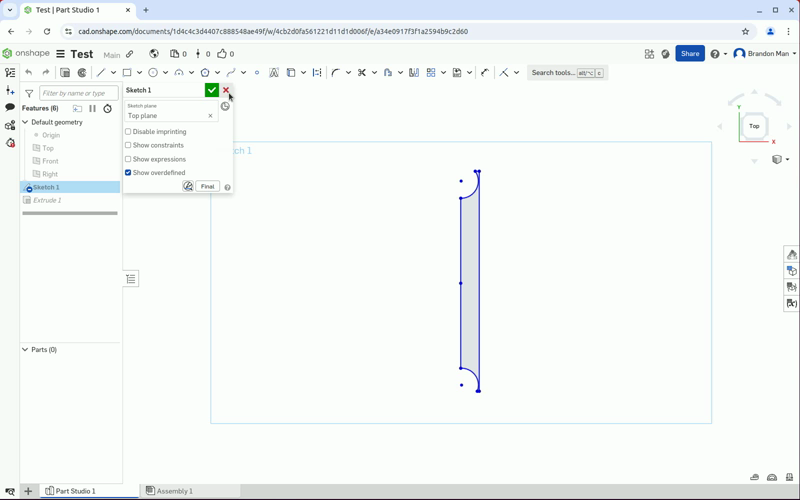
click(229, 92)
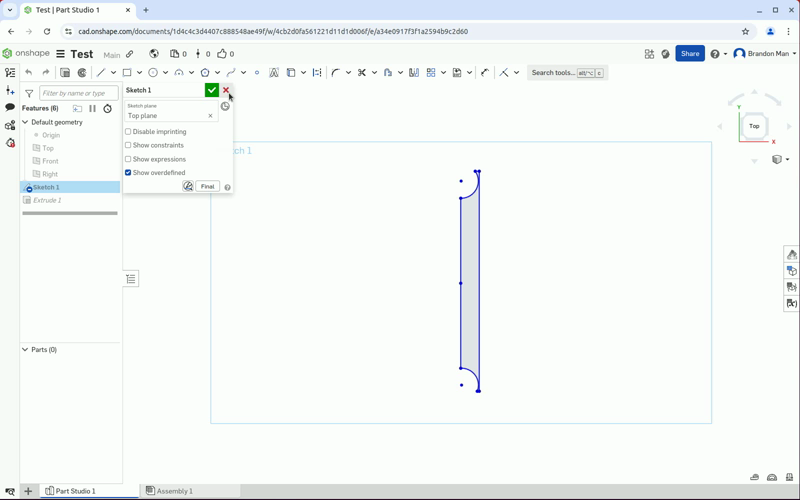
key(shift+s)
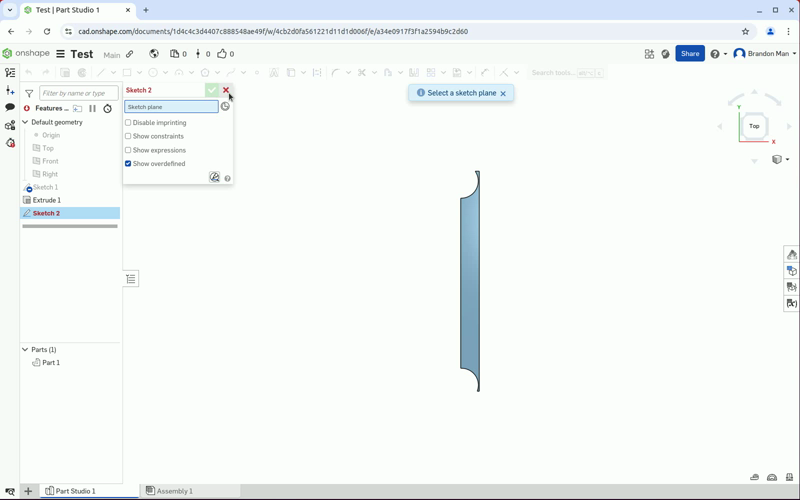
mouse_move(73, 150)
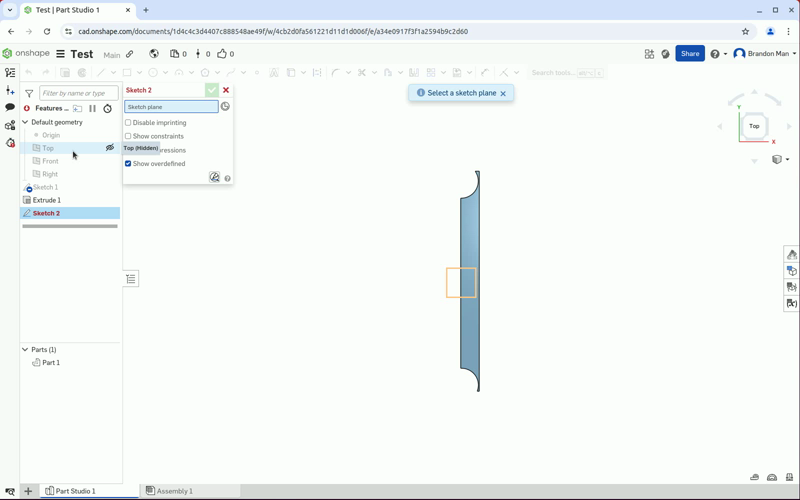
click(73, 150)
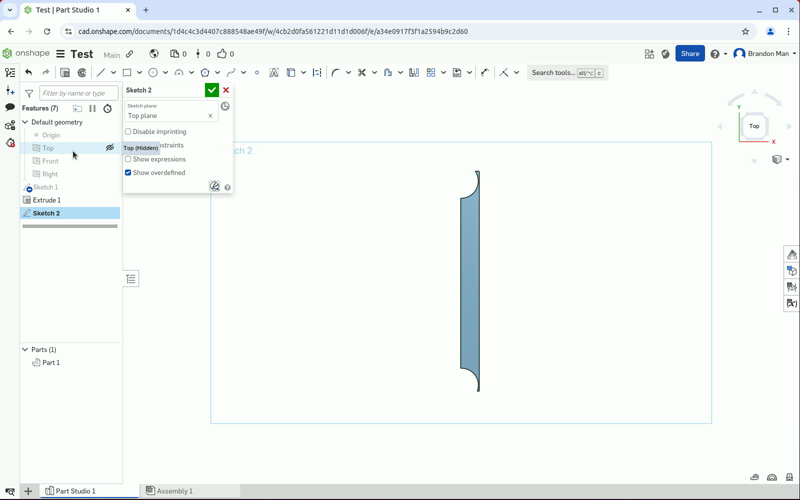
mouse_move(73, 352)
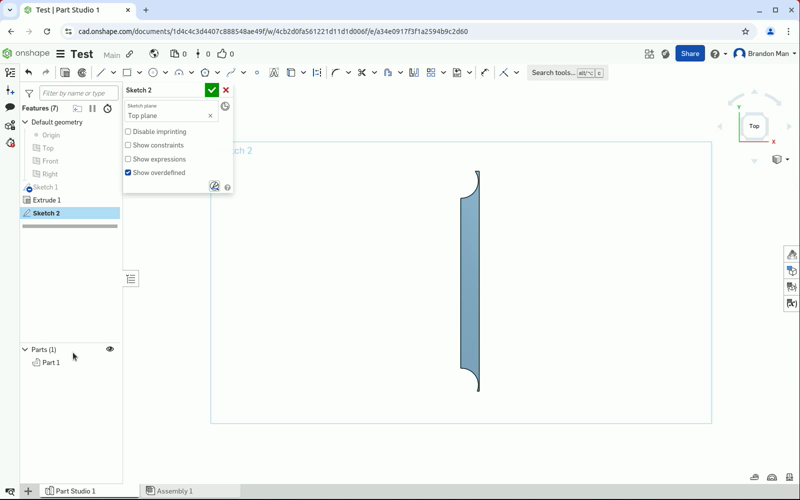
key(y)
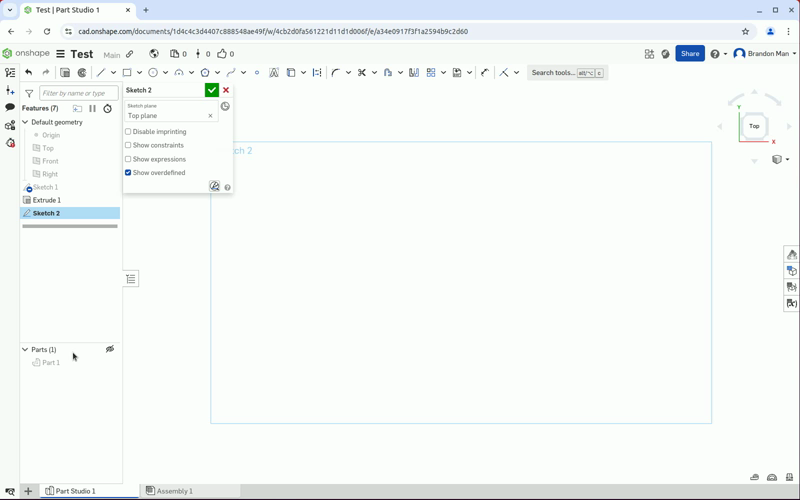
key(l)
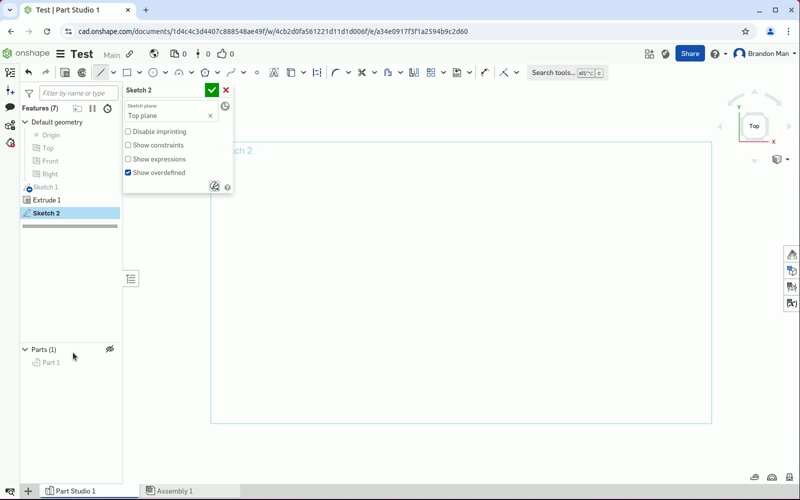
key_down(shift)
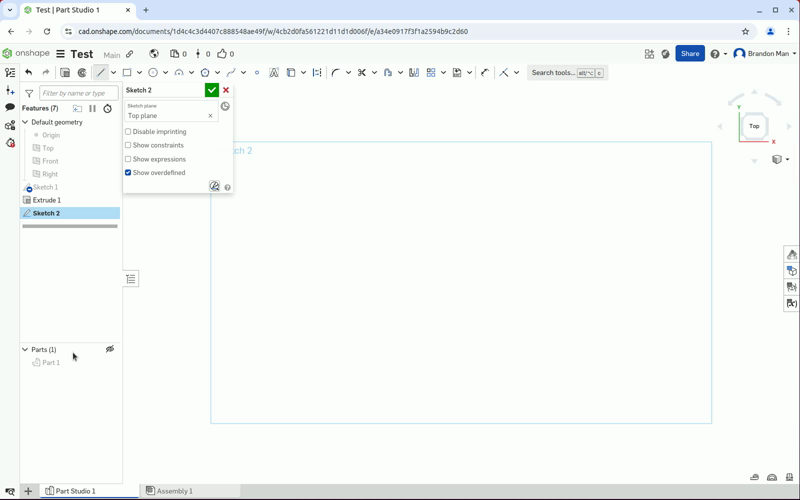
mouse_move(441, 390)
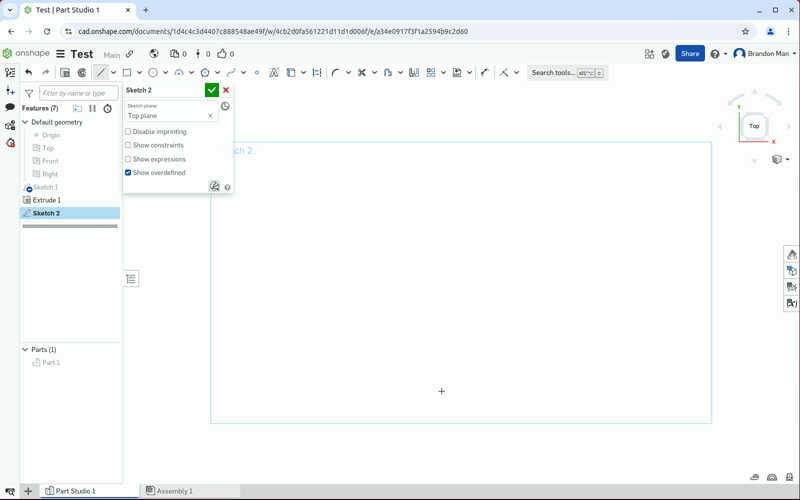
click(441, 390)
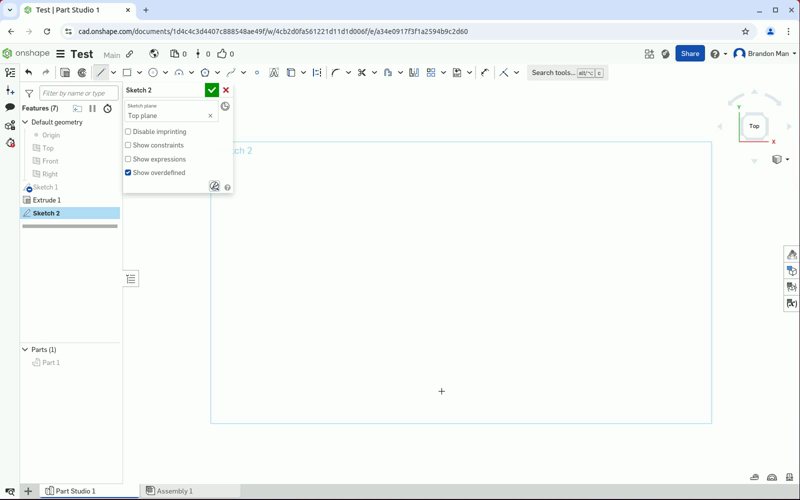
key_up(shift)
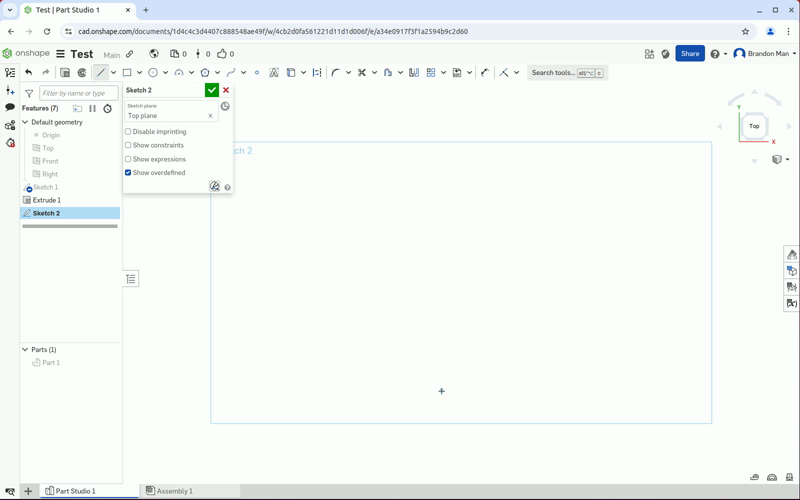
key_down(shift)
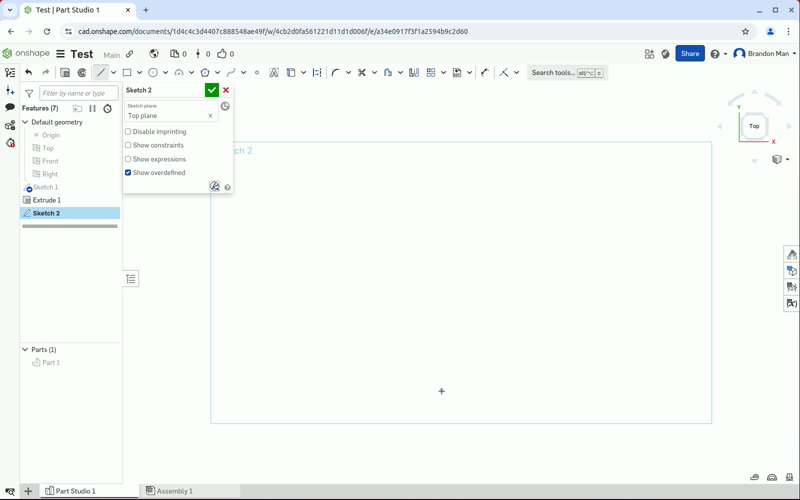
mouse_move(471, 390)
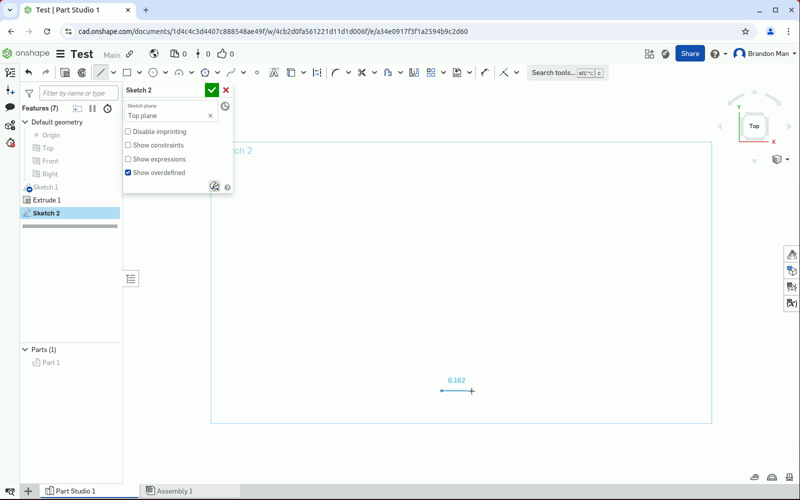
mouse_move(444, 390)
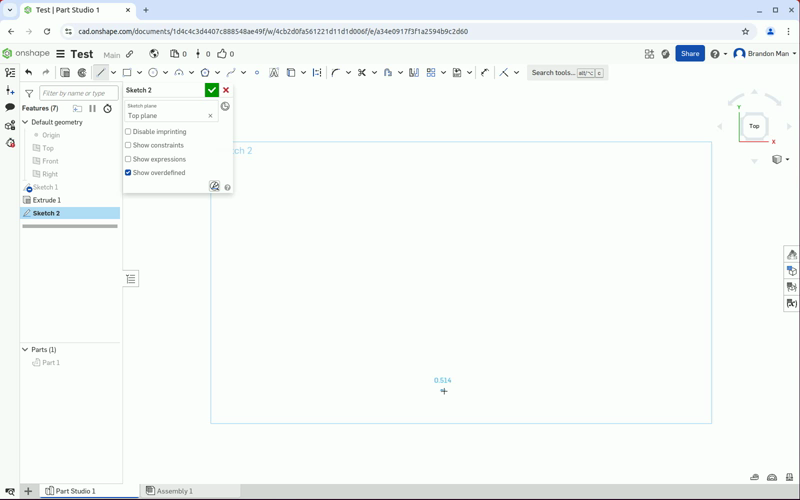
scroll(6)
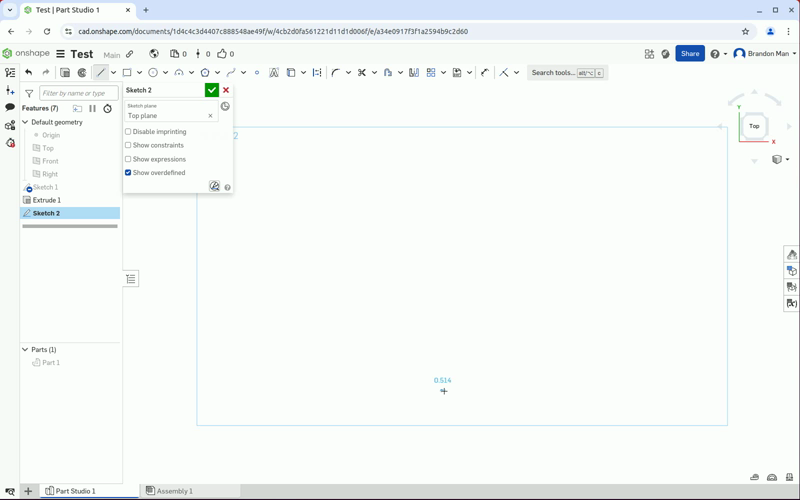
scroll(6)
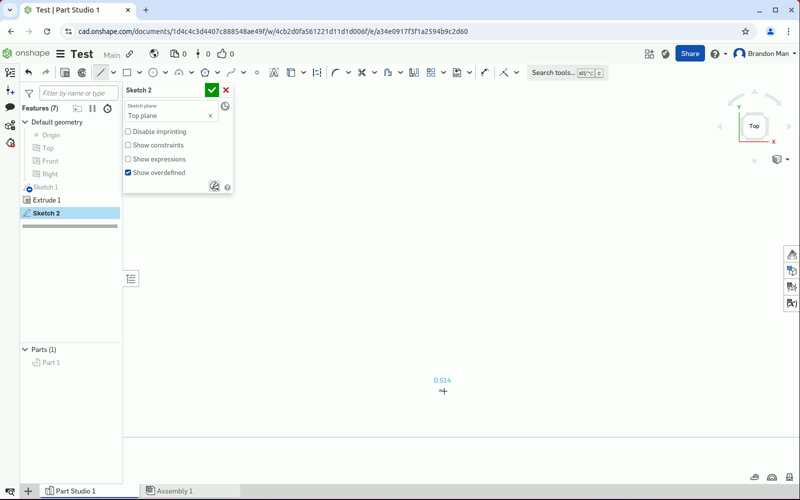
scroll(6)
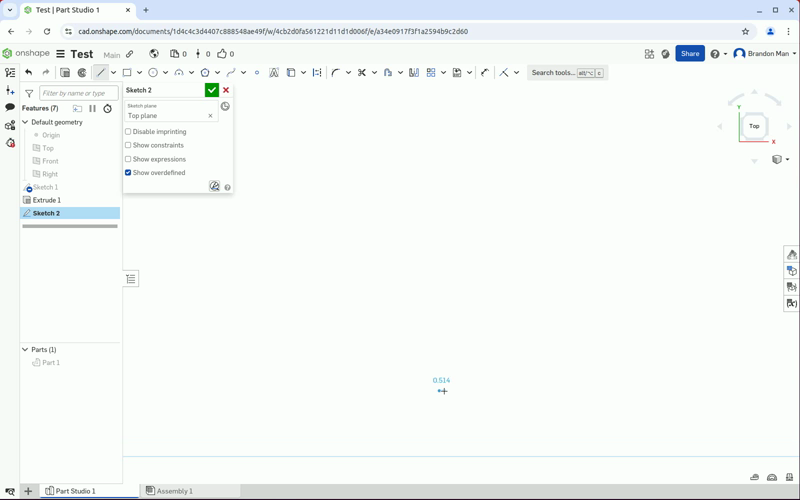
scroll(6)
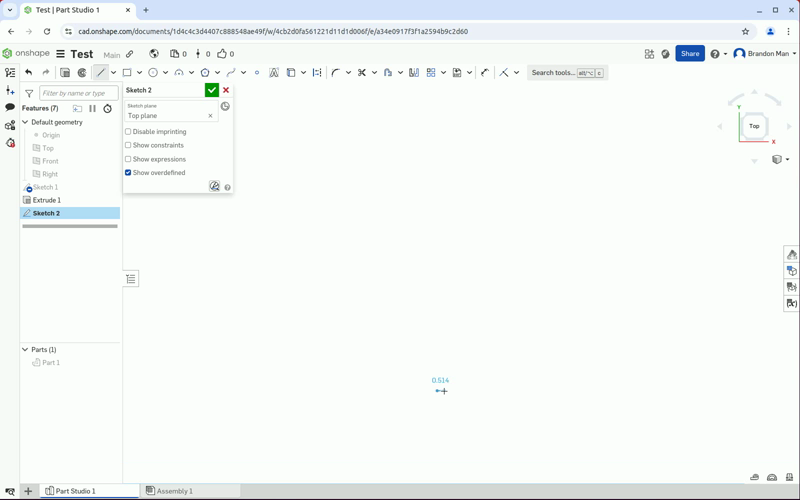
scroll(6)
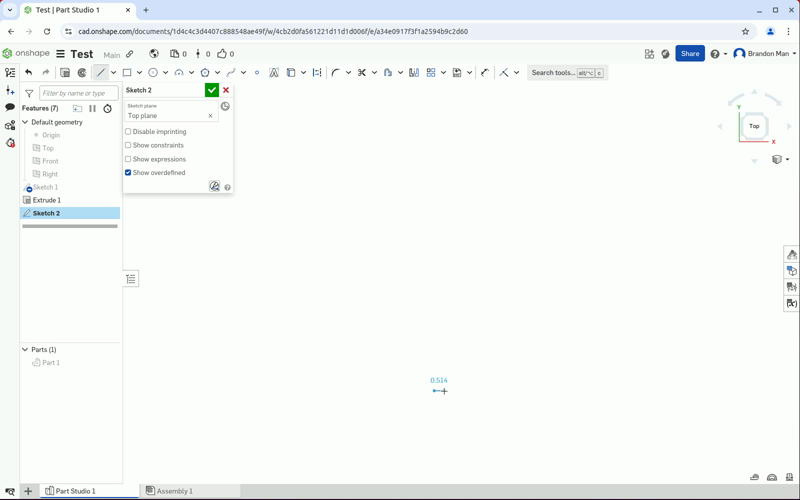
scroll(6)
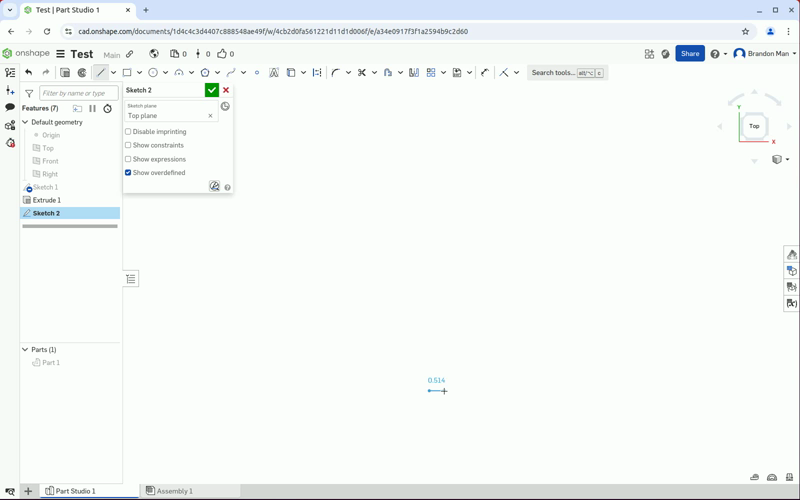
scroll(6)
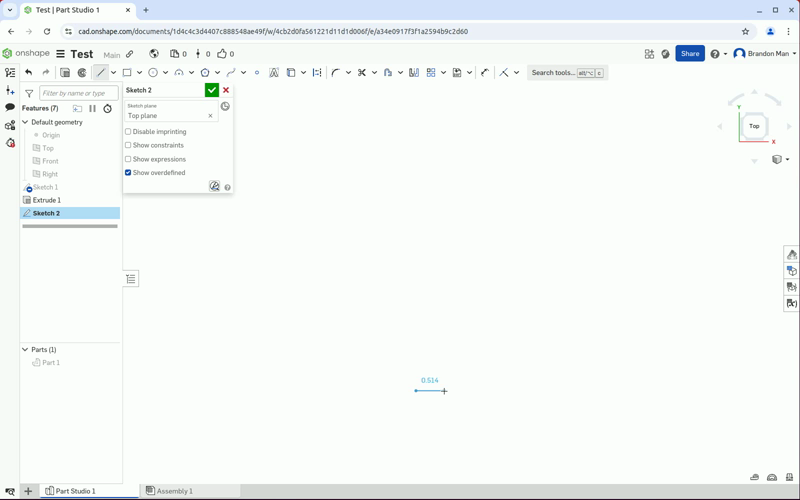
click(444, 390)
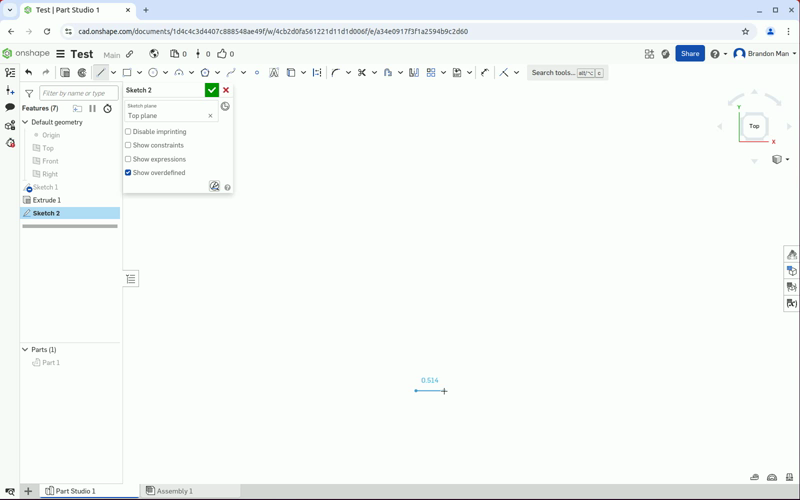
scroll(-6)
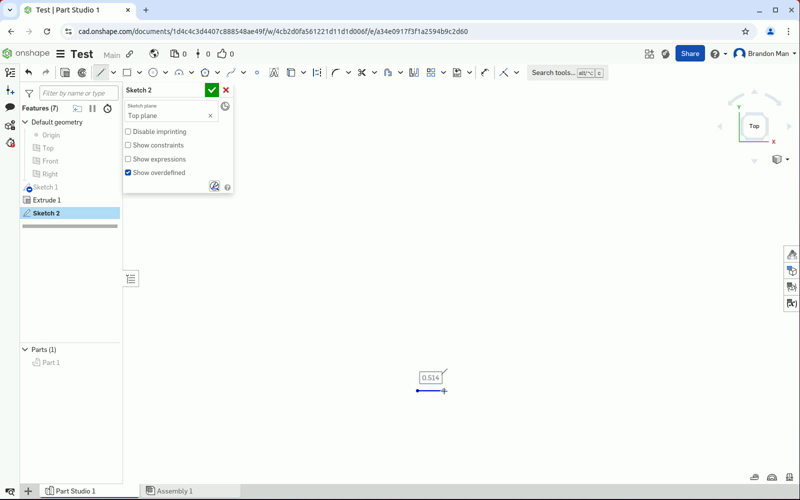
scroll(-6)
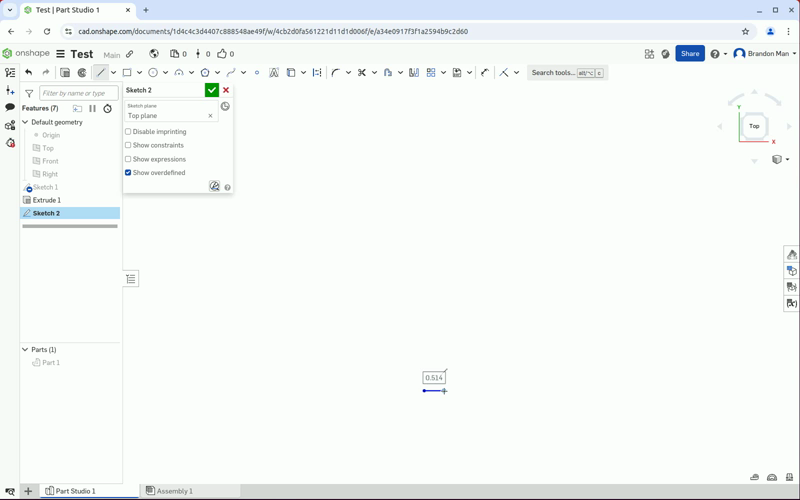
scroll(-6)
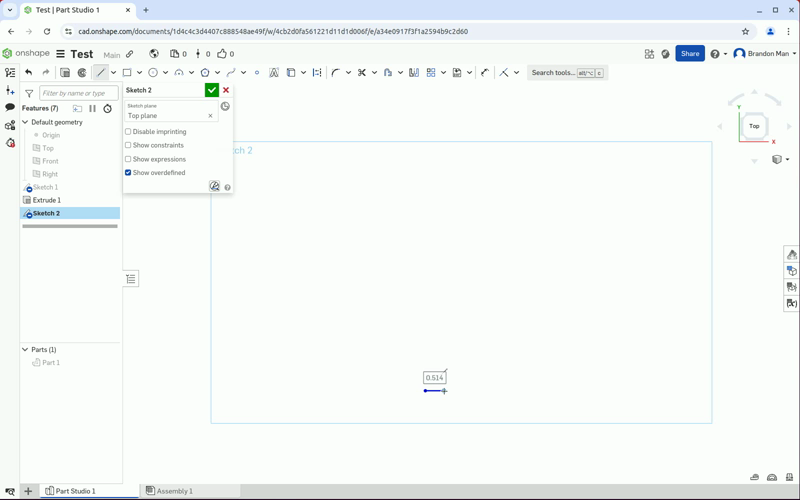
scroll(-6)
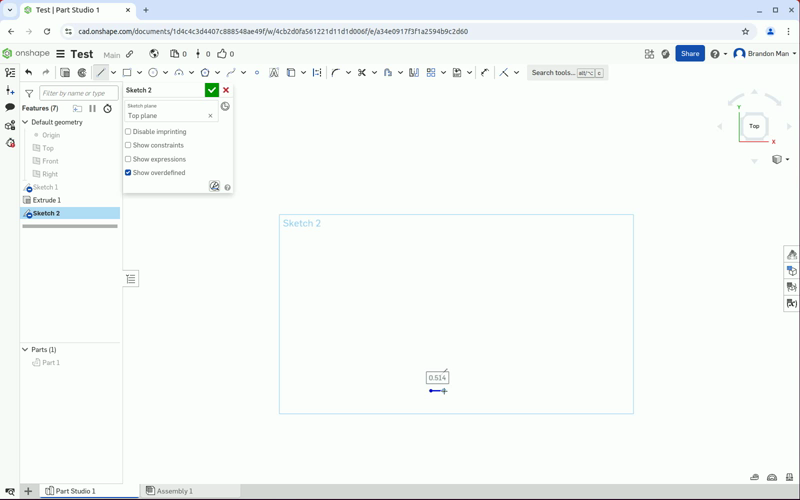
scroll(-6)
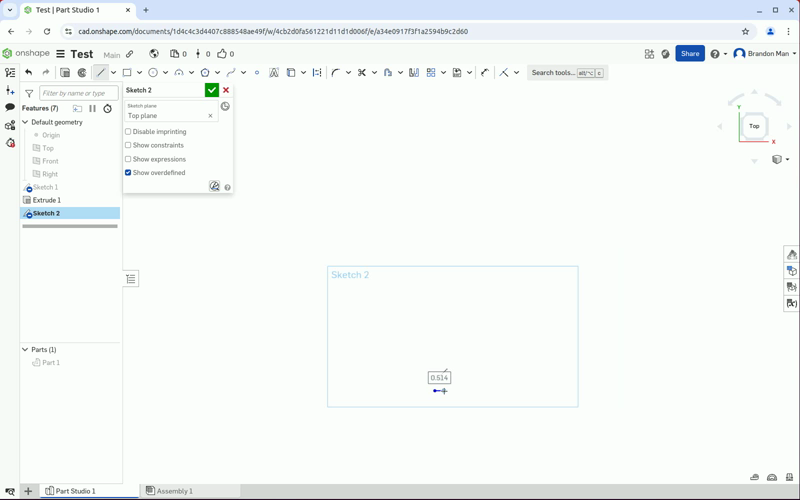
scroll(-6)
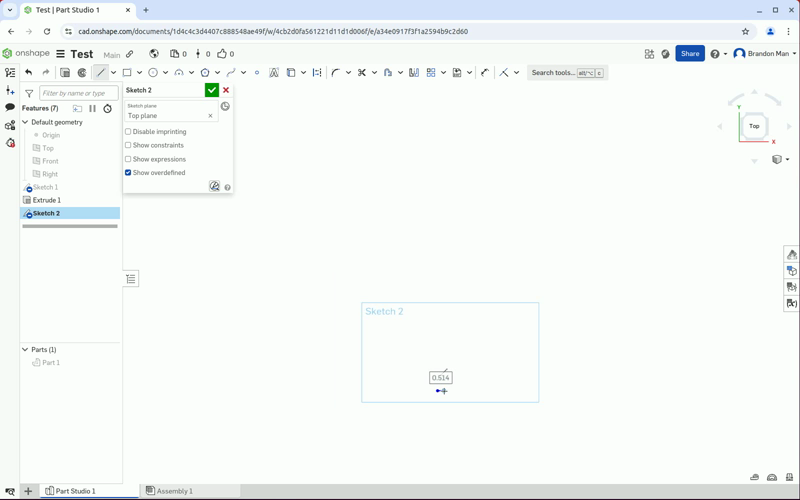
scroll(-6)
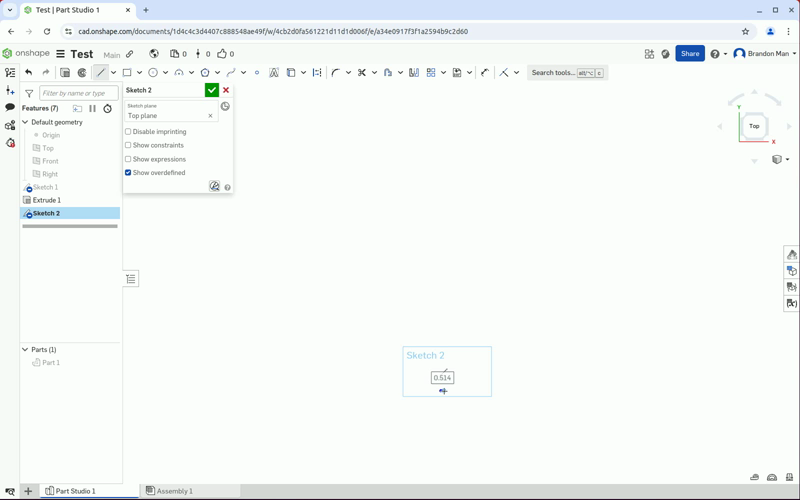
key_up(shift)
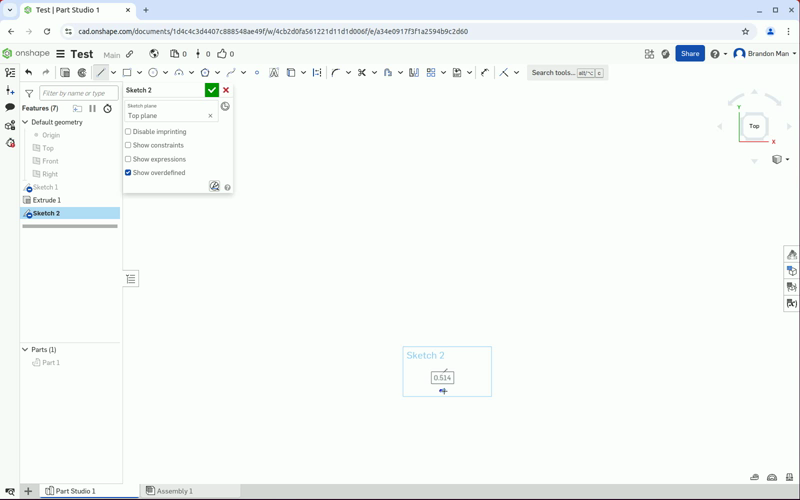
key(esc)
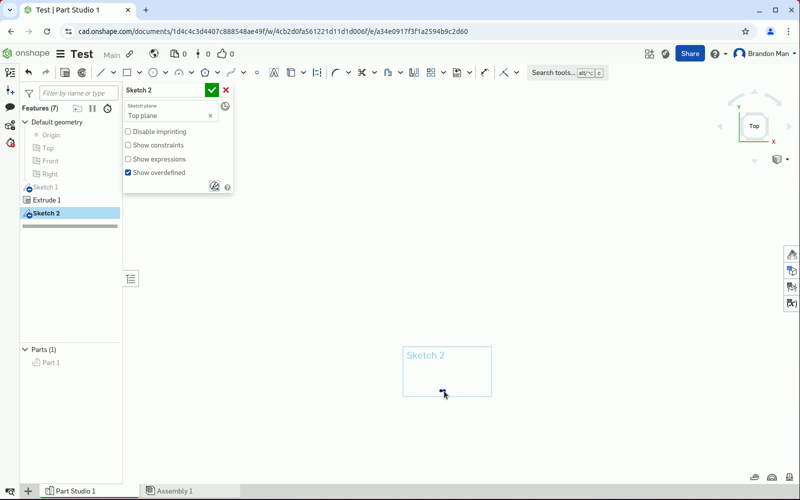
key(a)
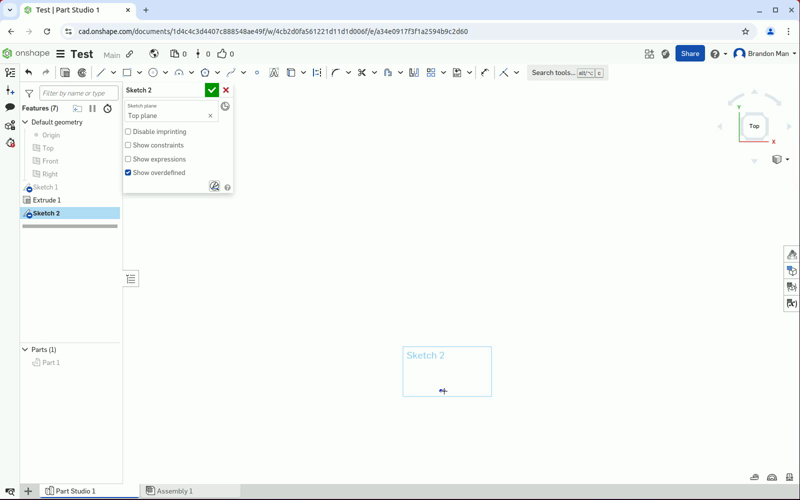
mouse_move(444, 390)
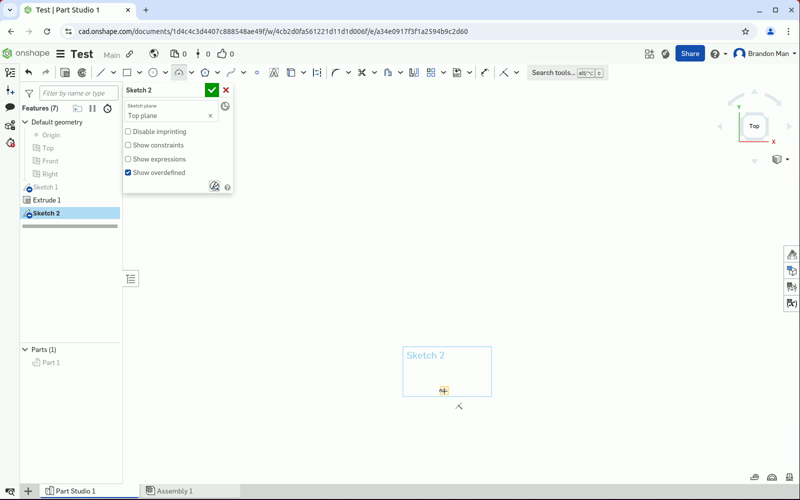
scroll(6)
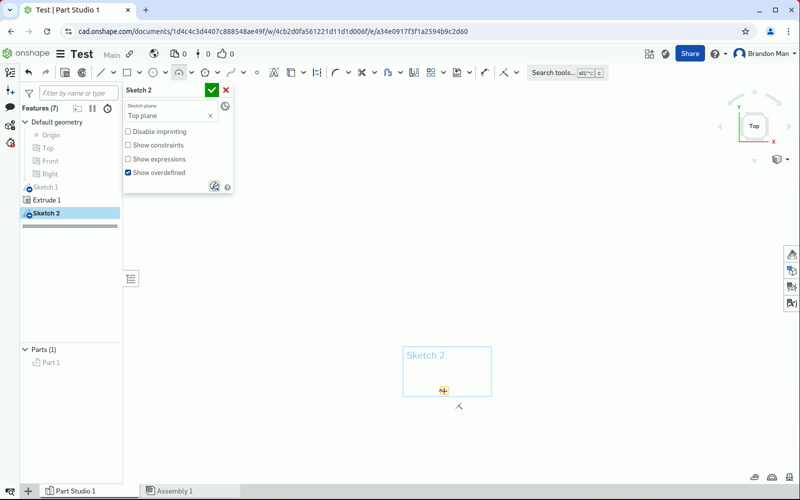
scroll(6)
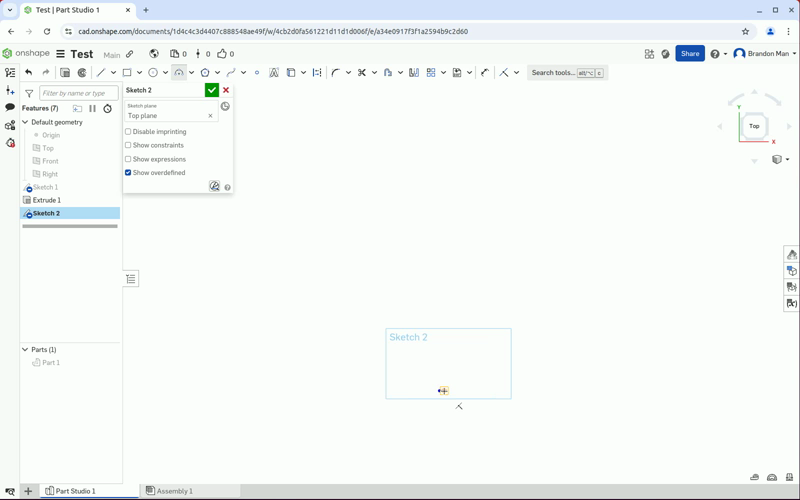
scroll(6)
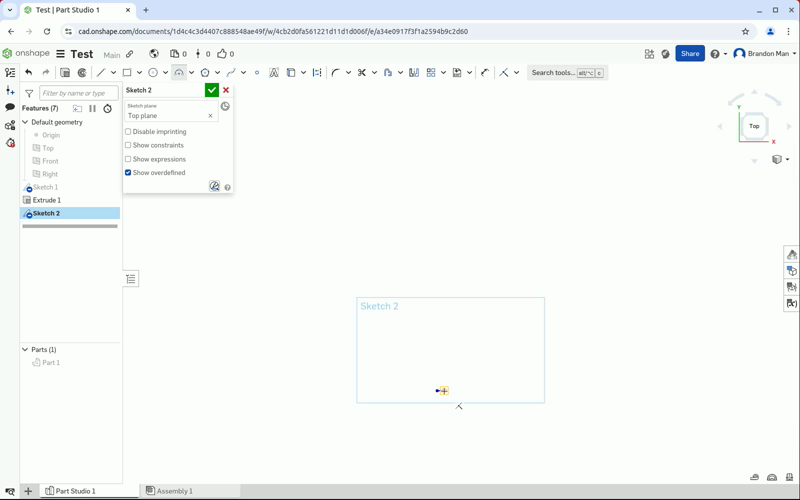
scroll(6)
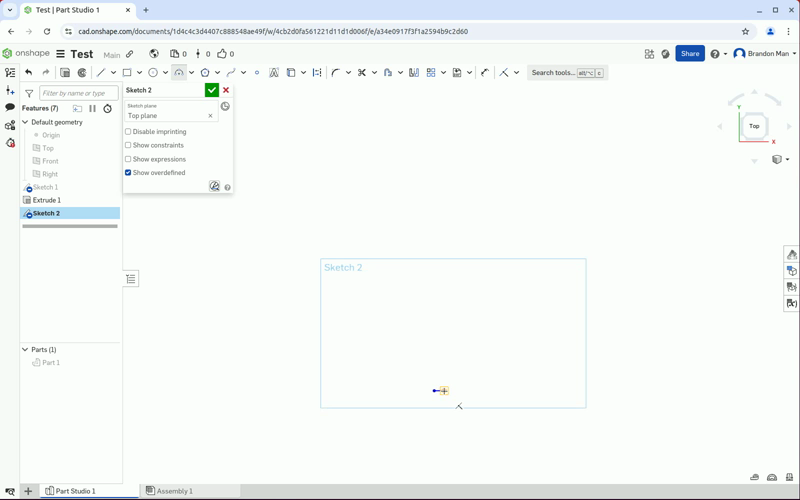
scroll(6)
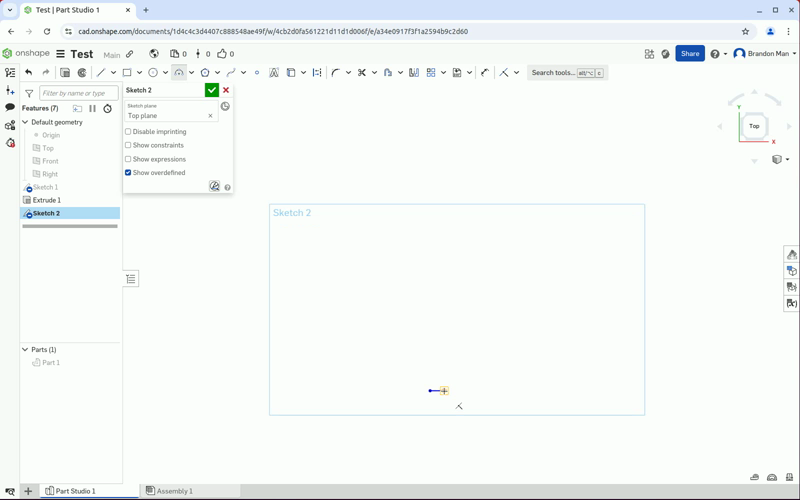
scroll(6)
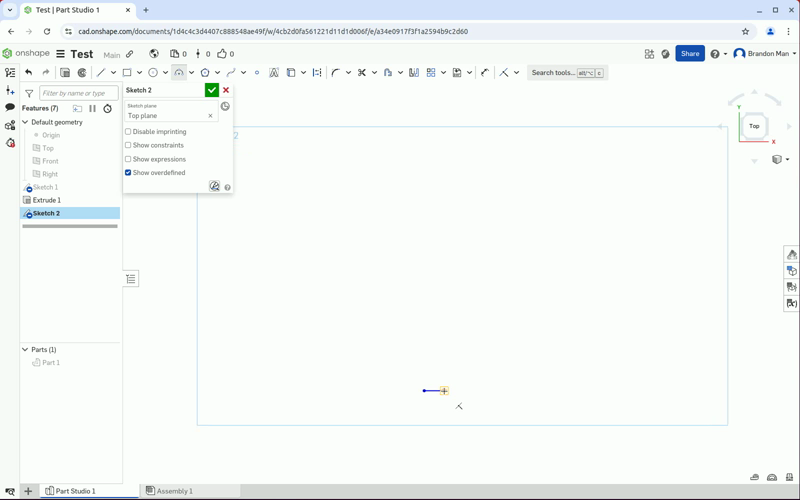
scroll(6)
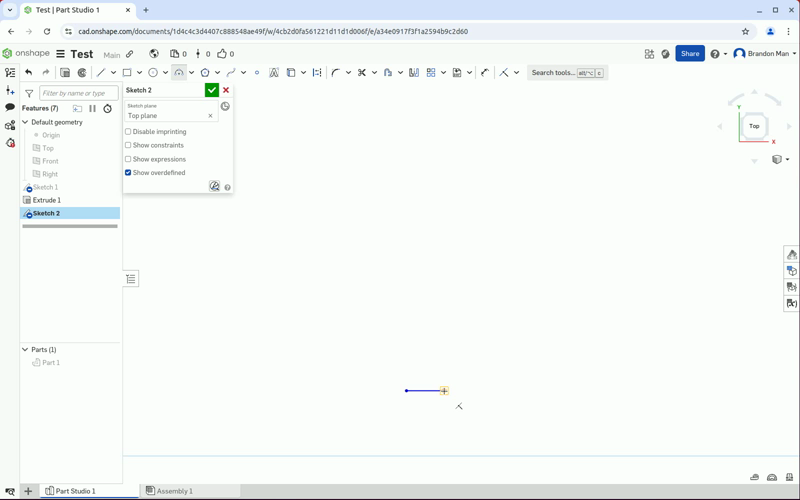
click(444, 390)
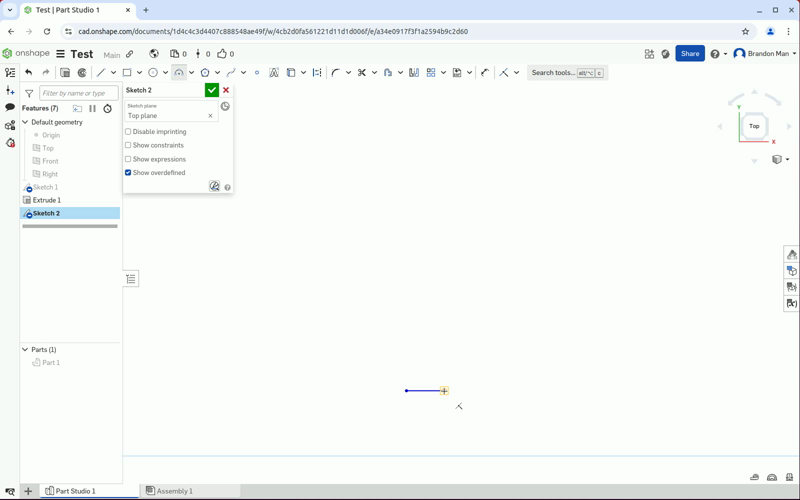
scroll(-6)
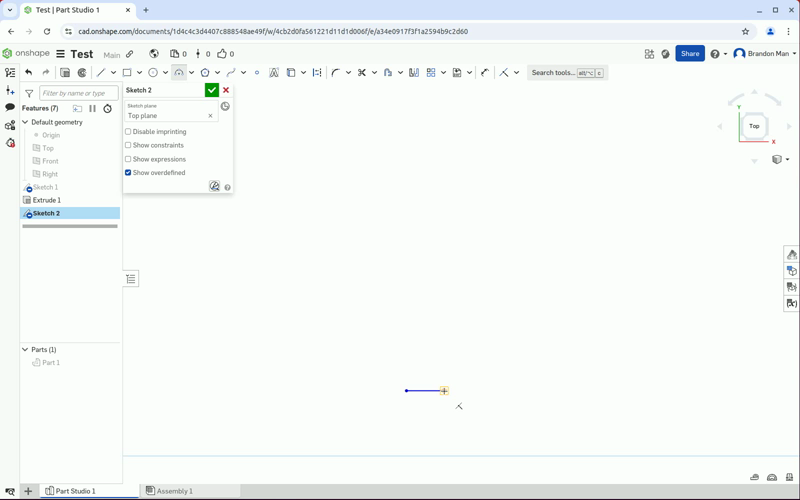
scroll(-6)
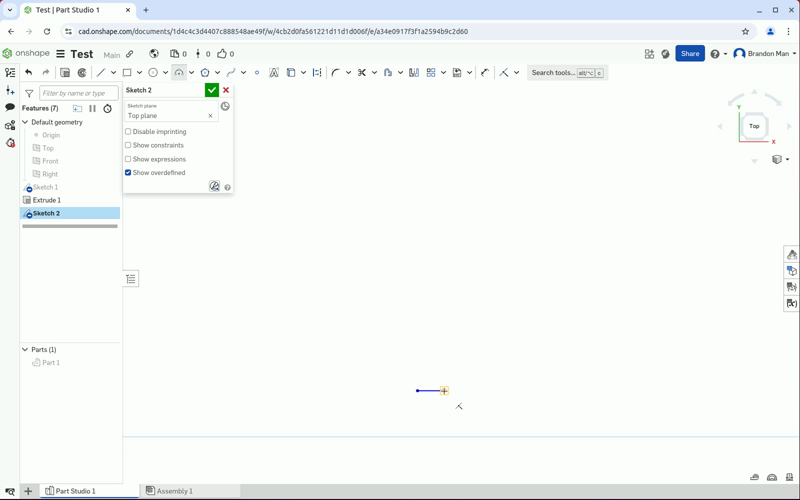
scroll(-6)
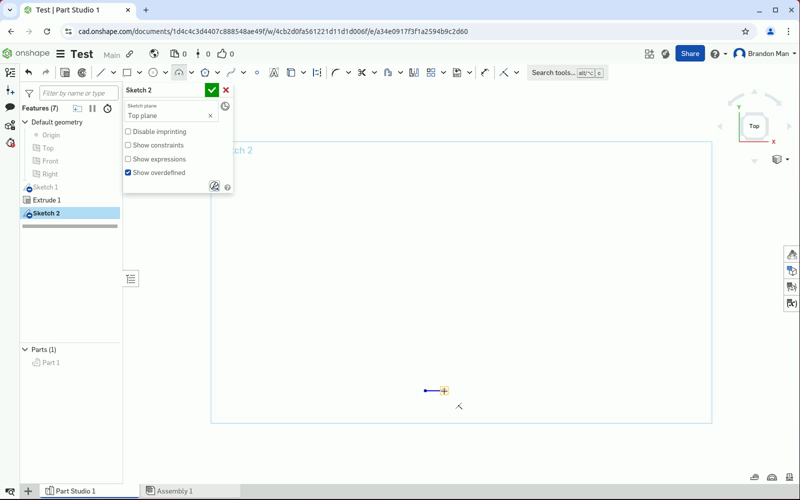
scroll(-6)
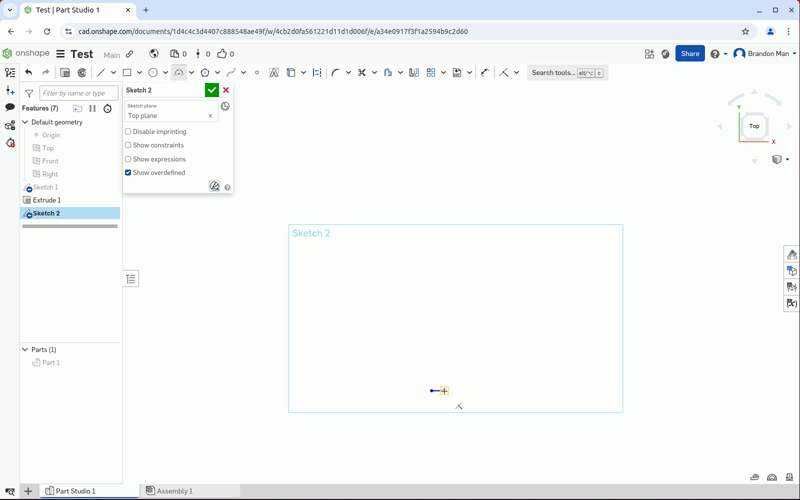
scroll(-6)
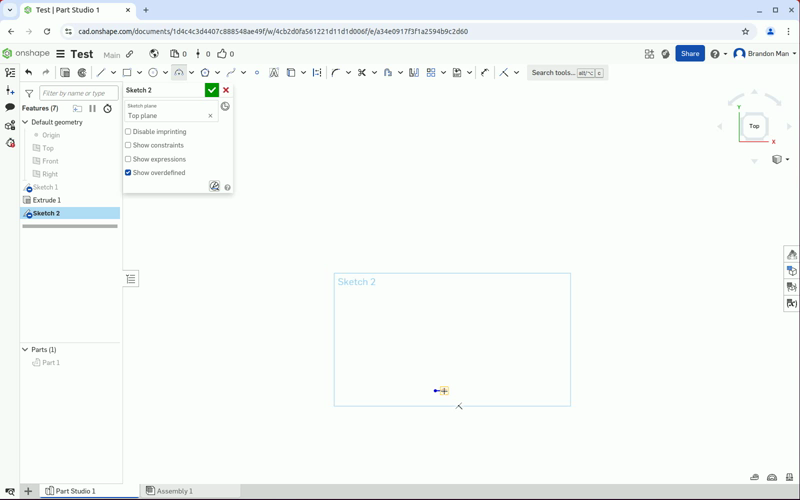
scroll(-6)
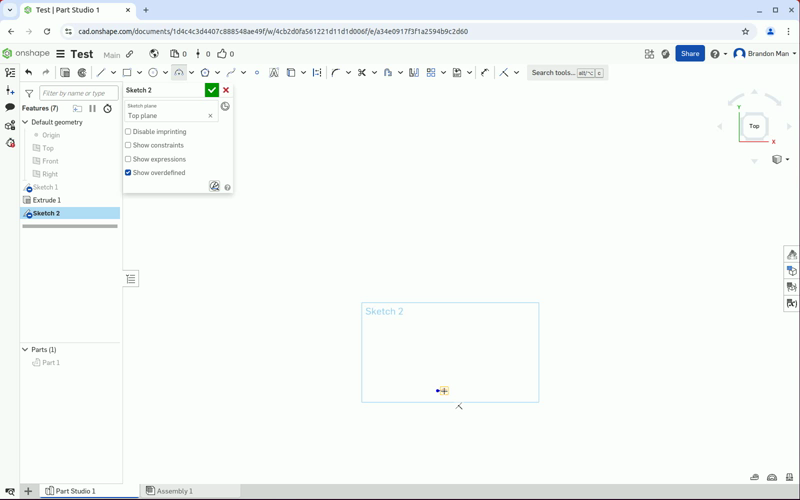
scroll(-6)
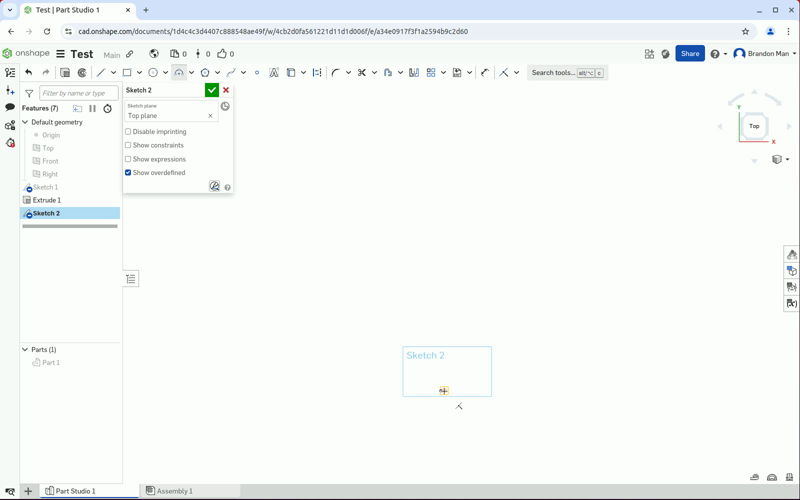
key_down(shift)
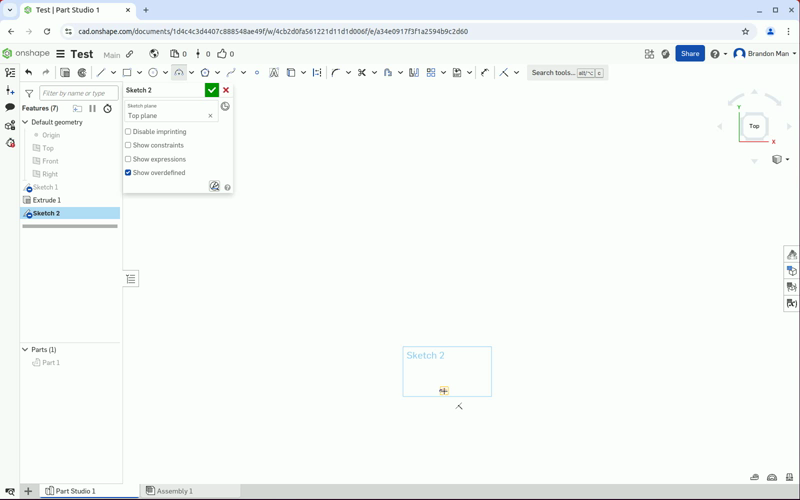
mouse_move(460, 367)
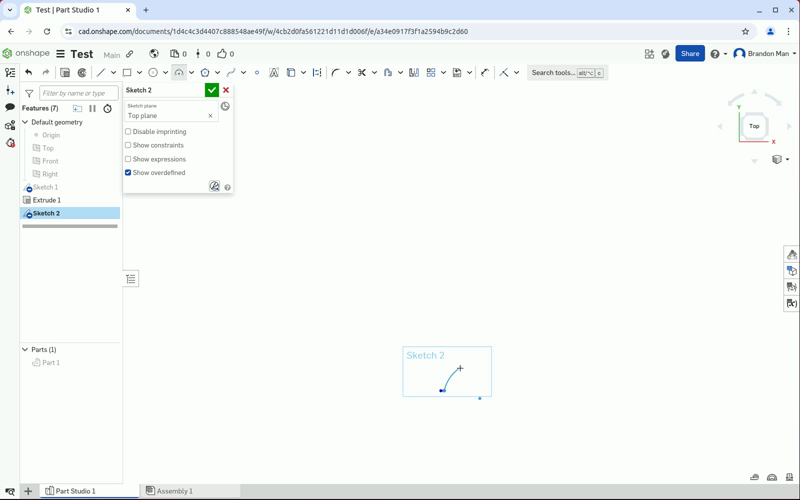
click(460, 367)
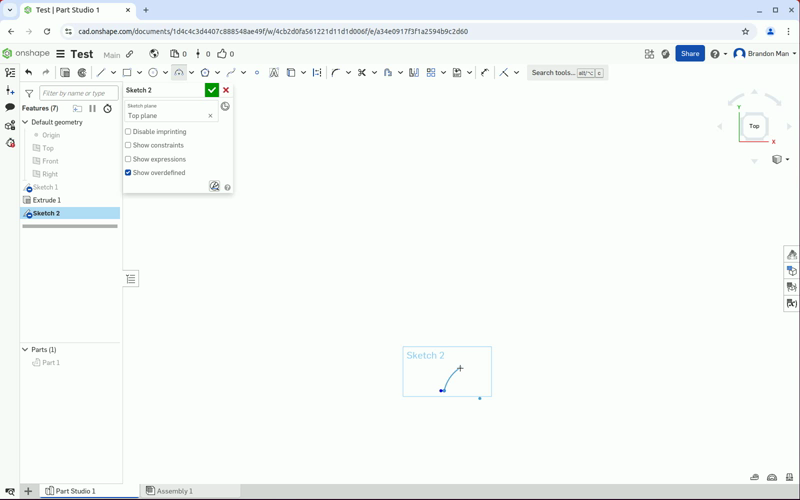
mouse_move(446, 375)
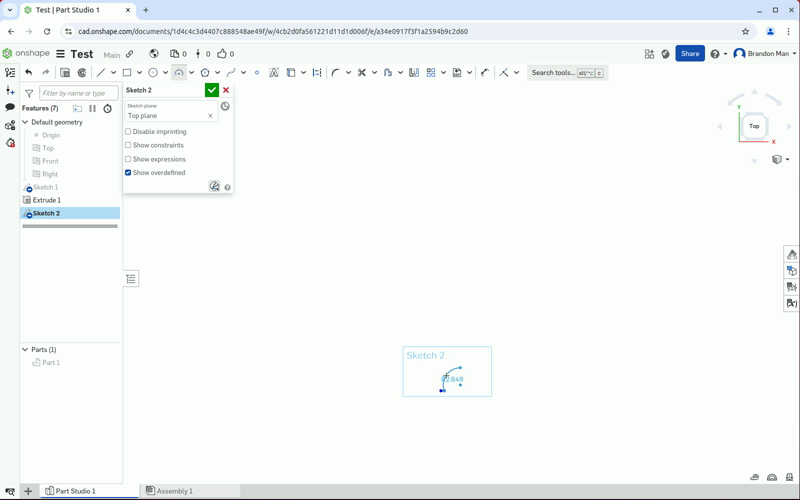
click(446, 375)
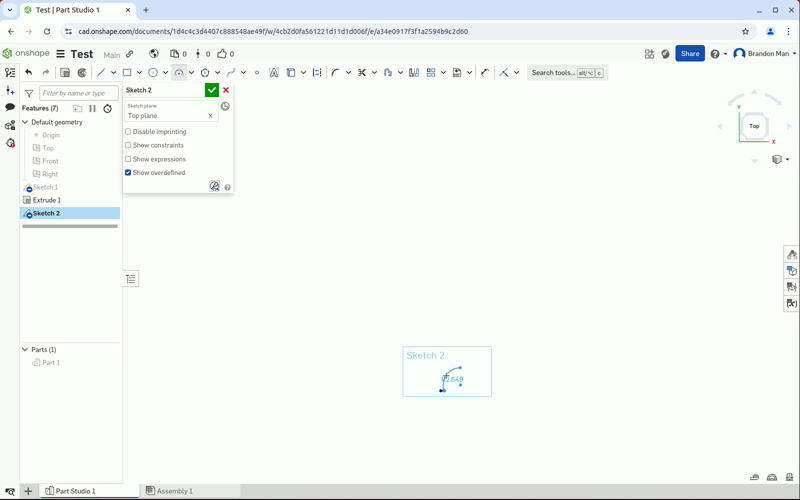
key_up(shift)
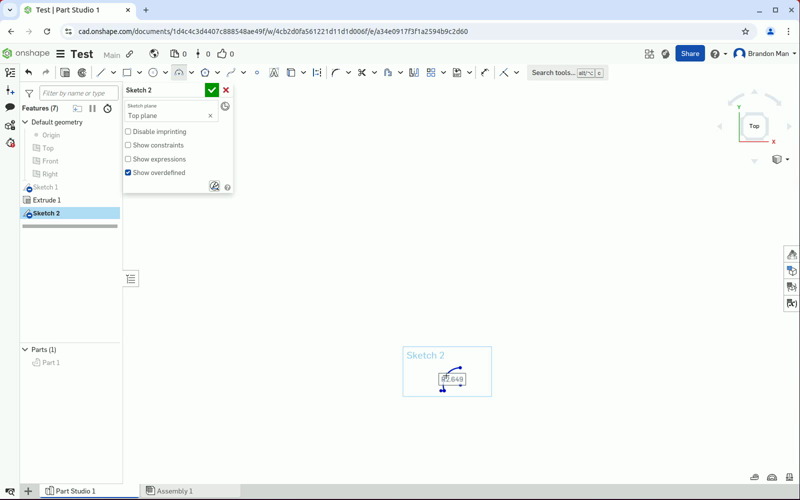
key(esc)
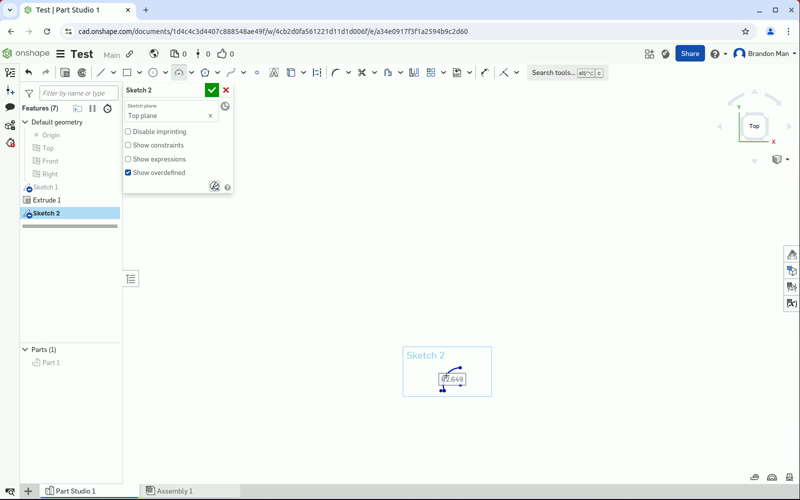
key(l)
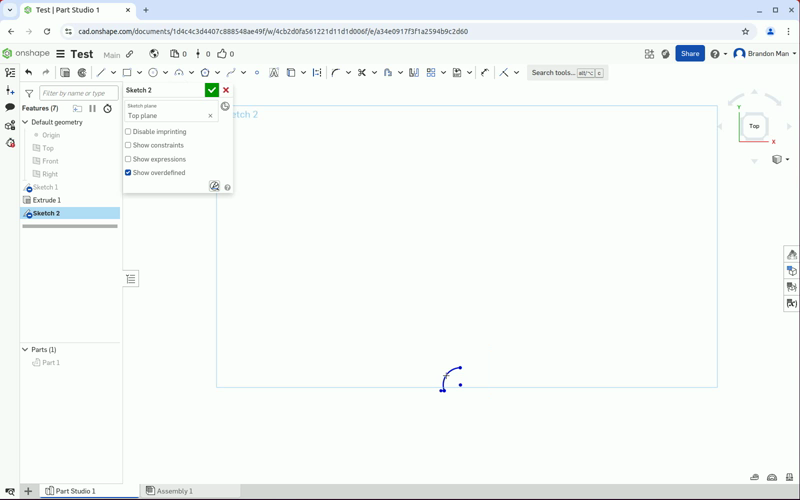
mouse_move(460, 367)
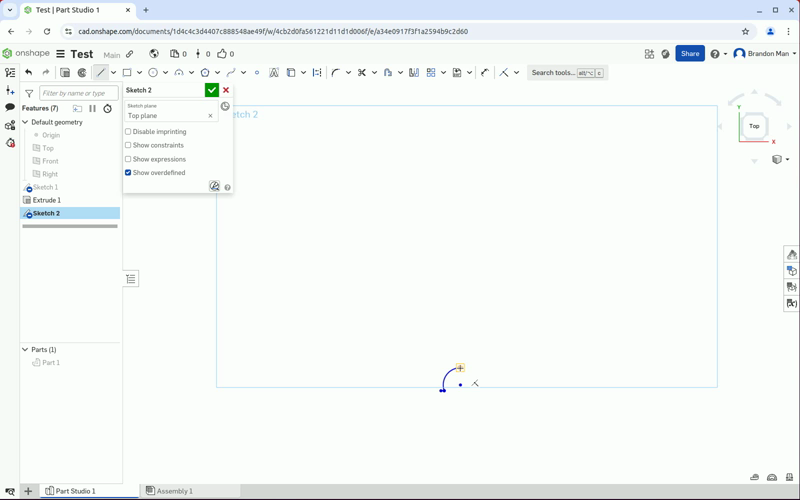
click(460, 367)
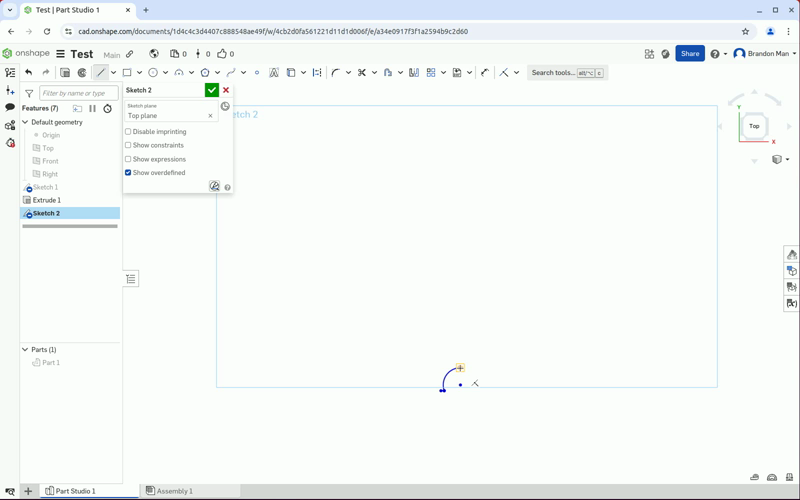
key_down(shift)
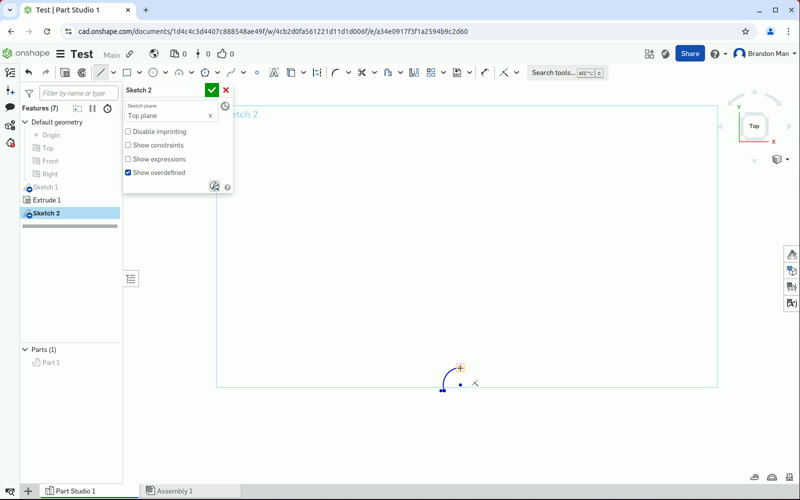
mouse_move(460, 282)
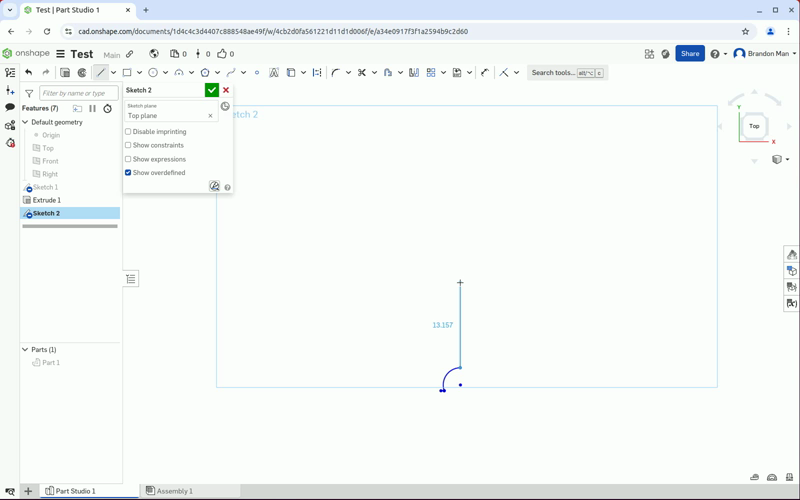
click(460, 282)
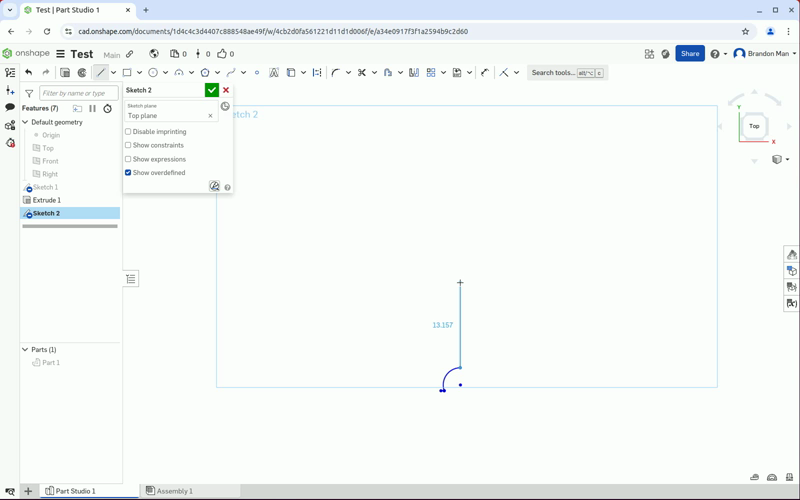
key_up(shift)
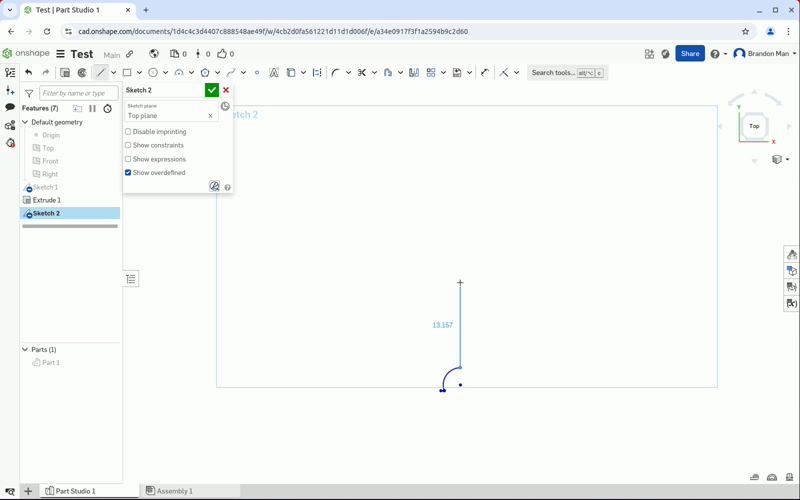
key_down(shift)
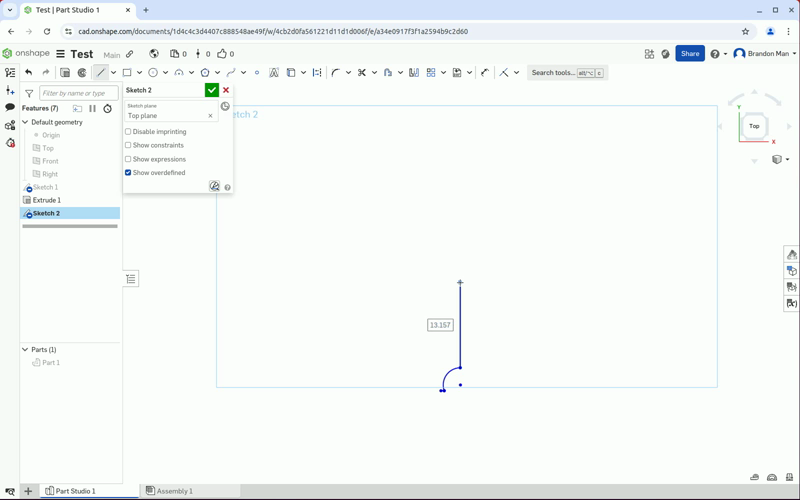
mouse_move(460, 199)
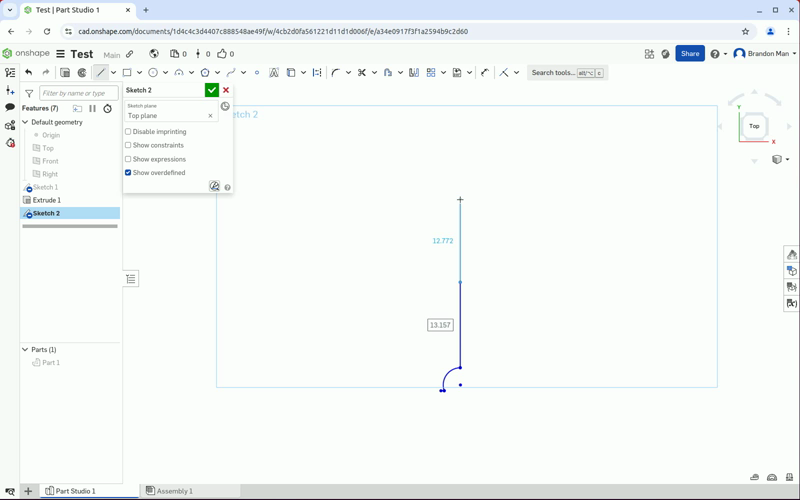
click(460, 199)
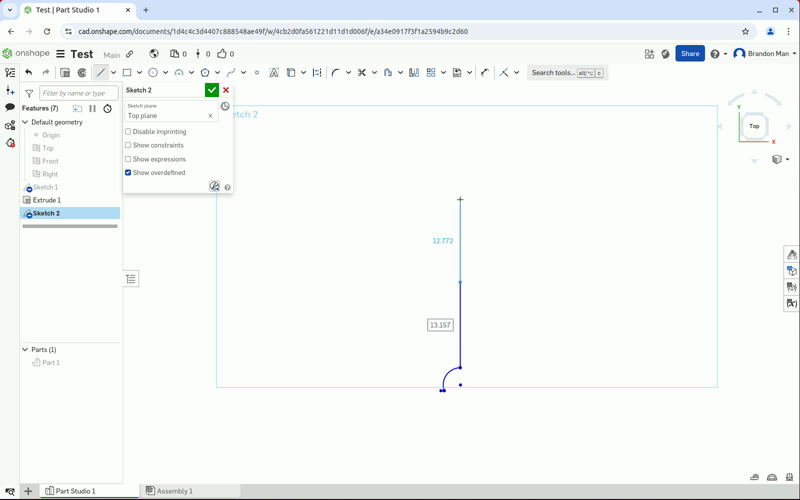
key_up(shift)
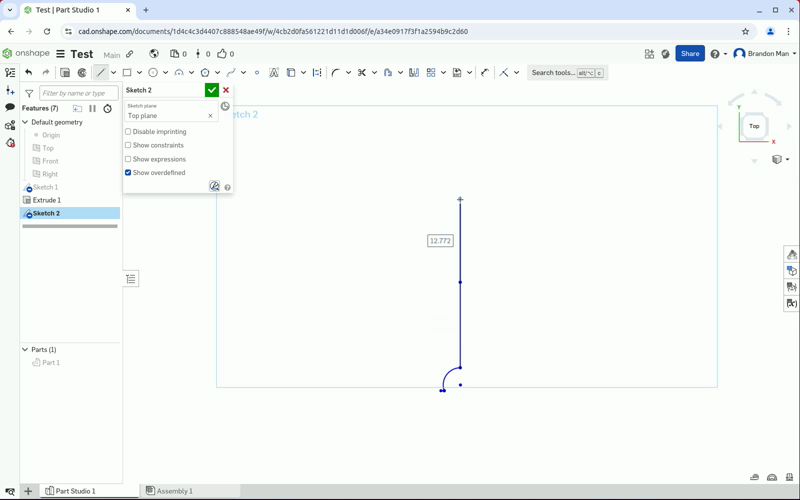
key(esc)
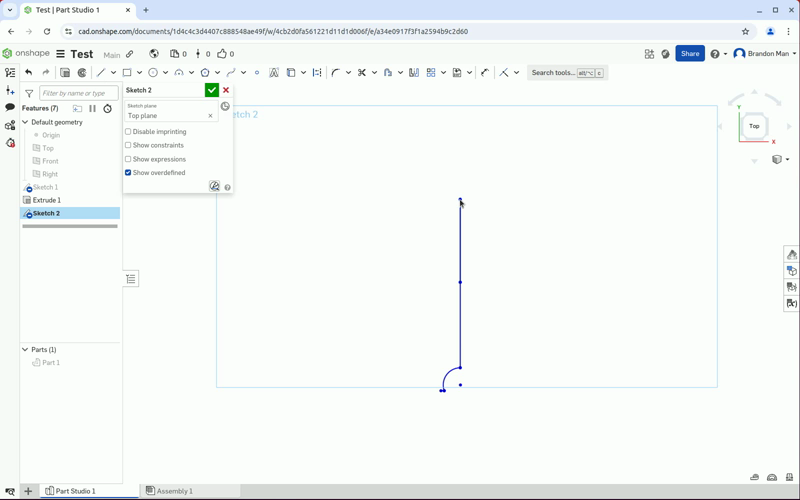
key(a)
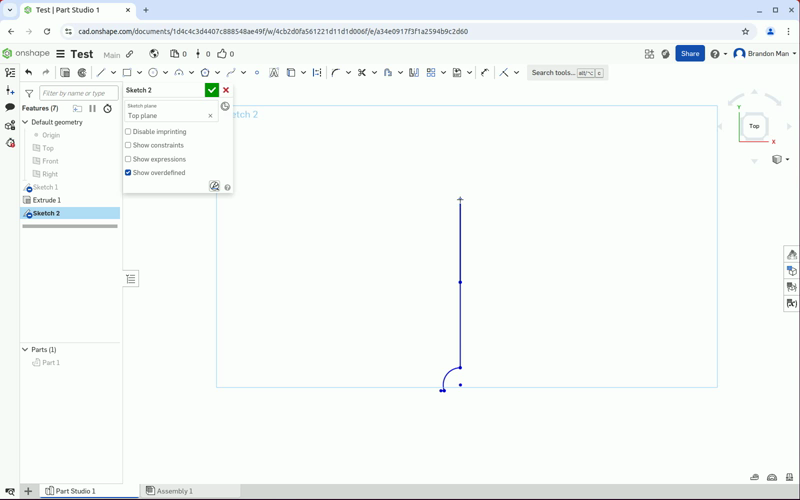
mouse_move(460, 199)
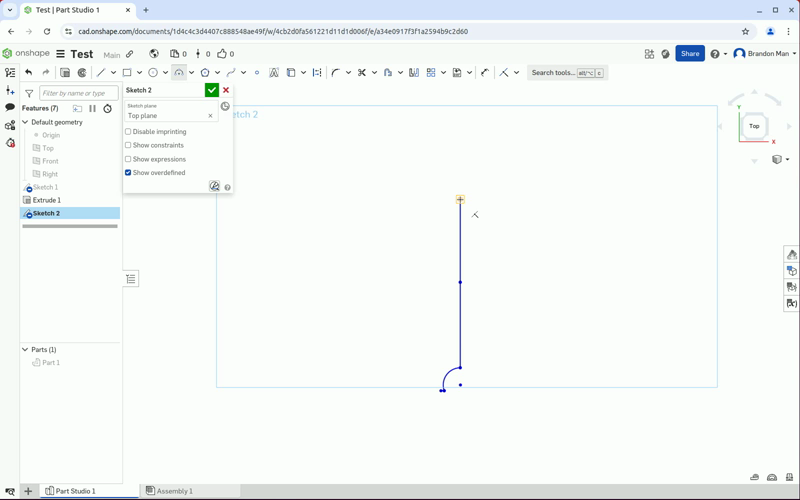
click(460, 199)
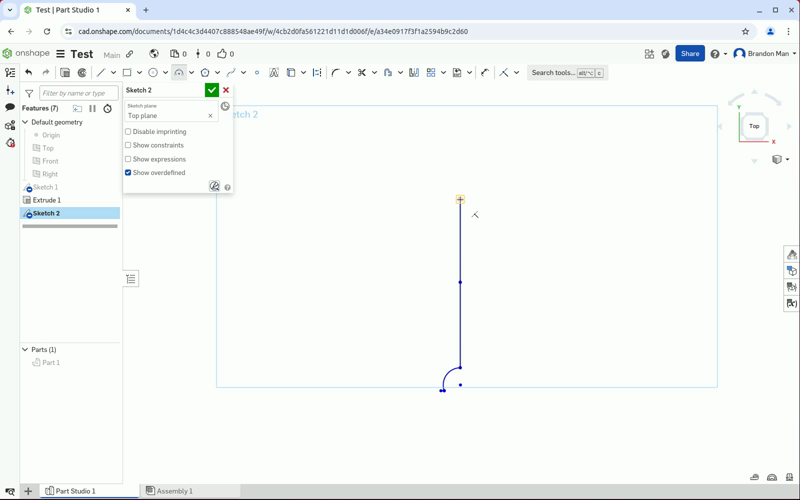
key_down(shift)
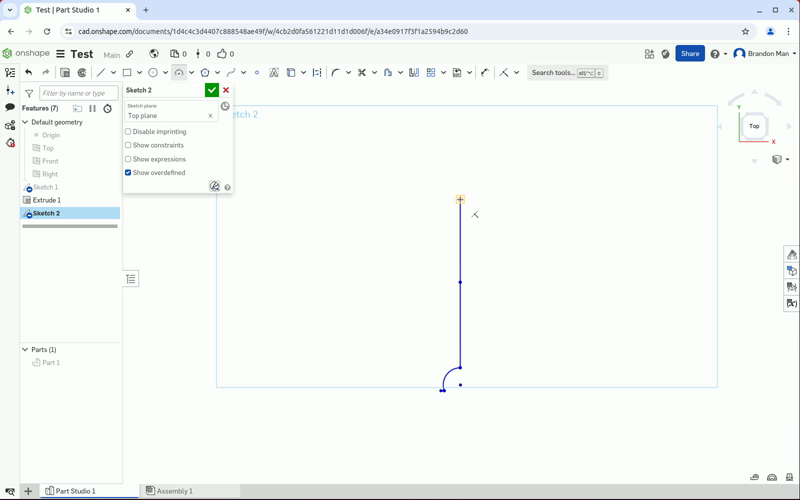
mouse_move(446, 171)
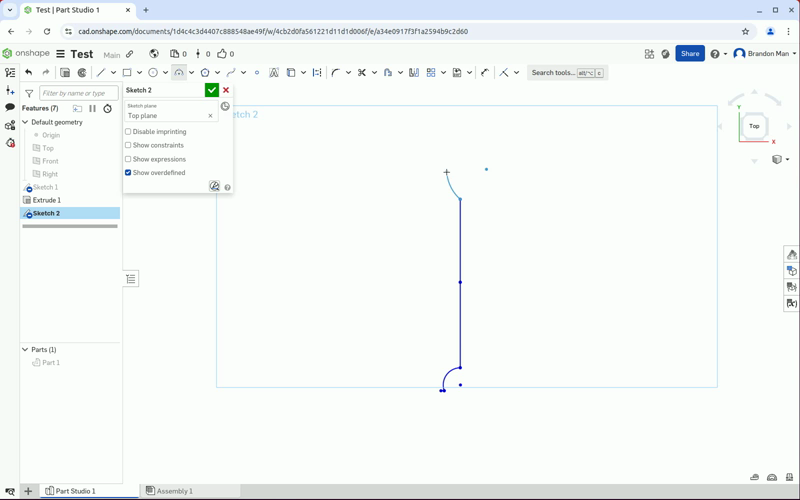
click(446, 171)
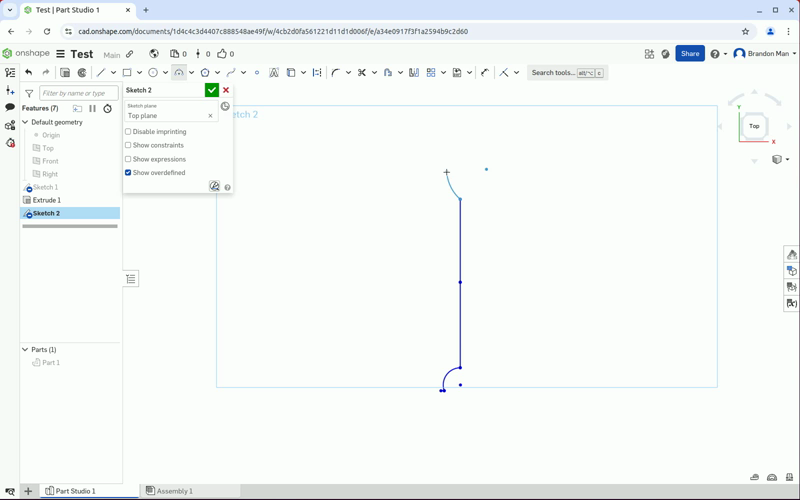
mouse_move(445, 189)
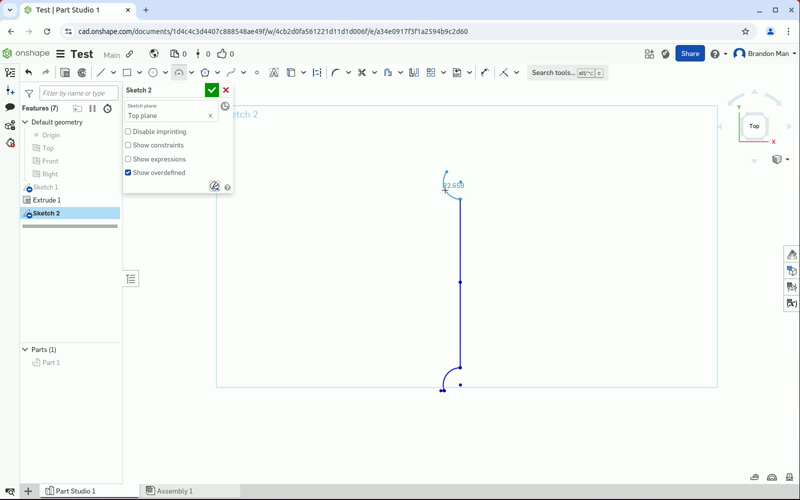
click(445, 189)
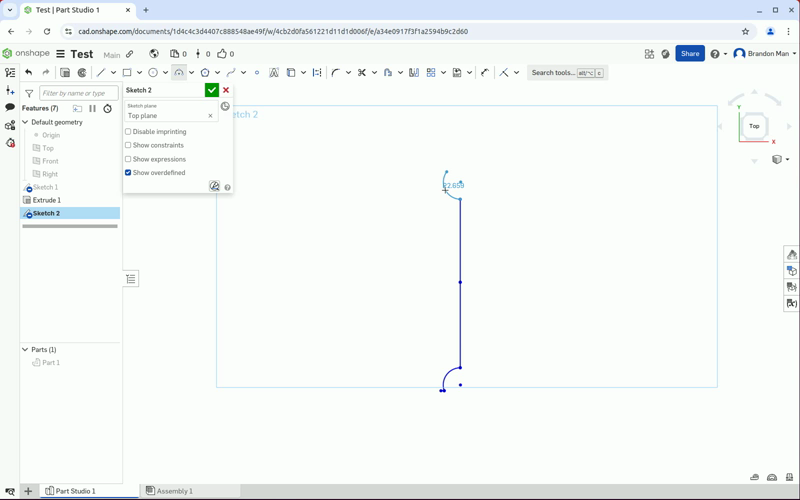
key_up(shift)
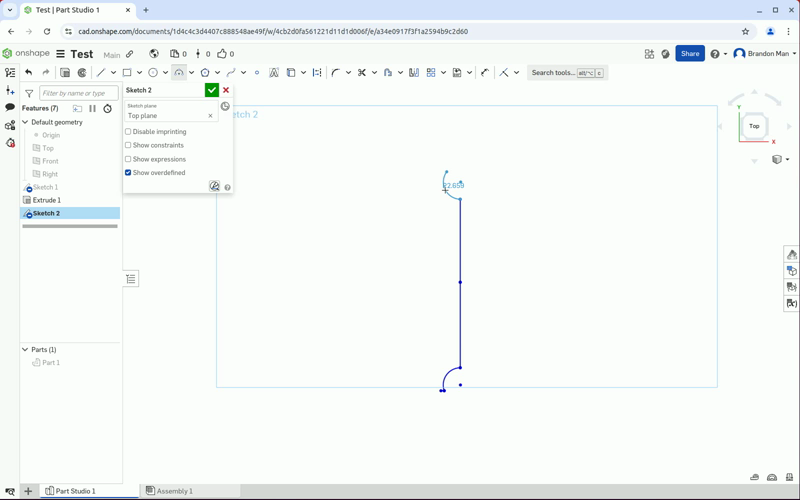
key(esc)
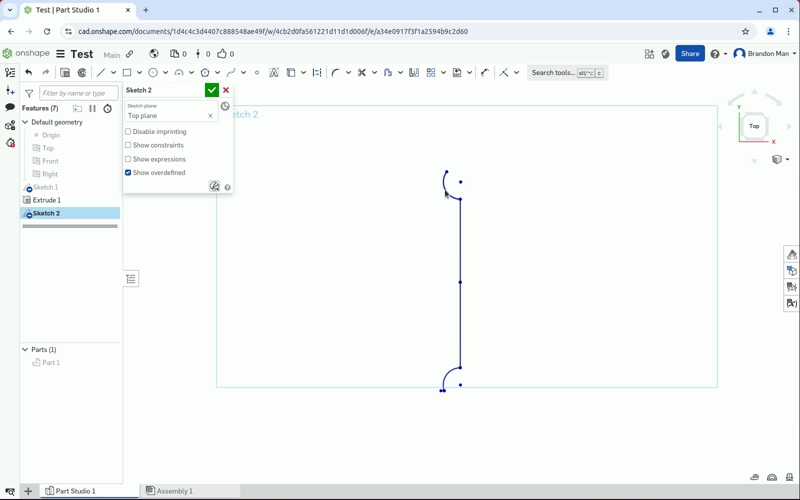
key(l)
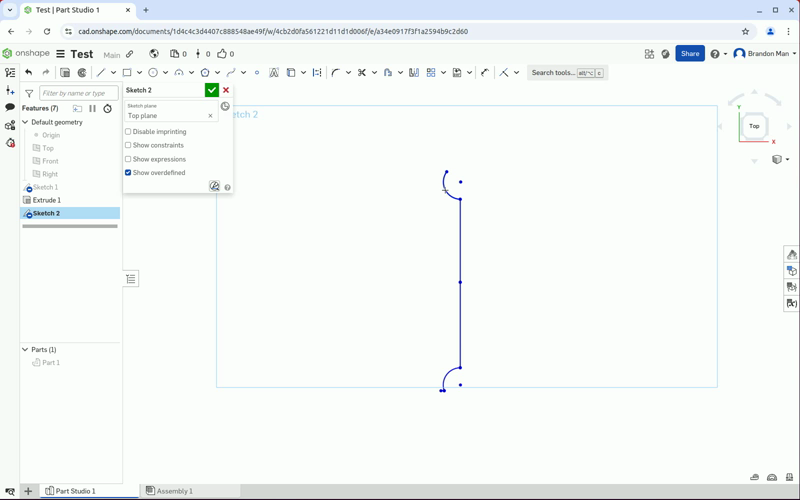
mouse_move(446, 171)
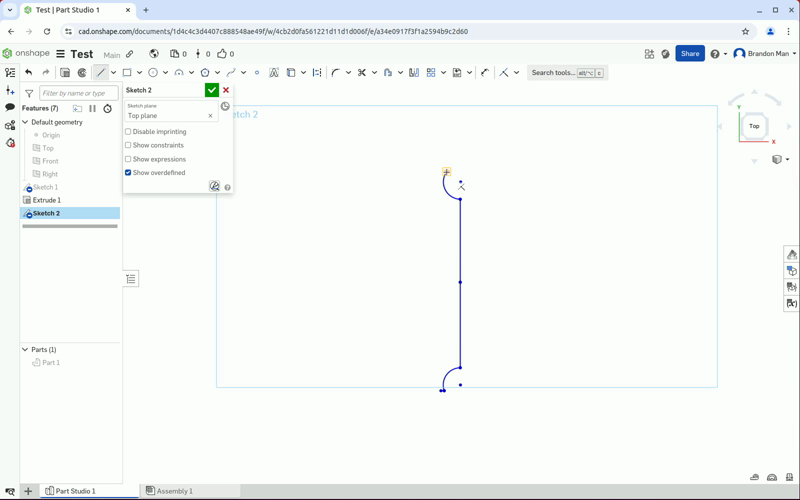
click(446, 171)
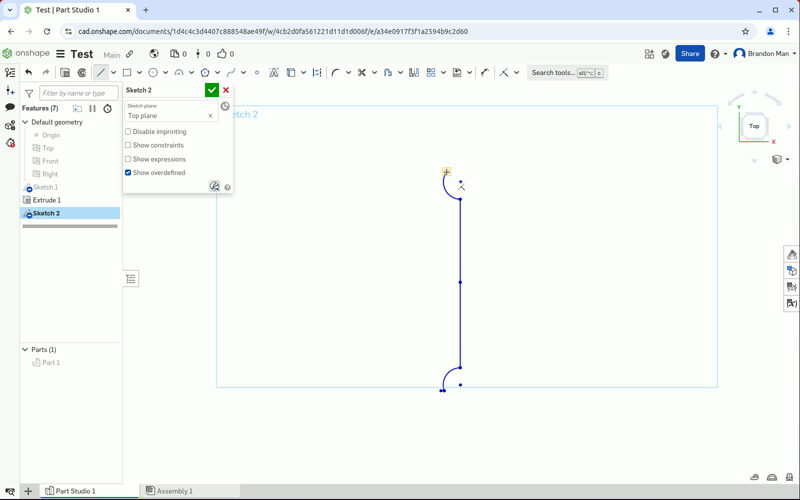
key_down(shift)
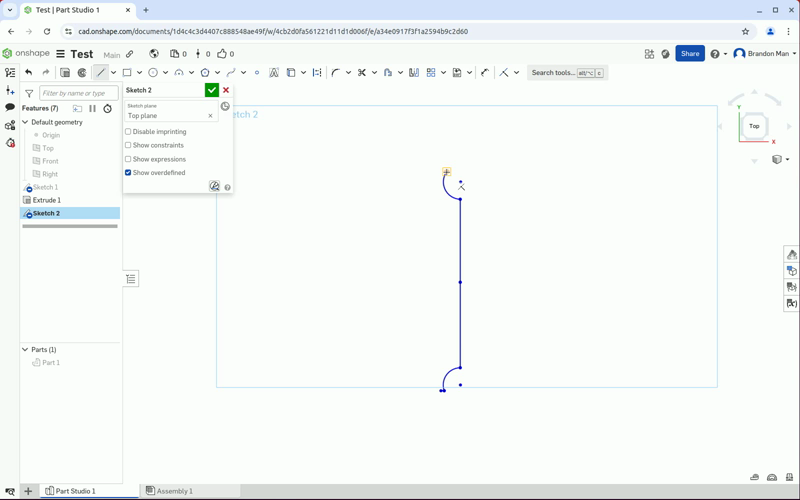
mouse_move(476, 171)
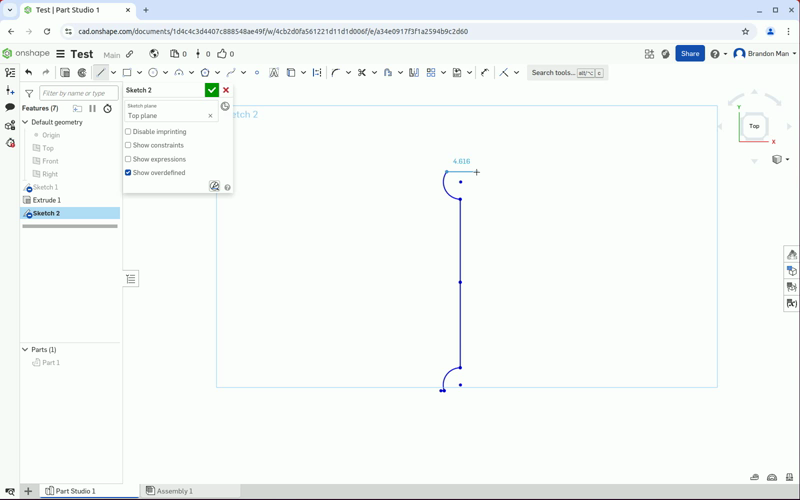
mouse_move(441, 171)
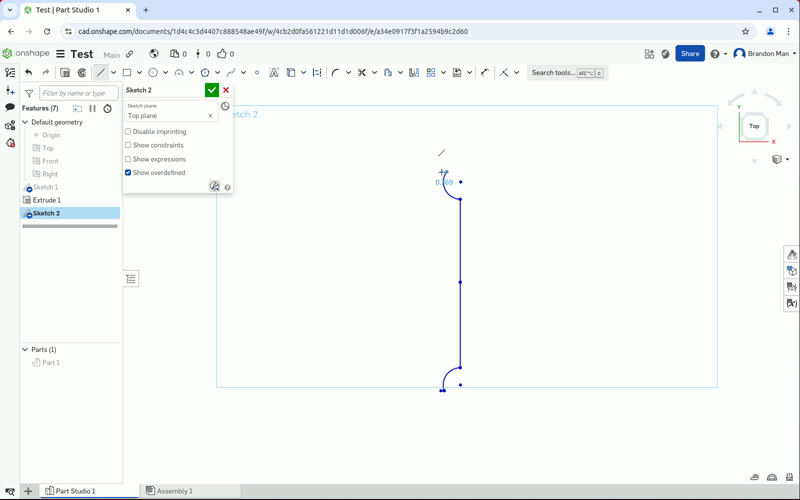
scroll(6)
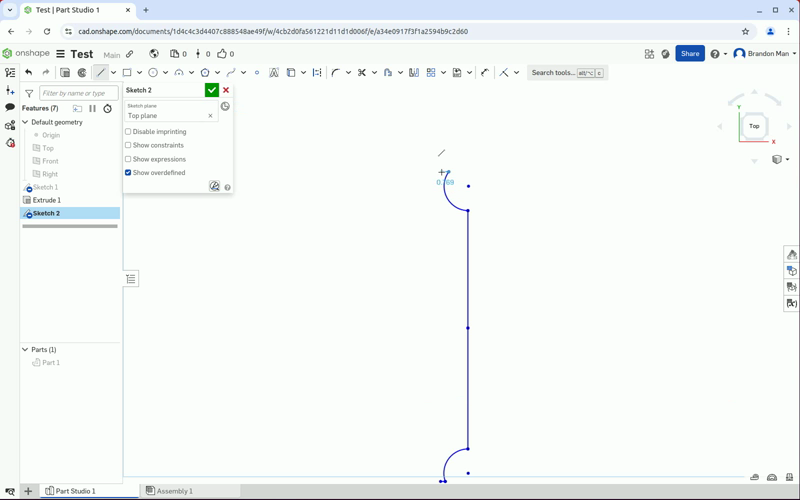
scroll(6)
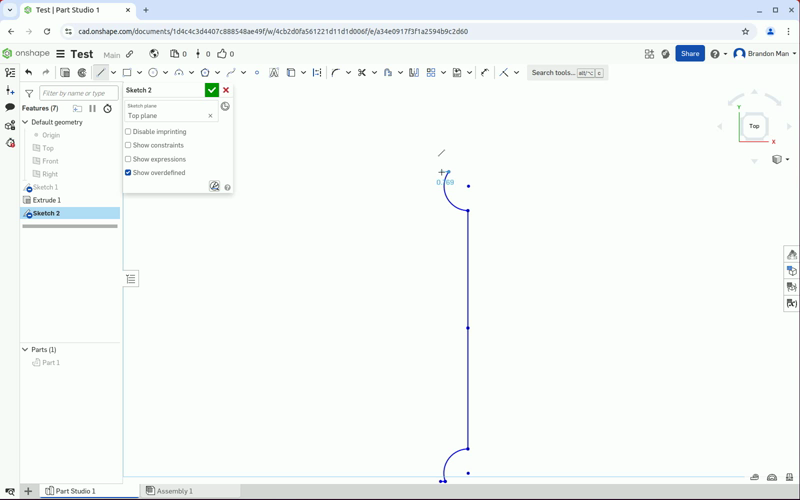
scroll(6)
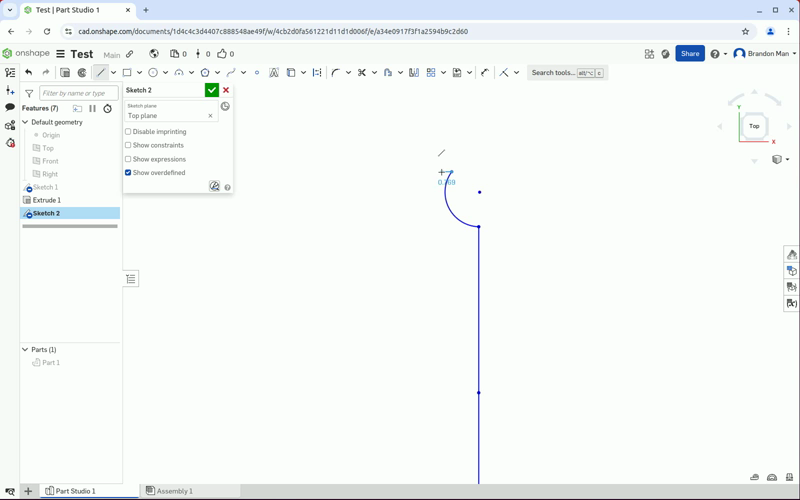
scroll(6)
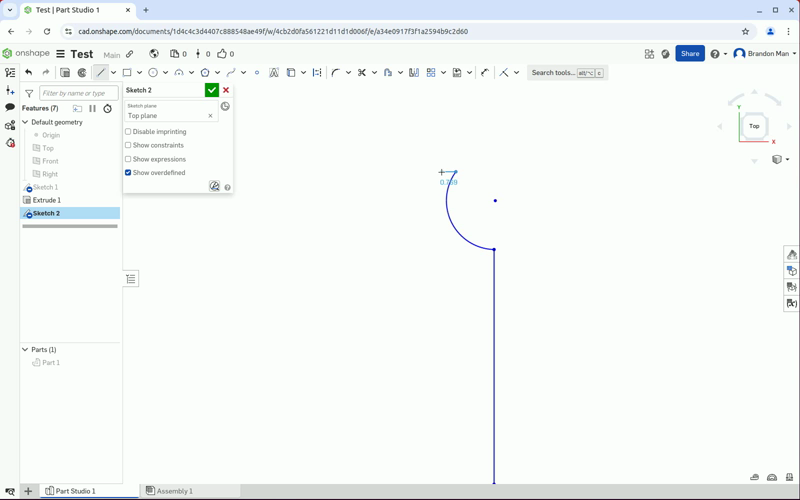
scroll(6)
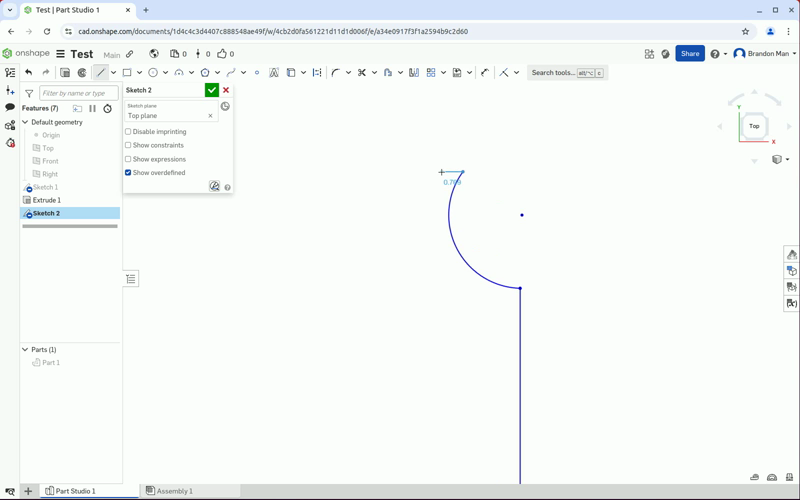
scroll(6)
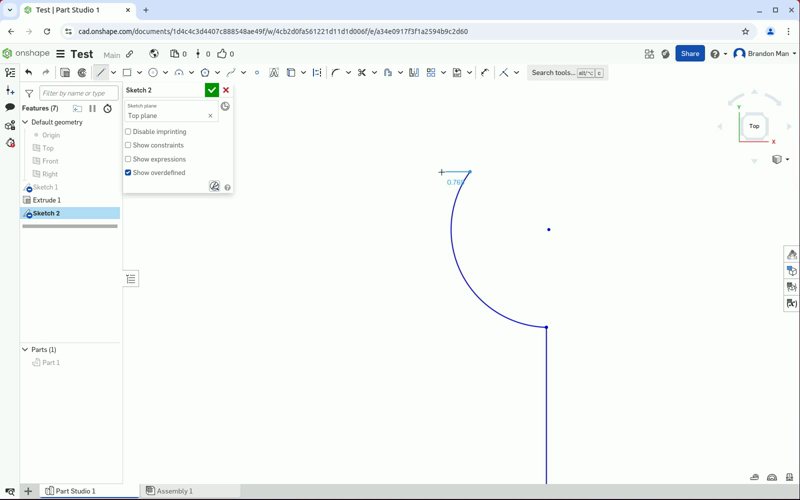
scroll(6)
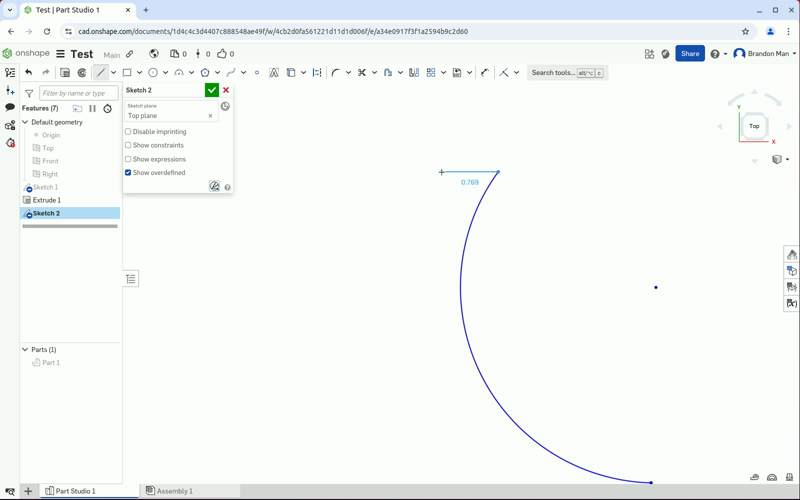
click(441, 171)
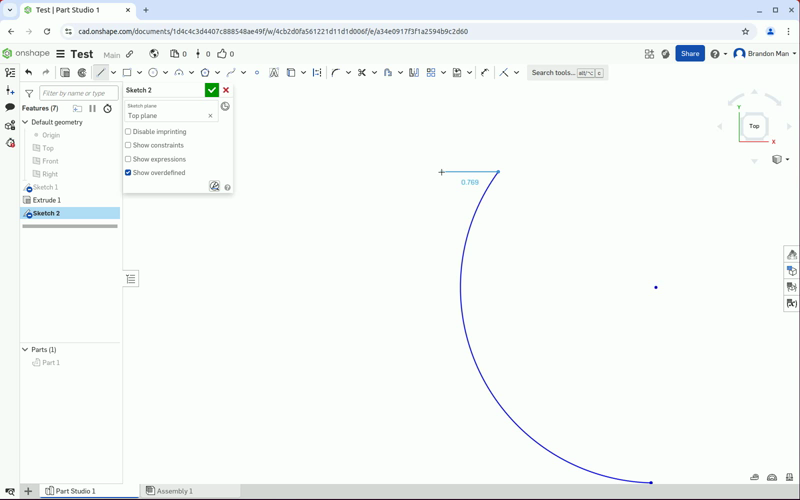
scroll(-6)
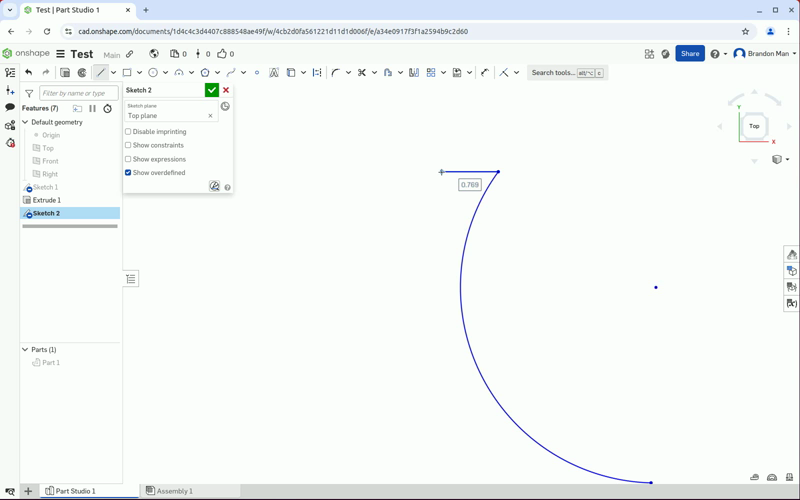
scroll(-6)
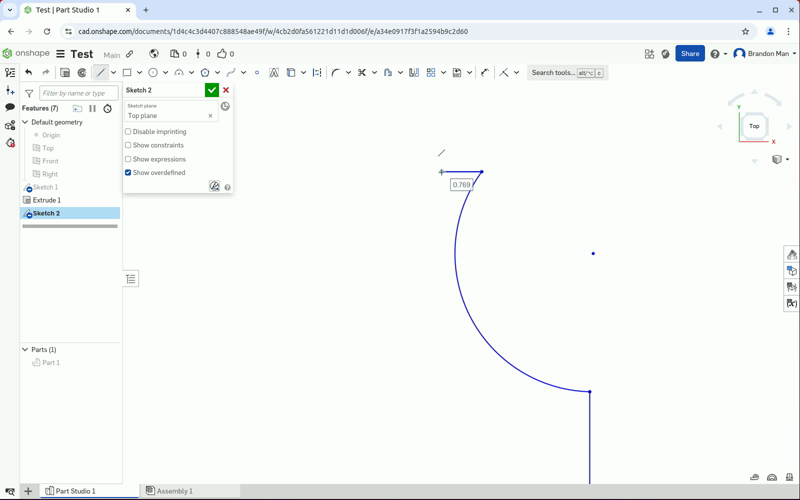
scroll(-6)
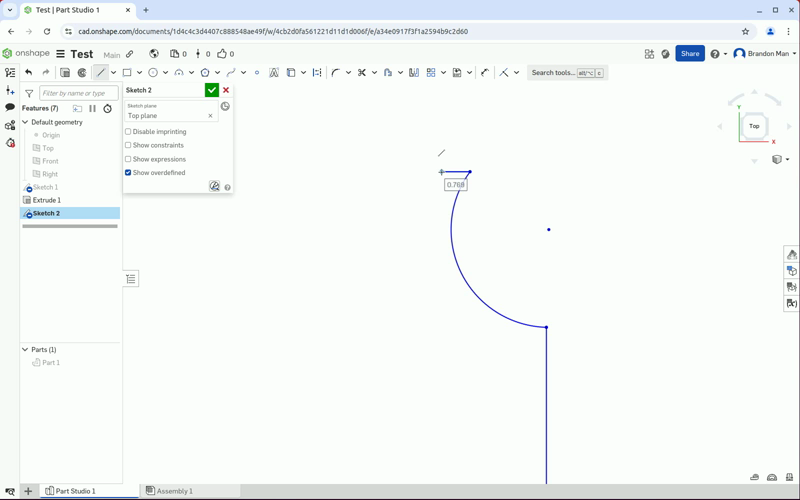
scroll(-6)
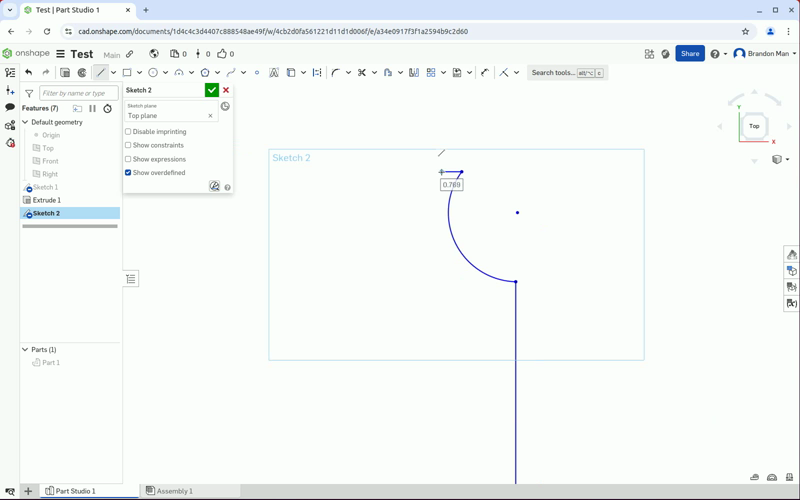
scroll(-6)
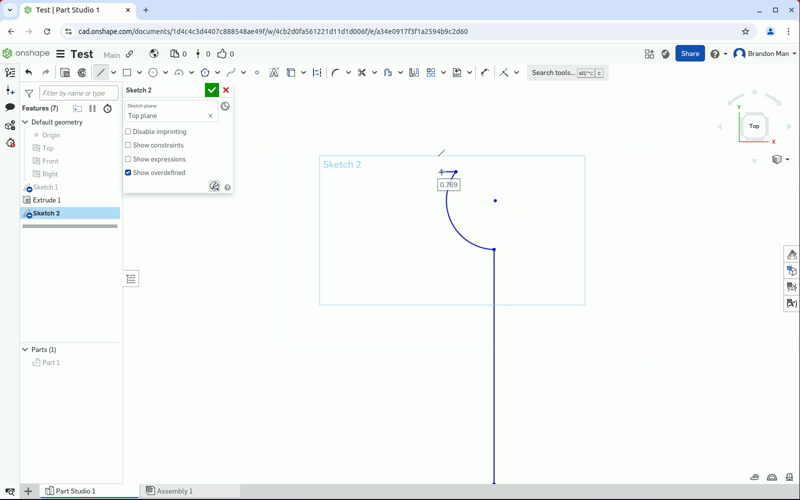
scroll(-6)
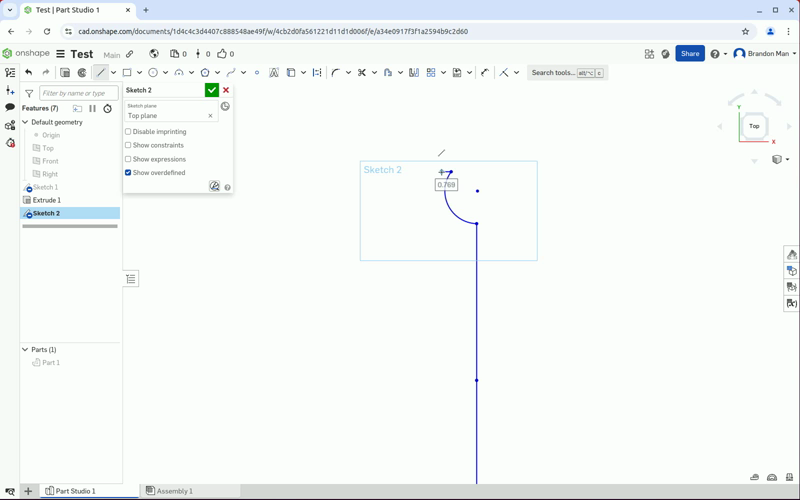
scroll(-6)
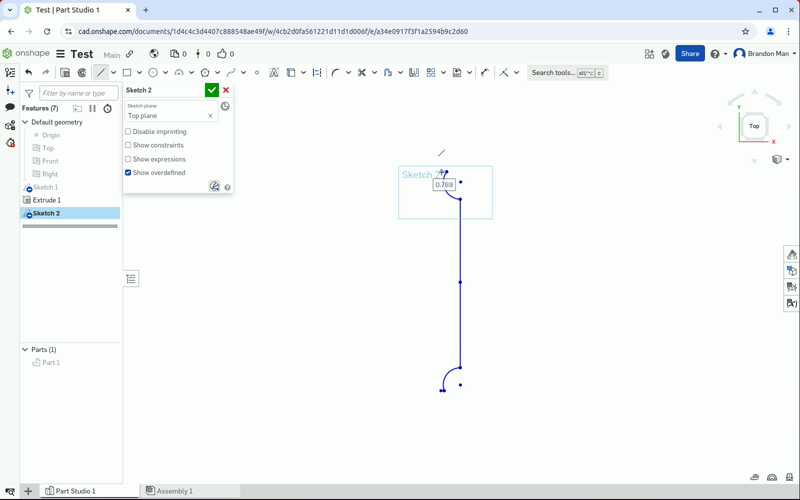
key_up(shift)
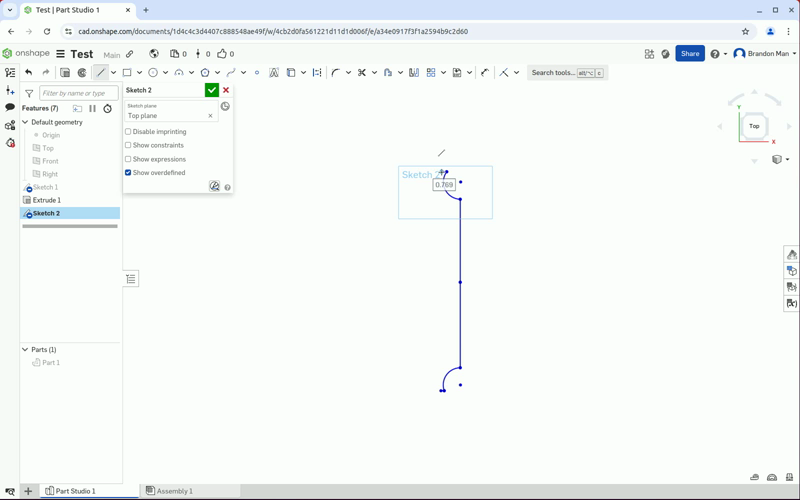
key_down(shift)
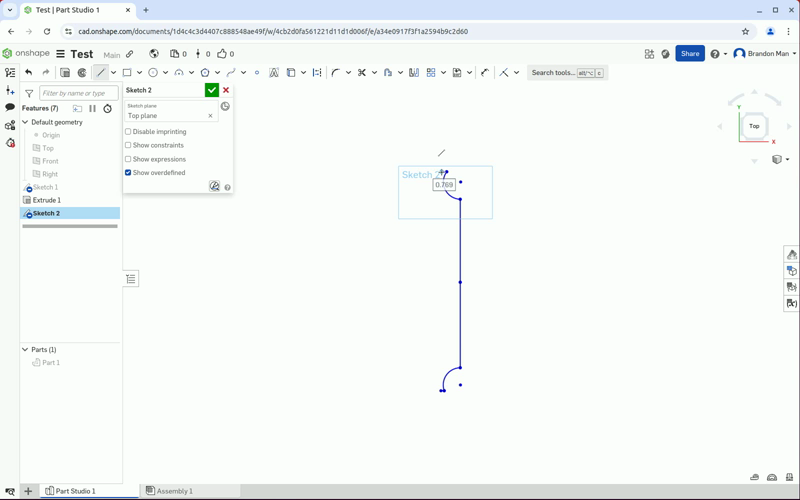
mouse_move(441, 390)
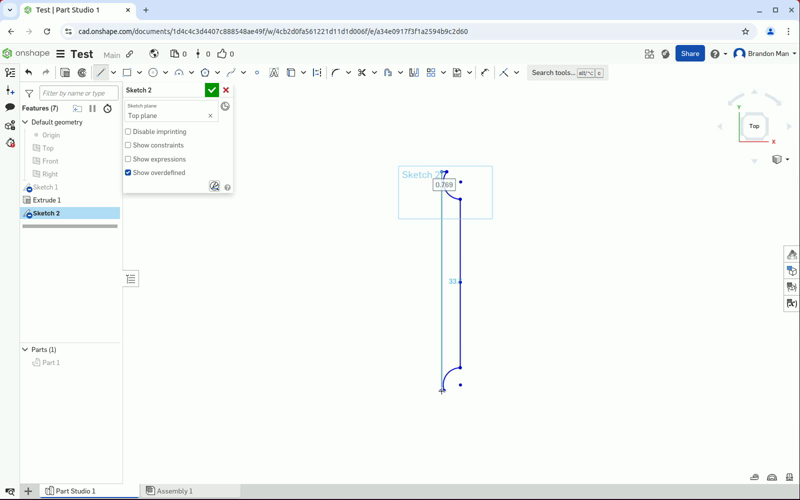
scroll(6)
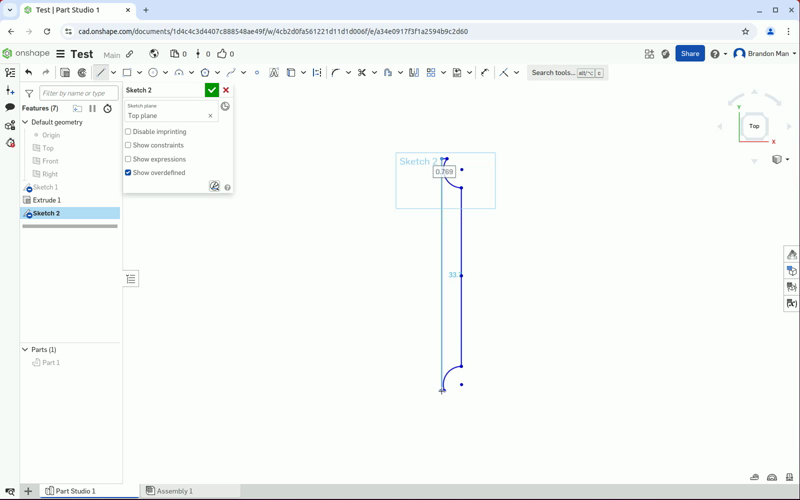
scroll(6)
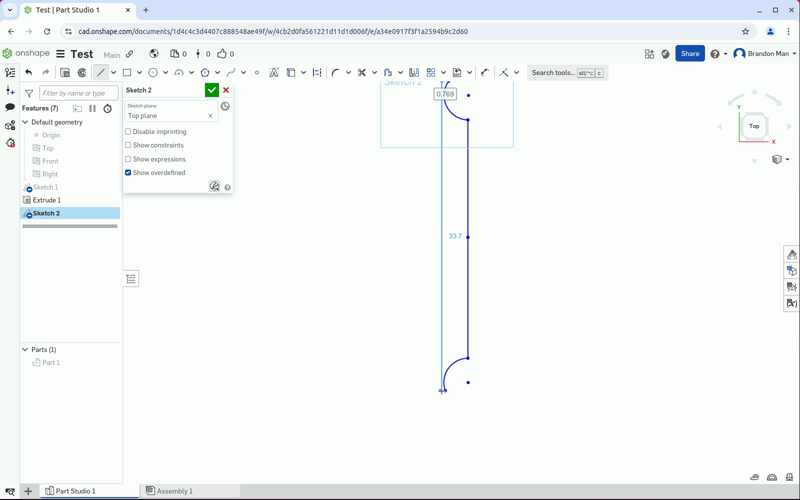
scroll(6)
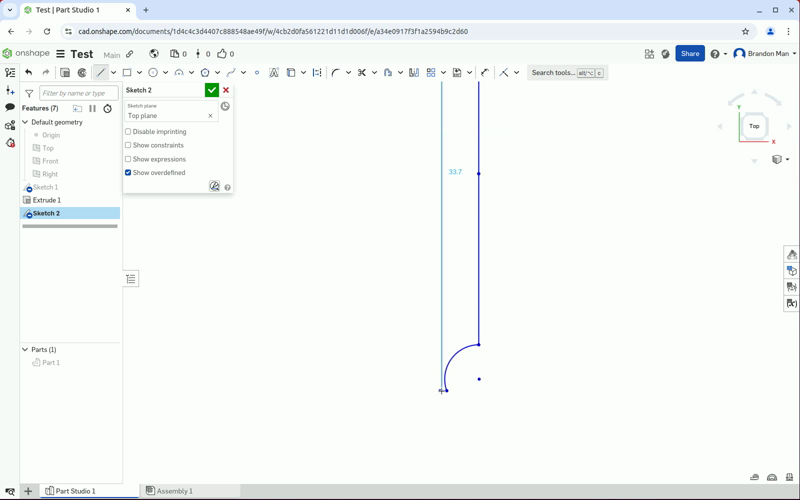
scroll(6)
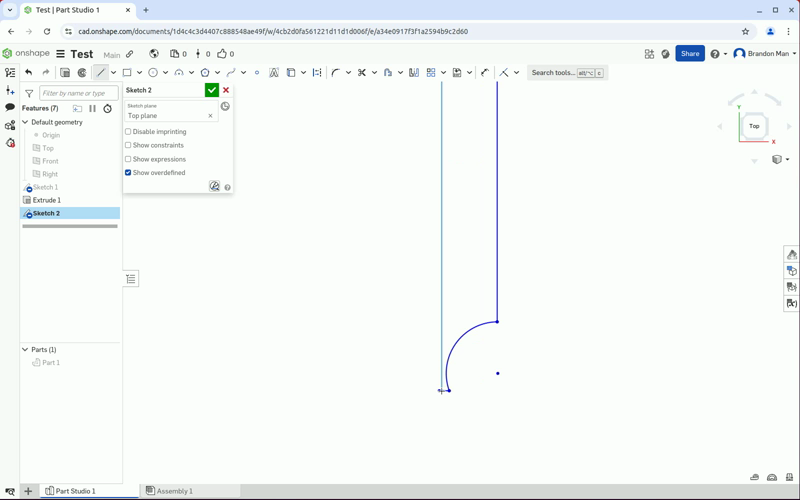
scroll(6)
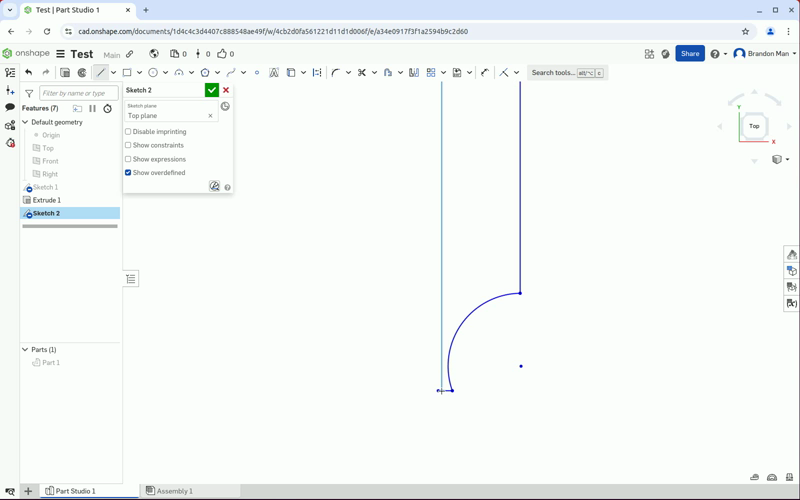
scroll(6)
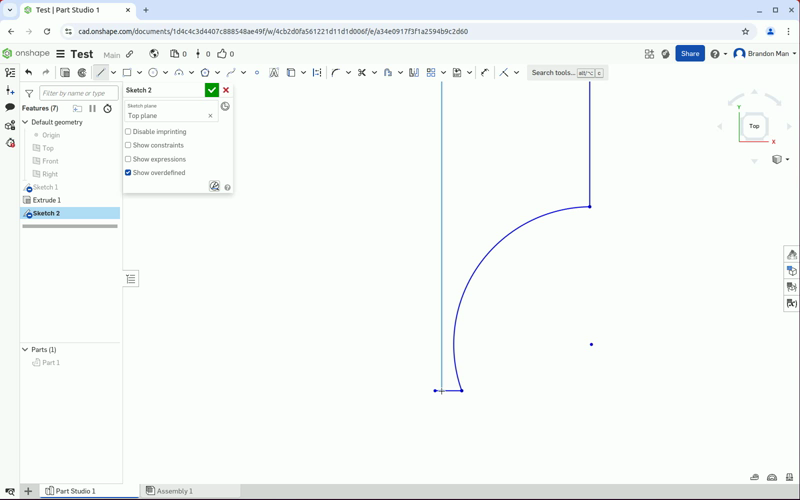
scroll(6)
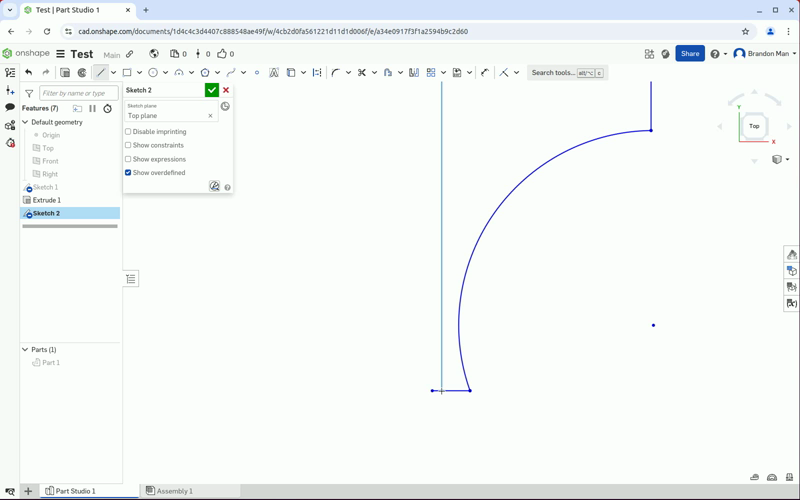
key_up(shift)
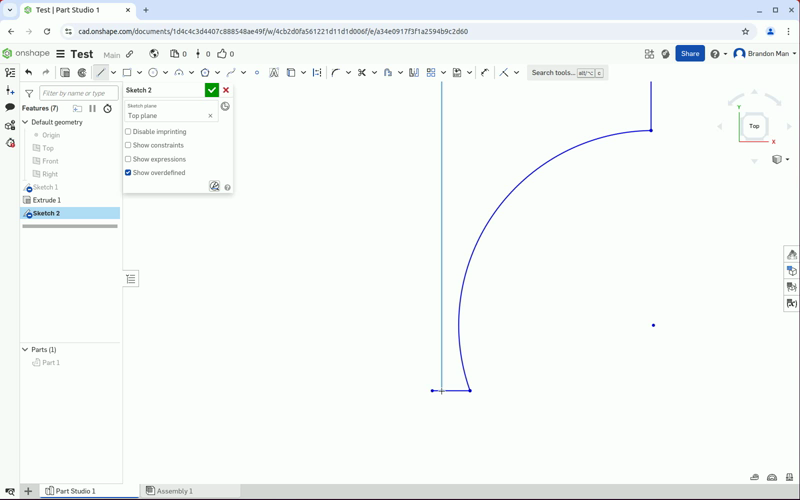
click(441, 390)
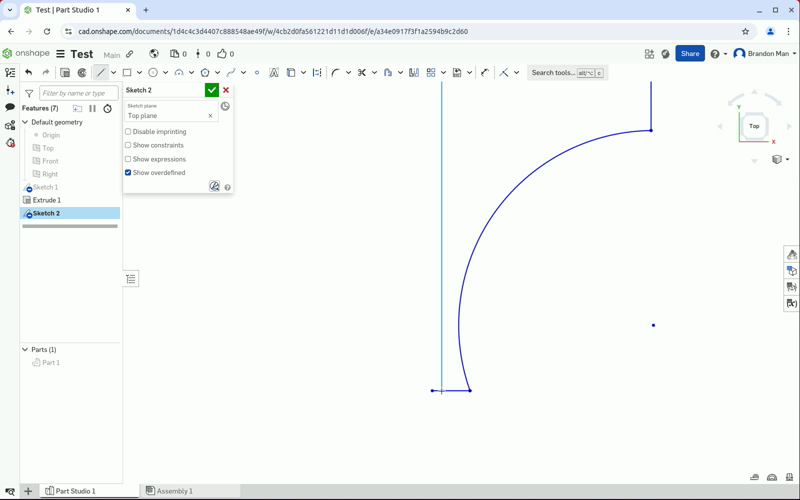
scroll(-6)
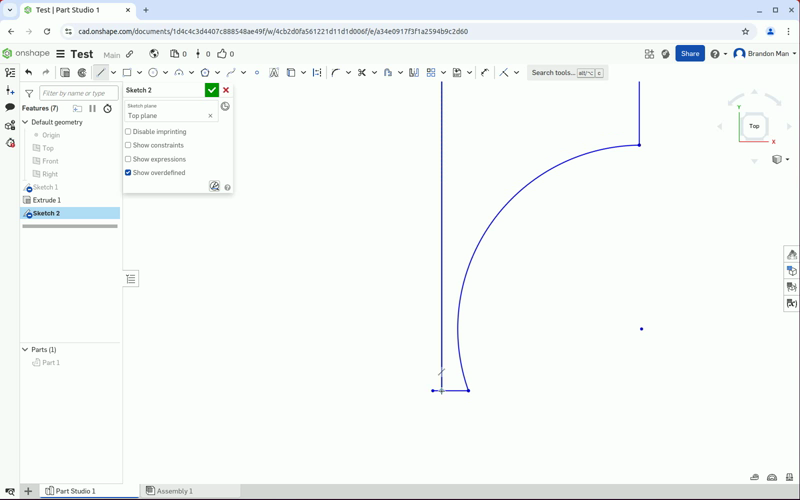
scroll(-6)
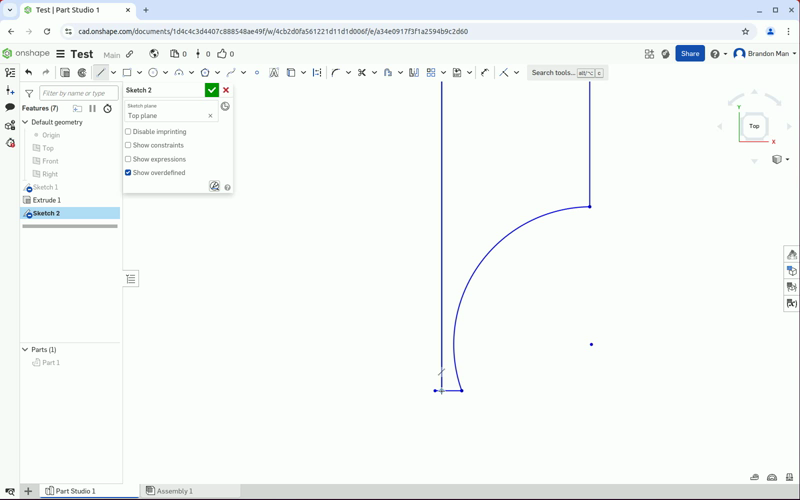
scroll(-6)
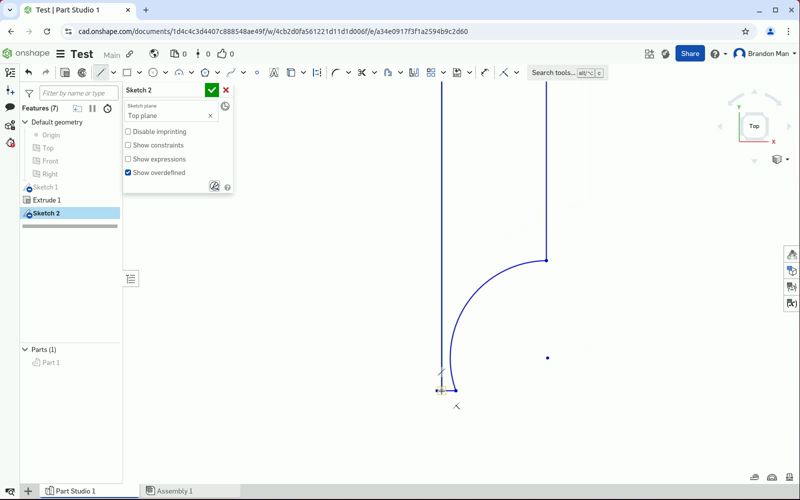
scroll(-6)
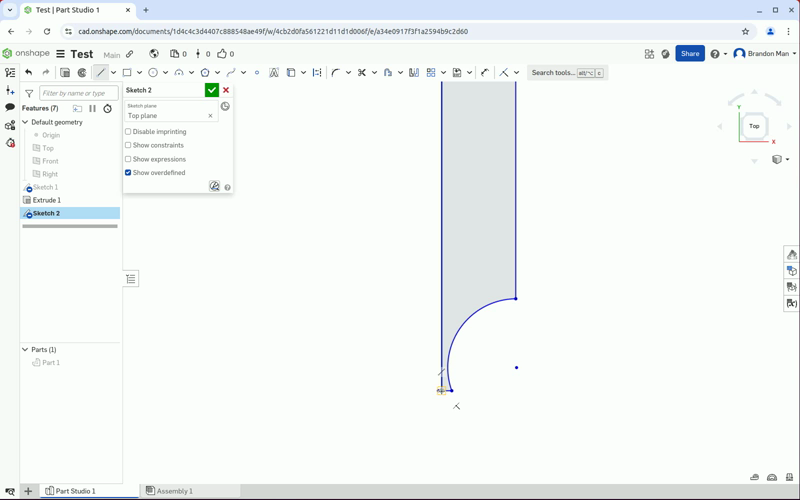
scroll(-6)
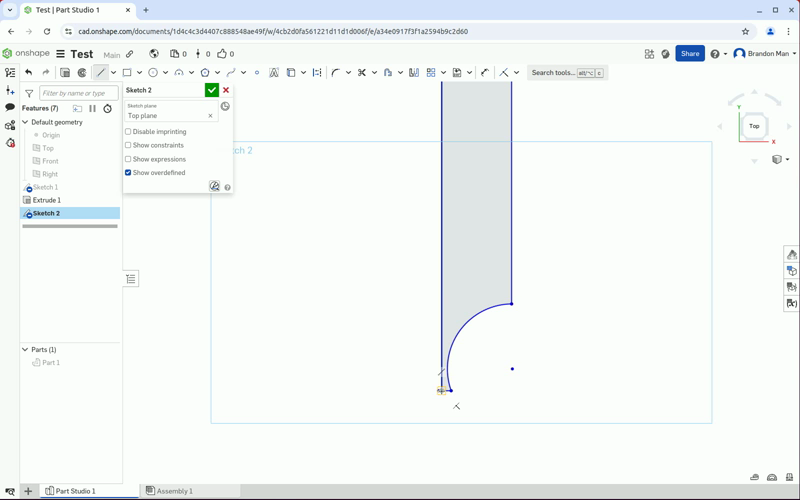
scroll(-6)
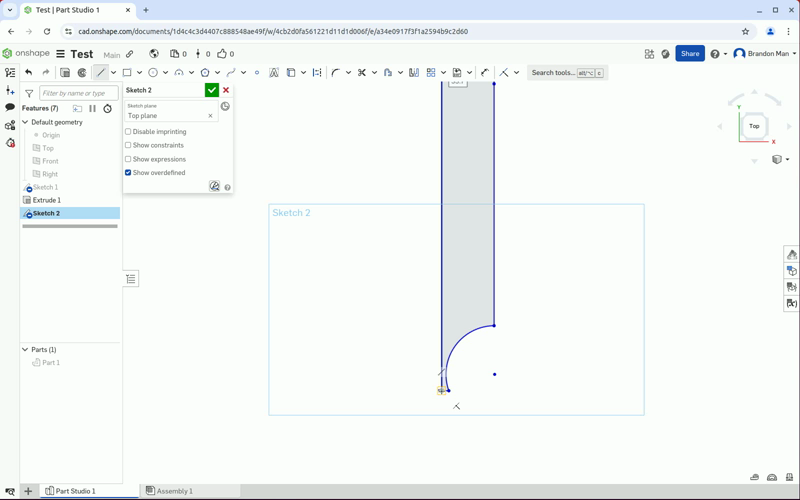
scroll(-6)
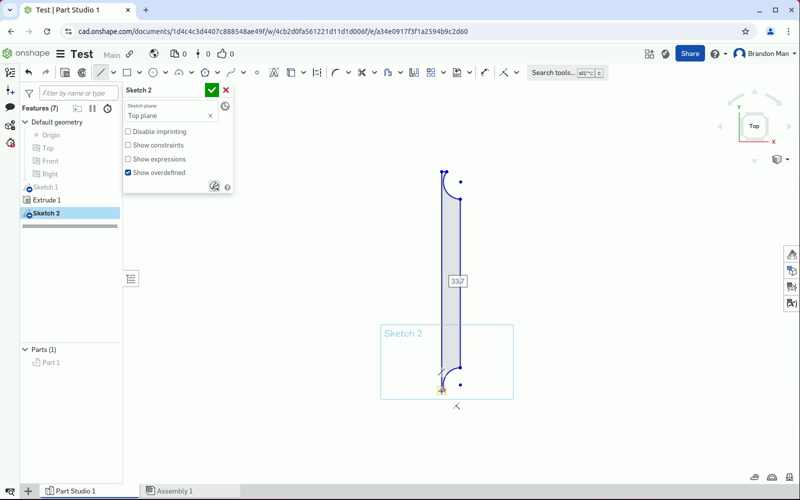
key(esc)
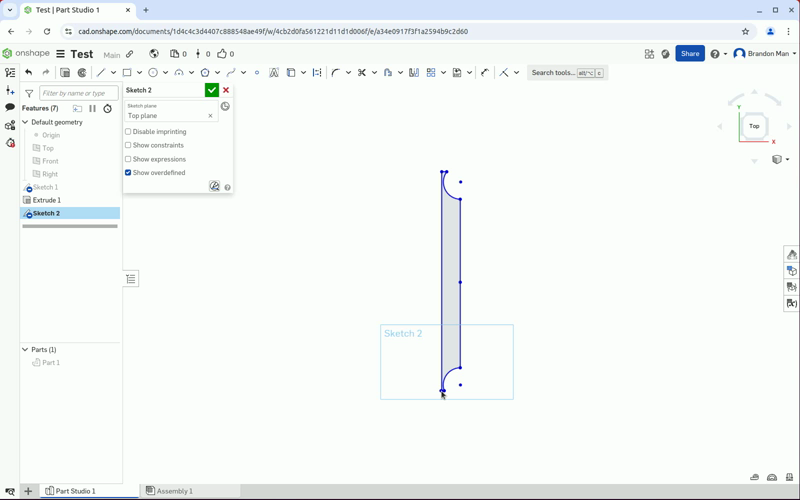
mouse_move(444, 342)
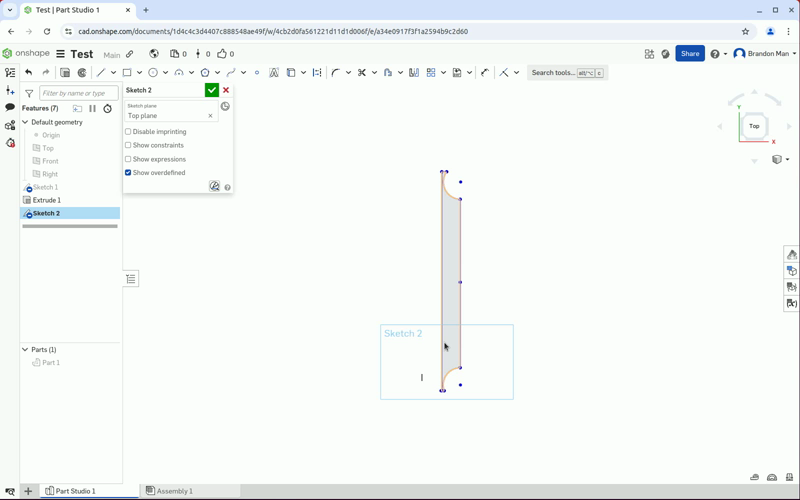
click(444, 342)
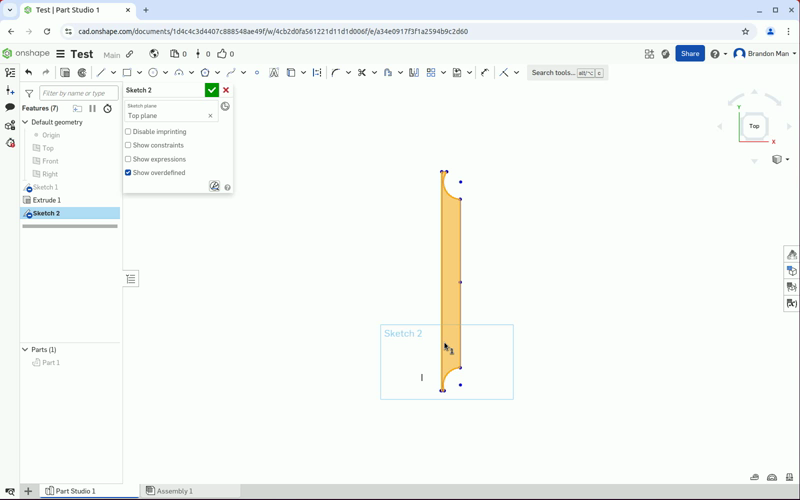
mouse_move(73, 352)
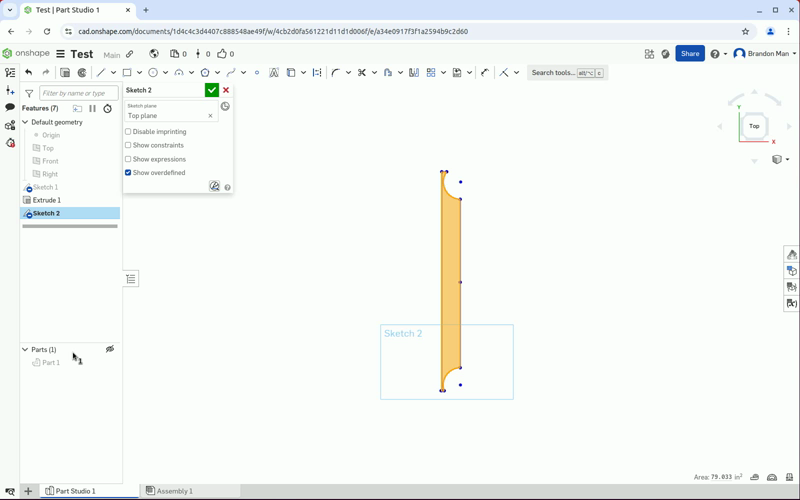
key(shift+y)
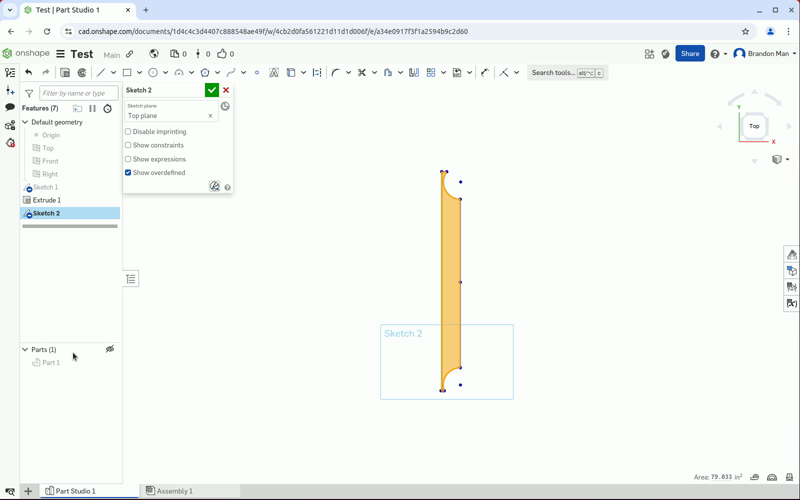
key(shift+e)
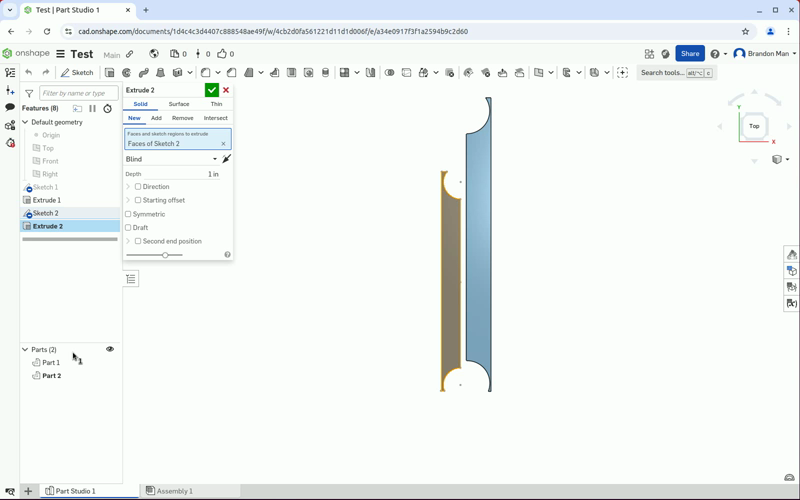
mouse_move(143, 106)
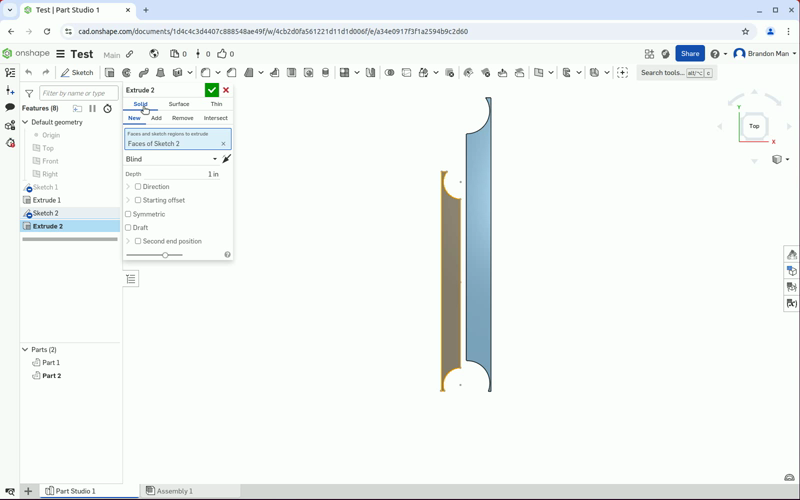
click(143, 106)
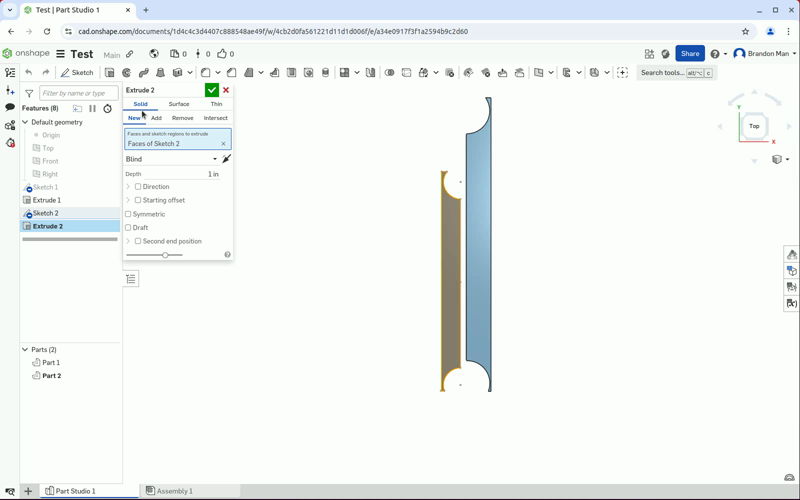
mouse_move(137, 120)
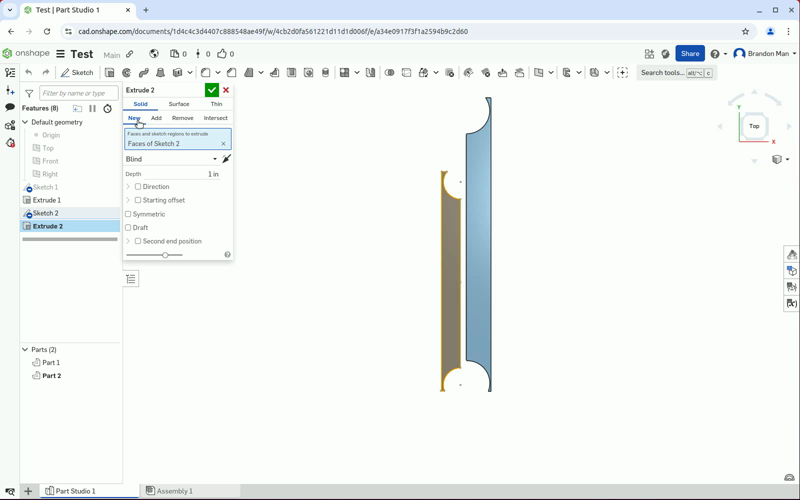
click(137, 120)
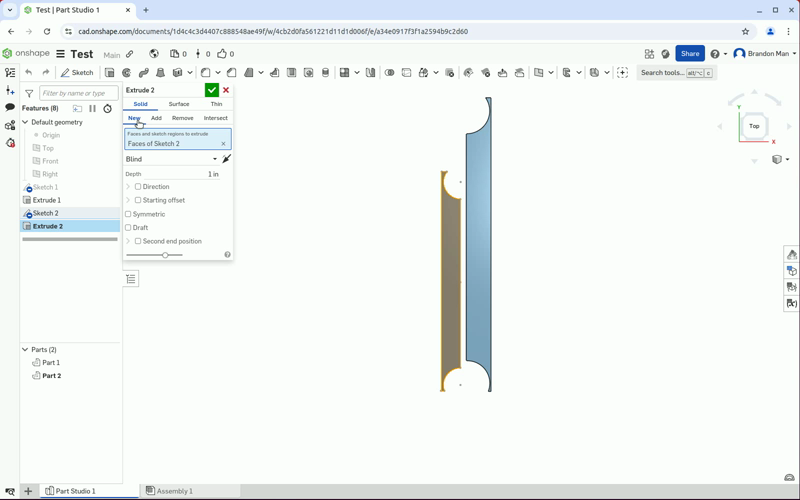
key(tab, 4)
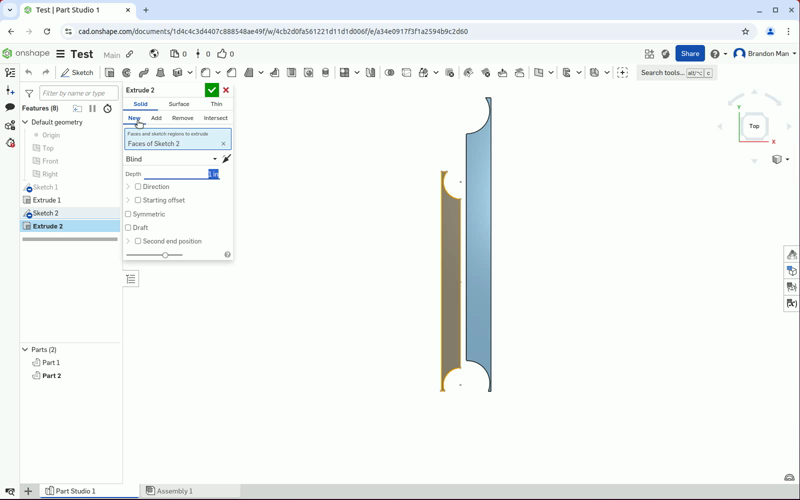
text(6.258)
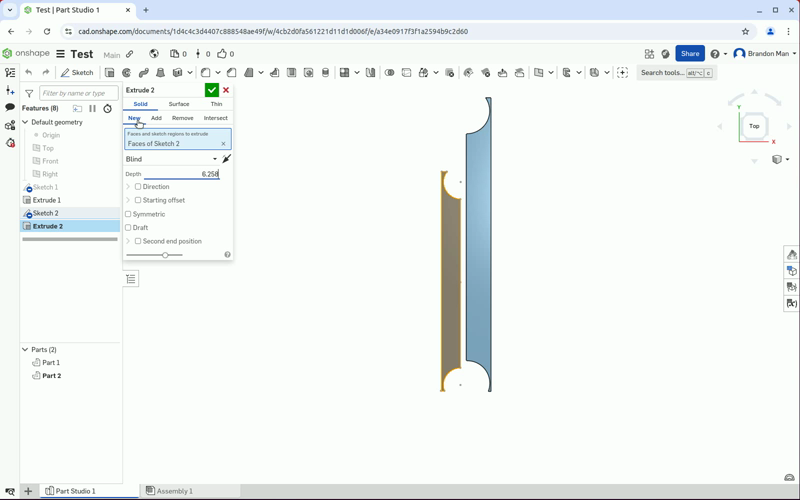
key(enter)
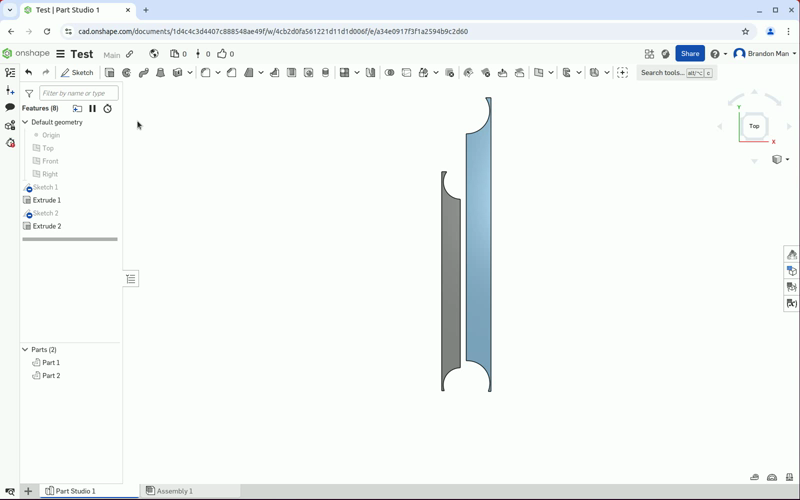
key(shift+h)
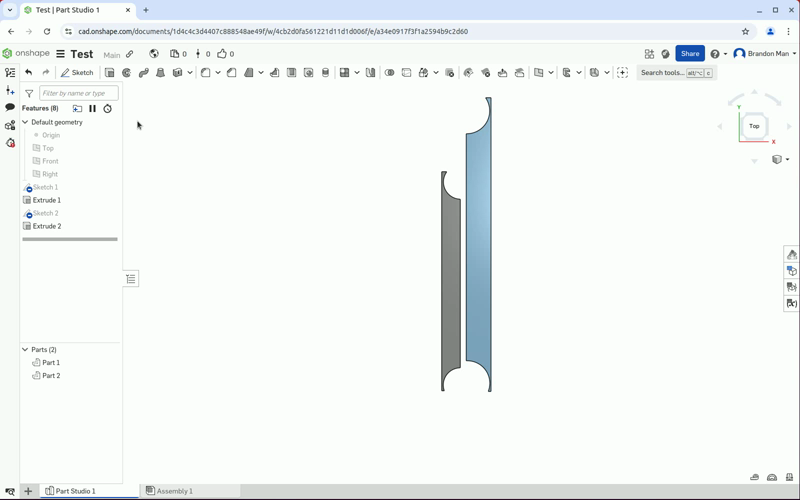
key(shift+h)
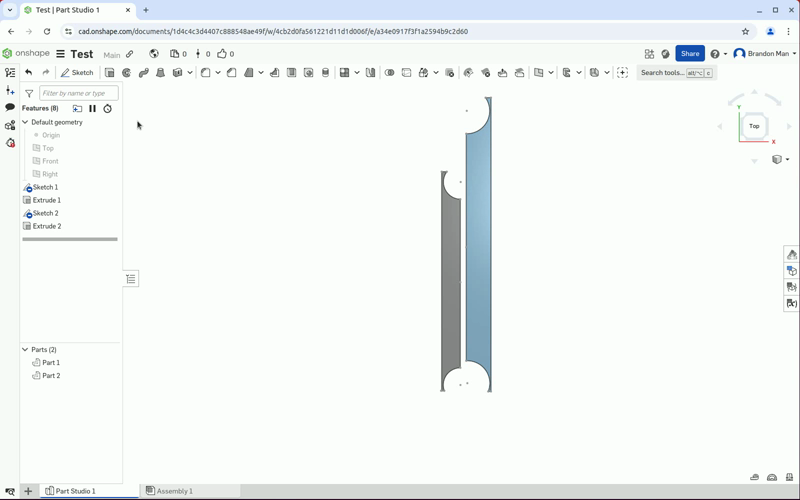
key(shift+7)
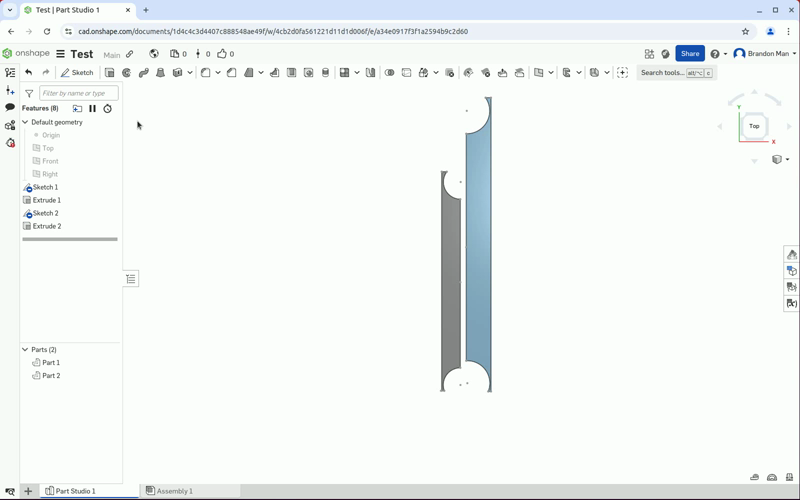
key(up, 3)
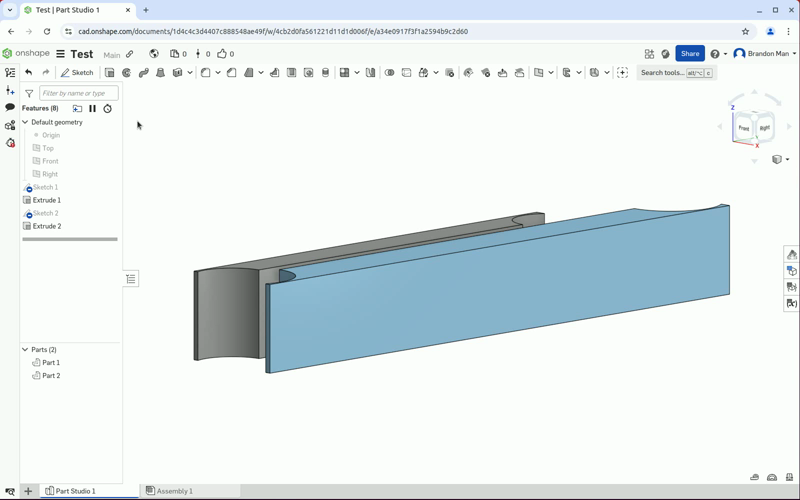
key(left, 3)
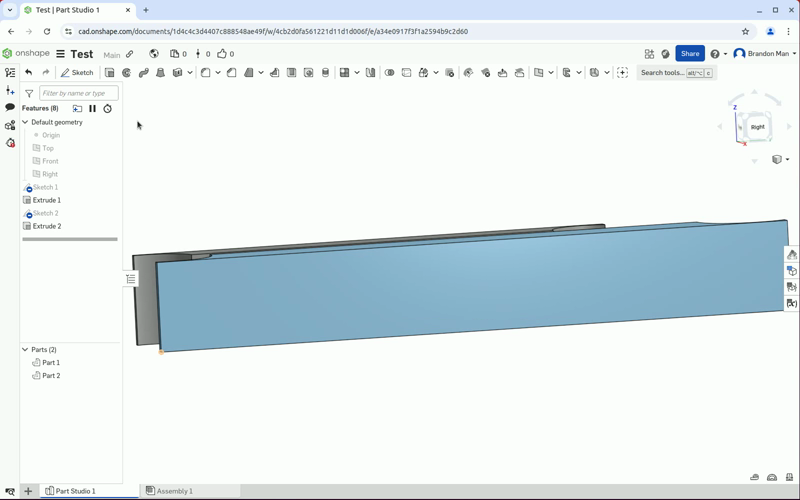
key(right, 3)
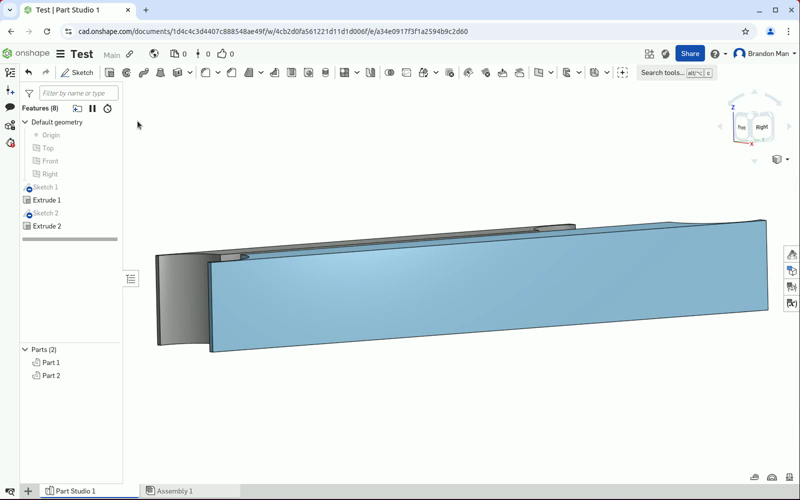
key(down, 3)
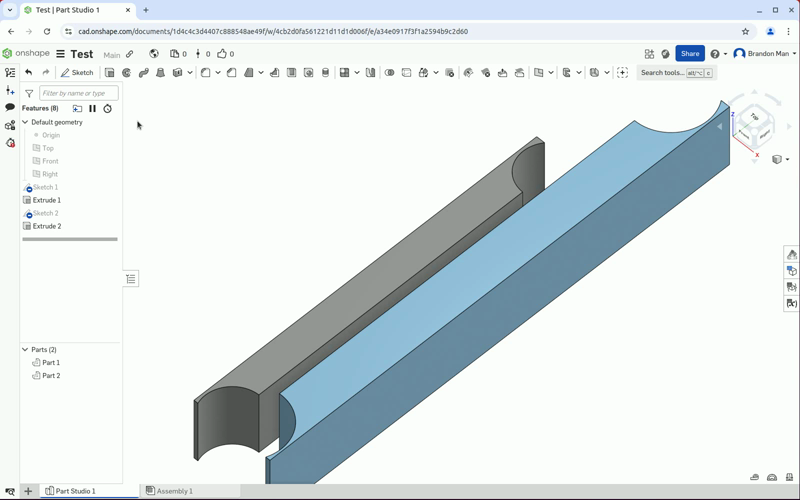
mouse_move(73, 189)
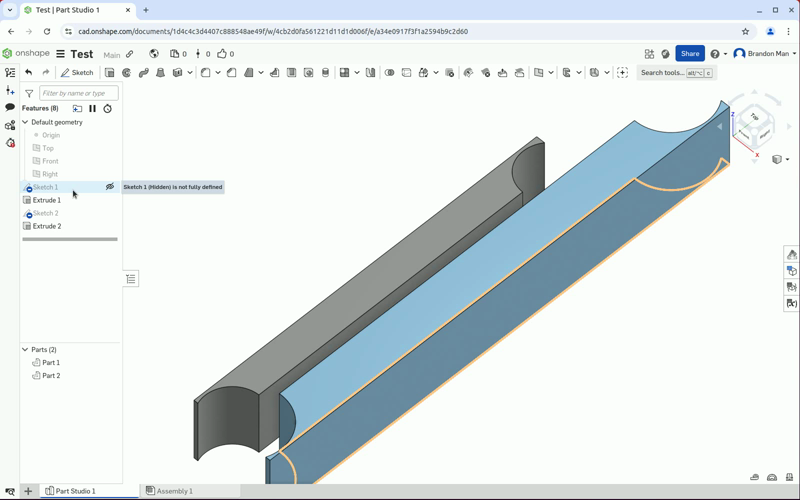
click(73, 189)